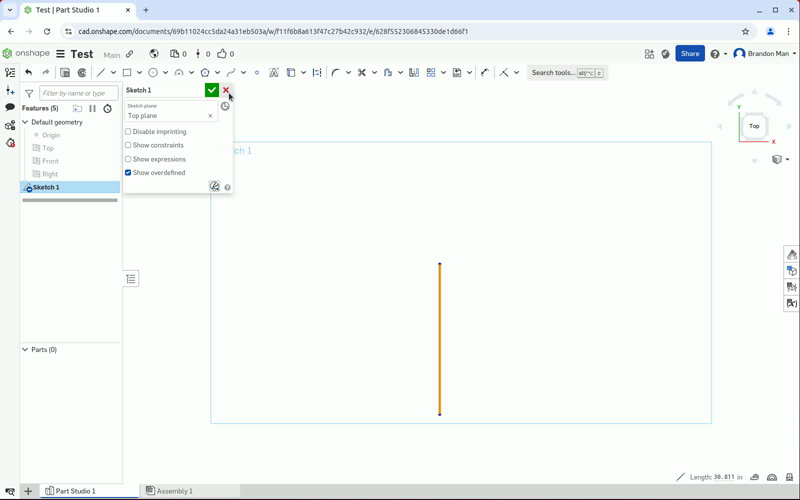
key(shift+h)
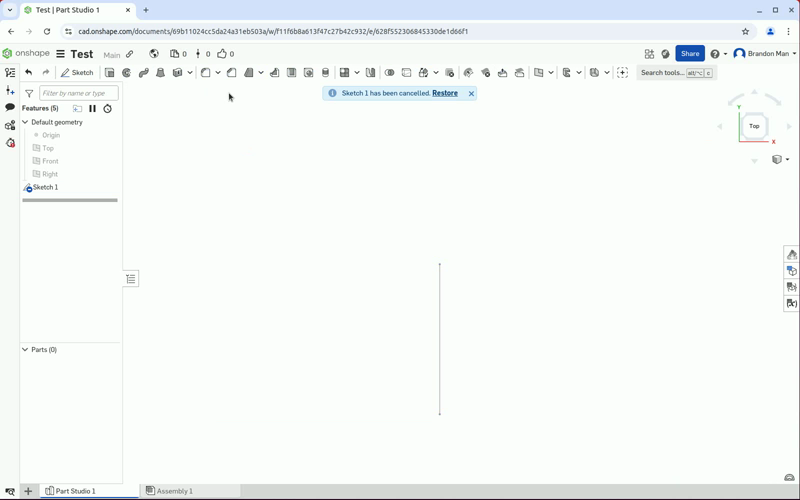
key(shift+s)
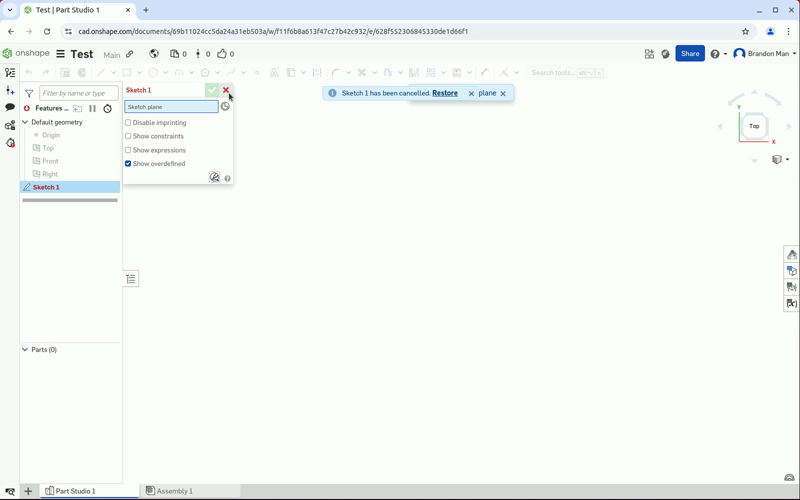
mouse_move(73, 150)
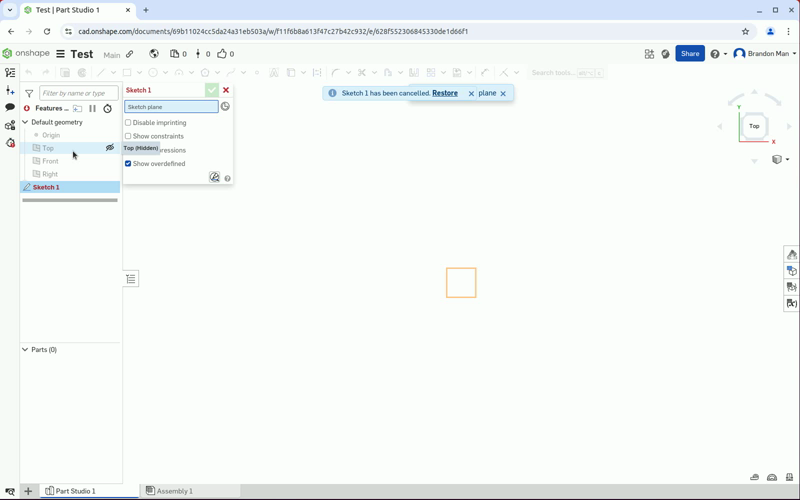
click(73, 150)
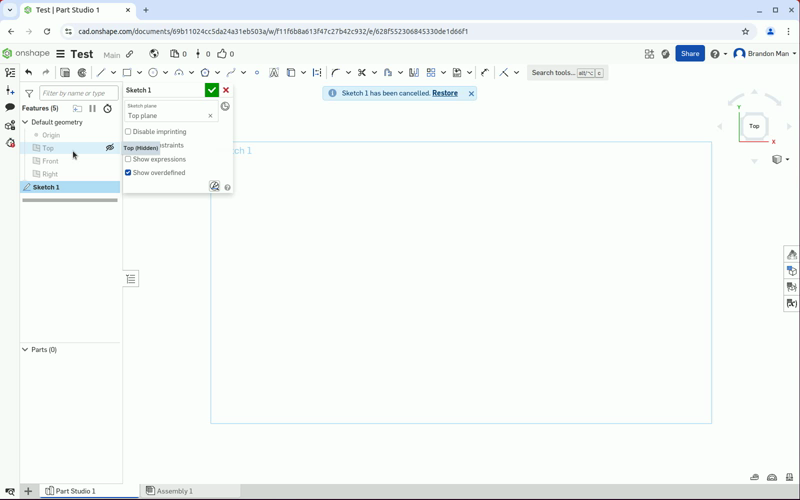
mouse_move(73, 352)
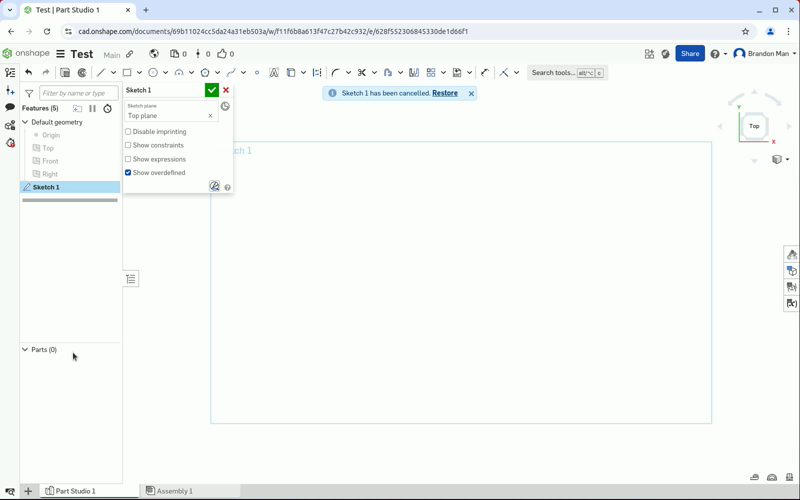
key(y)
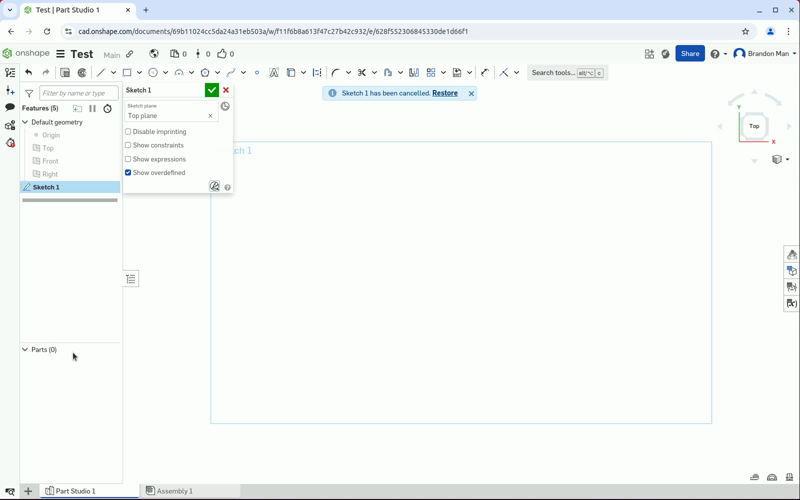
key(a)
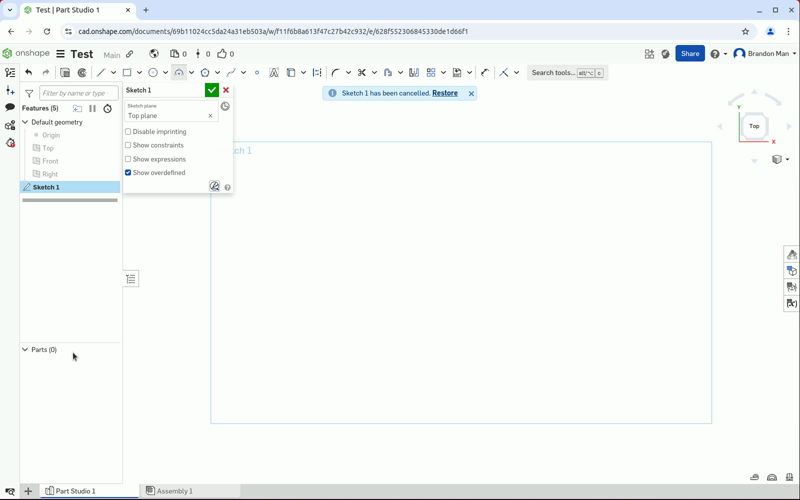
key_down(shift)
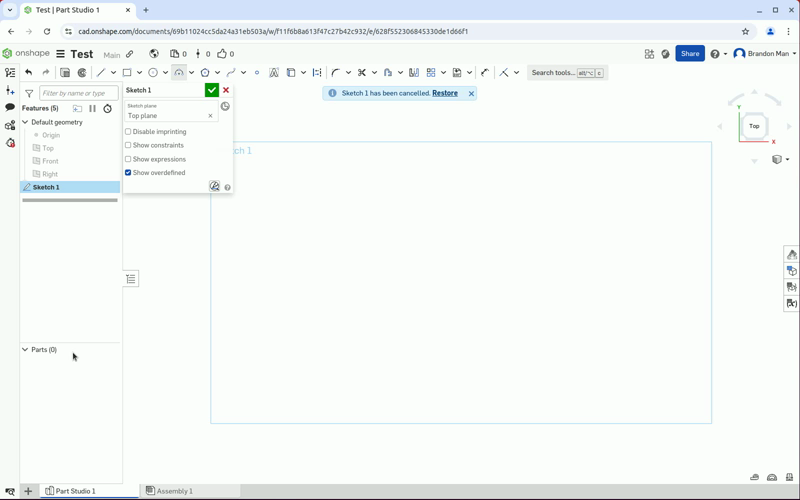
mouse_move(348, 354)
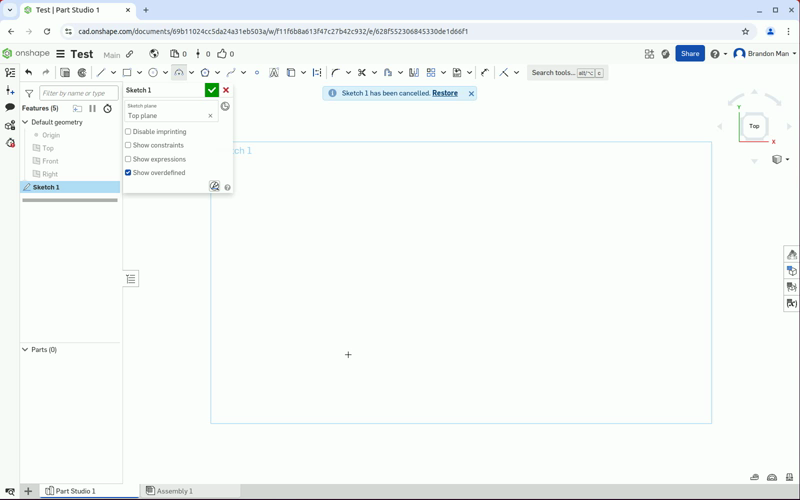
click(348, 354)
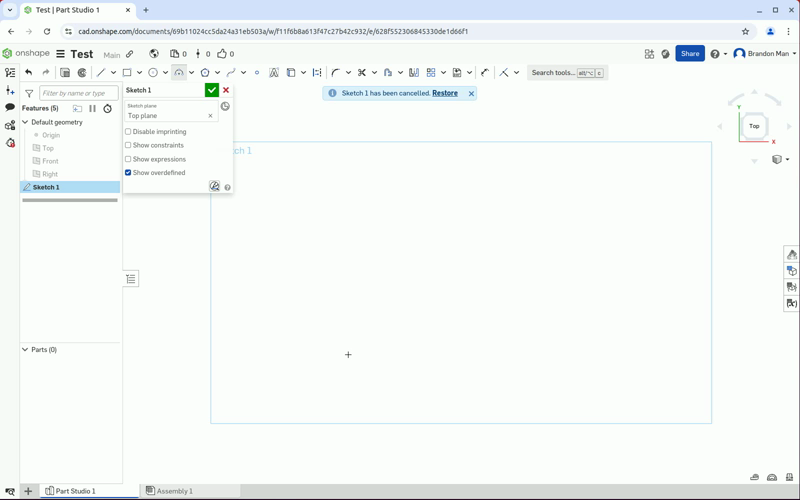
key_up(shift)
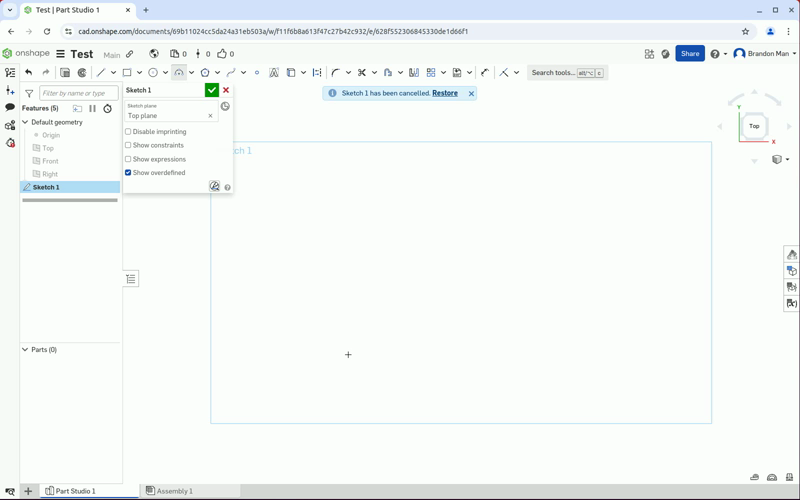
key_down(shift)
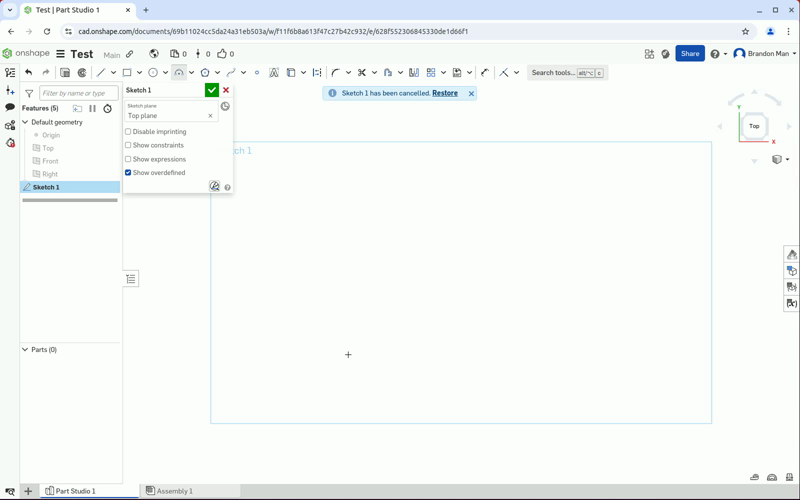
mouse_move(378, 385)
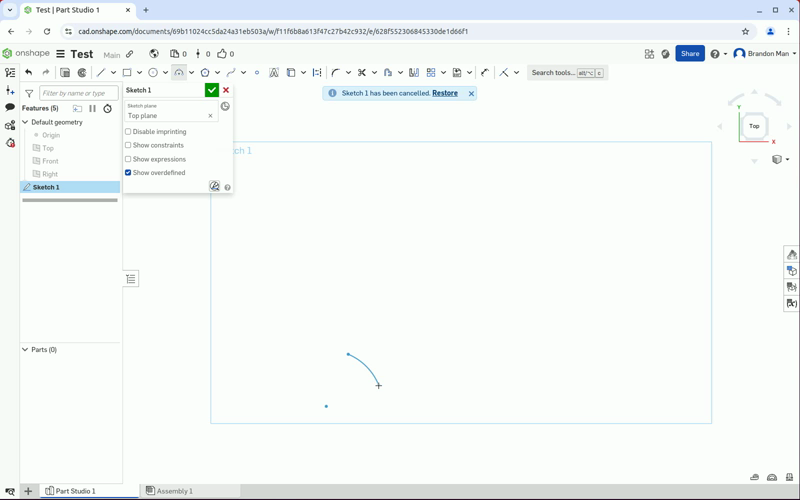
click(378, 385)
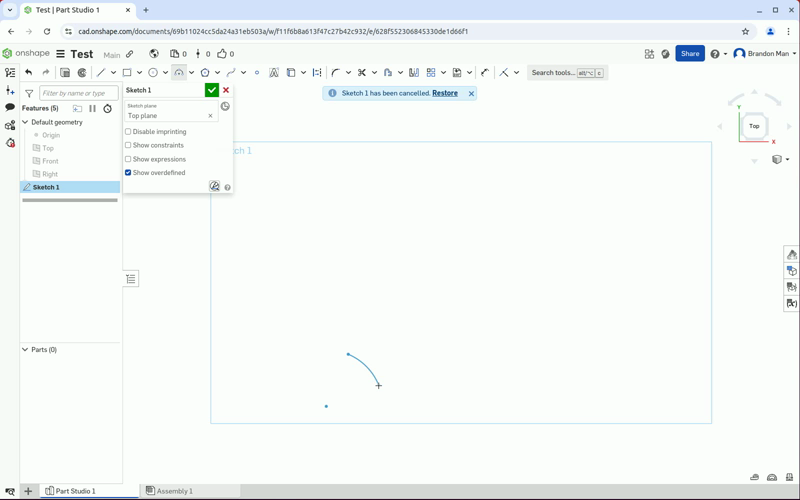
mouse_move(357, 376)
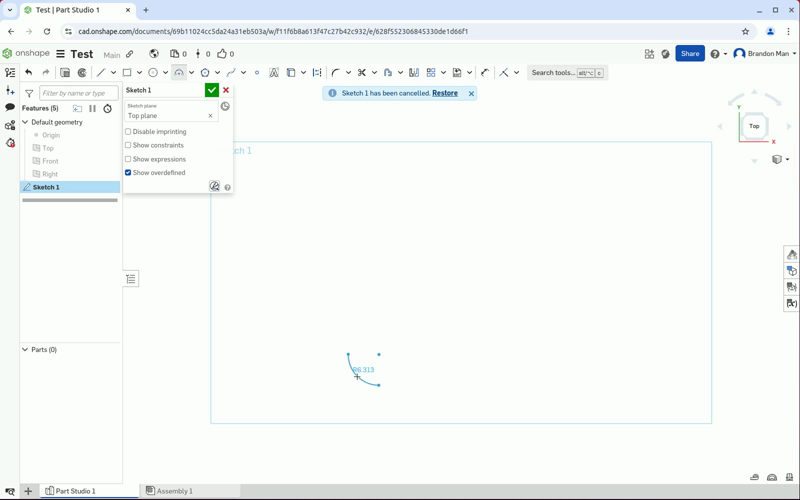
click(357, 376)
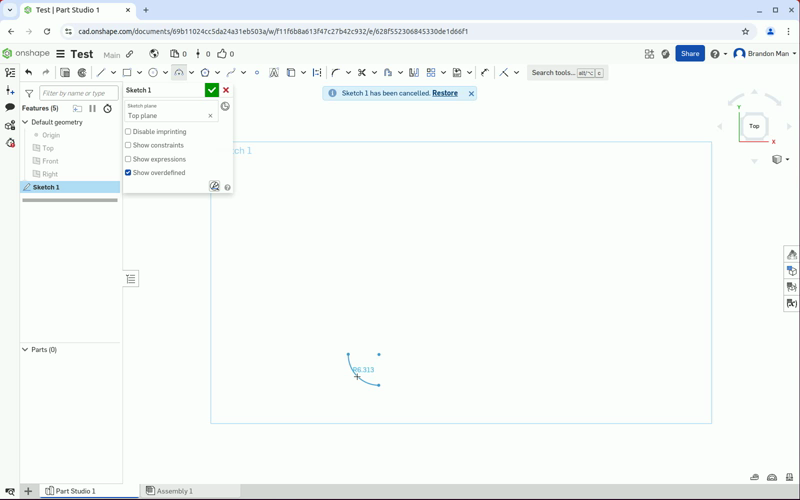
key_up(shift)
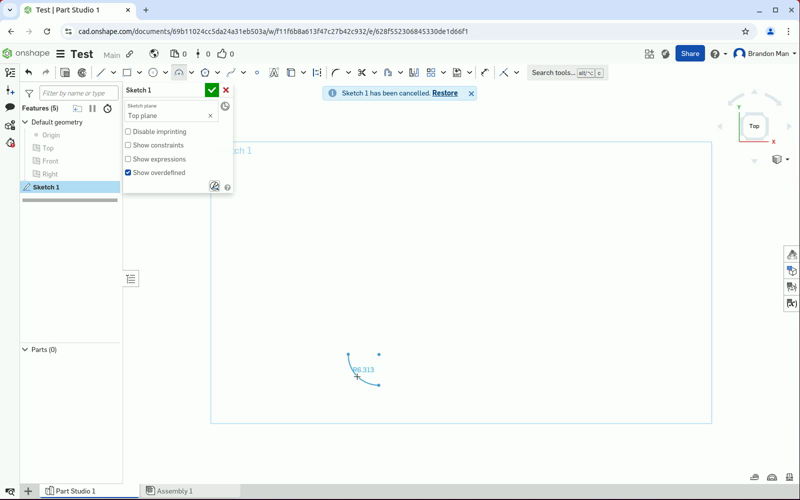
key(esc)
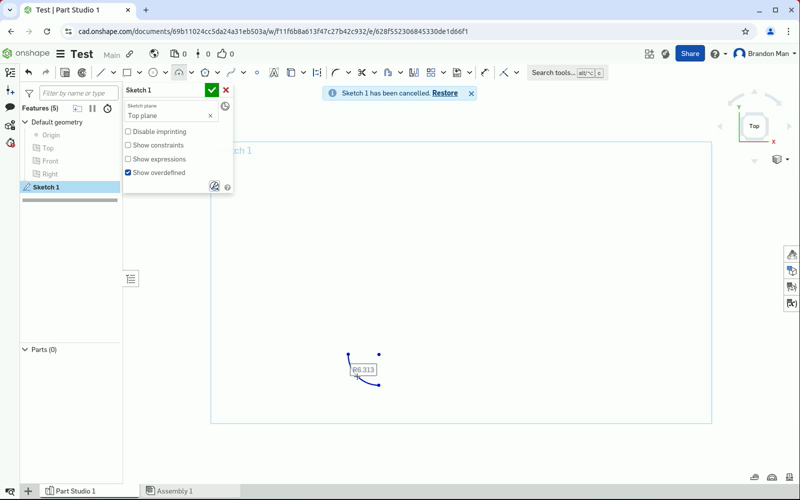
key(l)
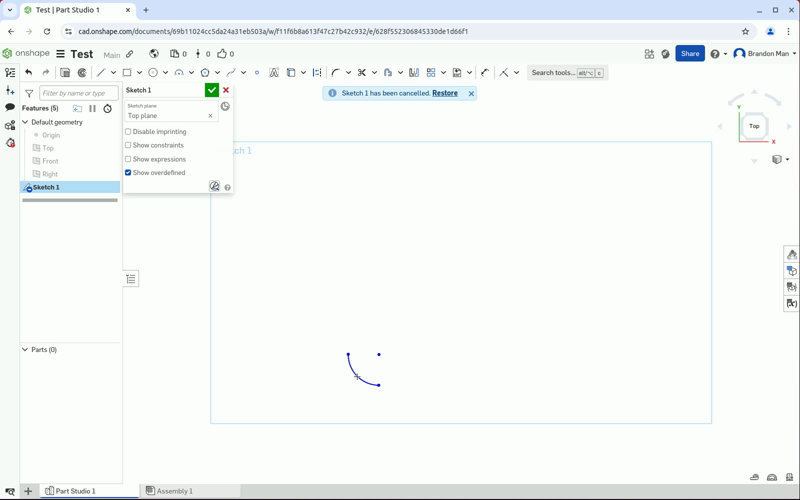
mouse_move(378, 385)
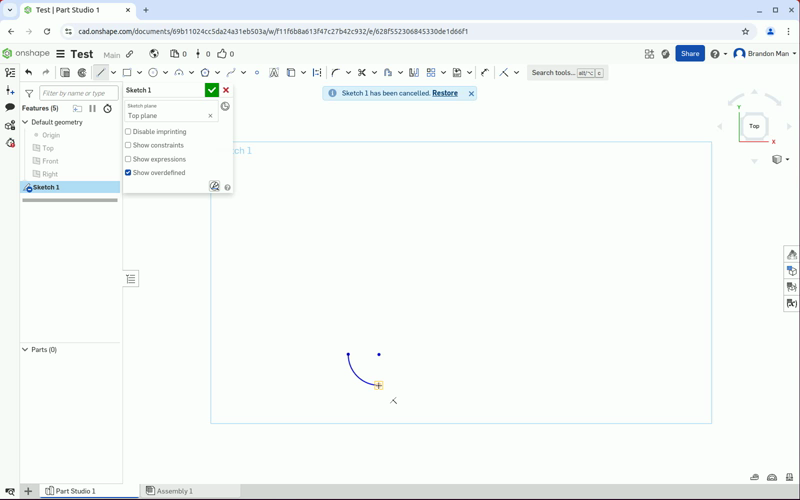
click(378, 385)
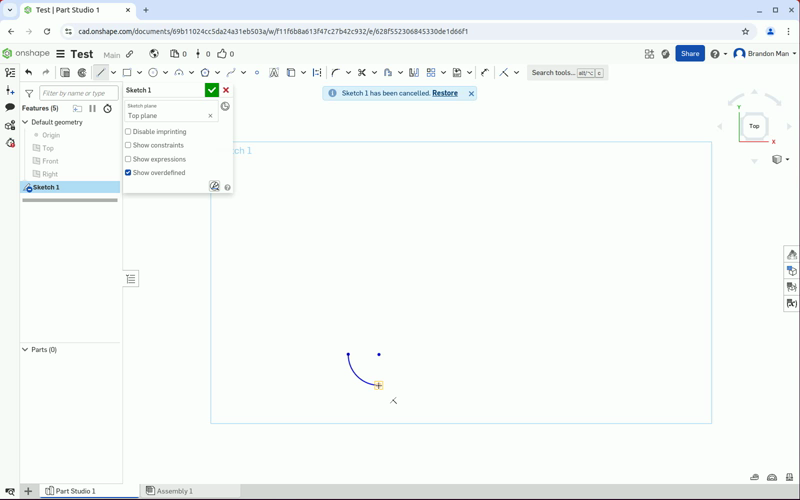
key_down(shift)
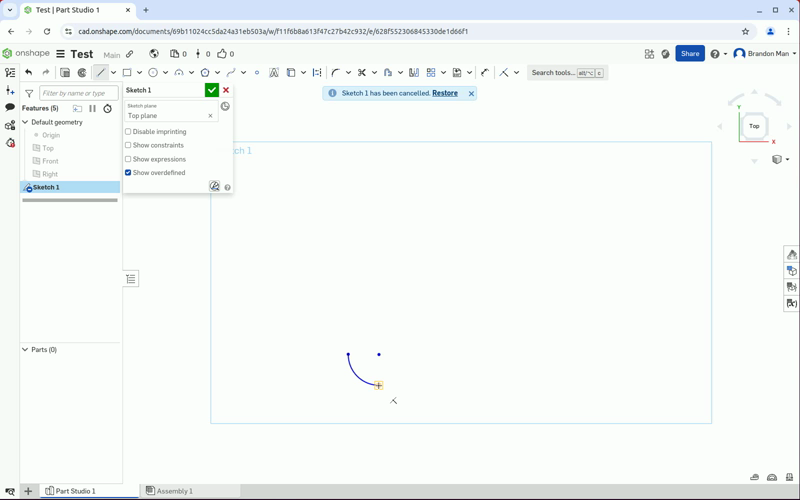
mouse_move(541, 385)
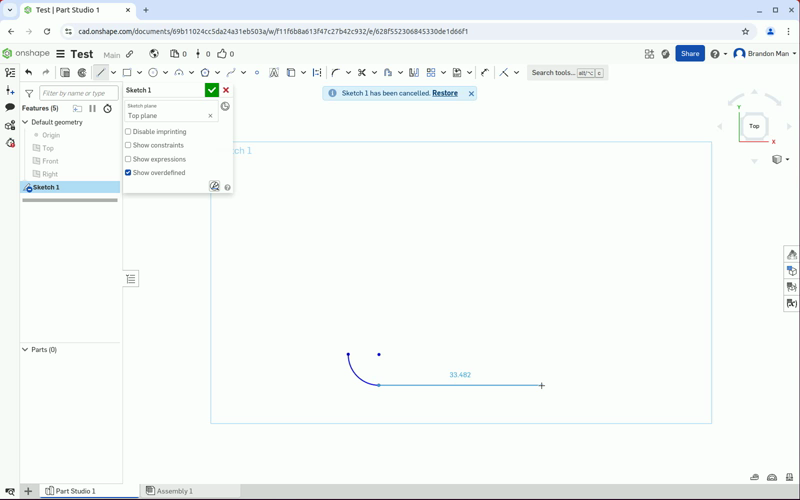
click(541, 385)
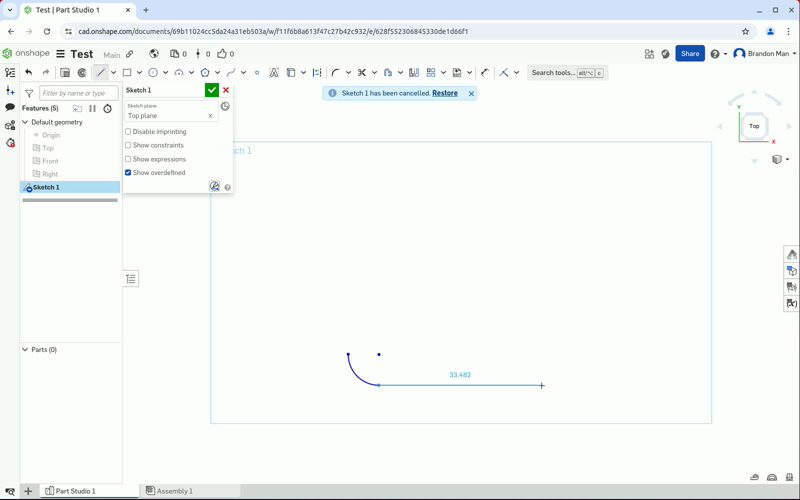
key_up(shift)
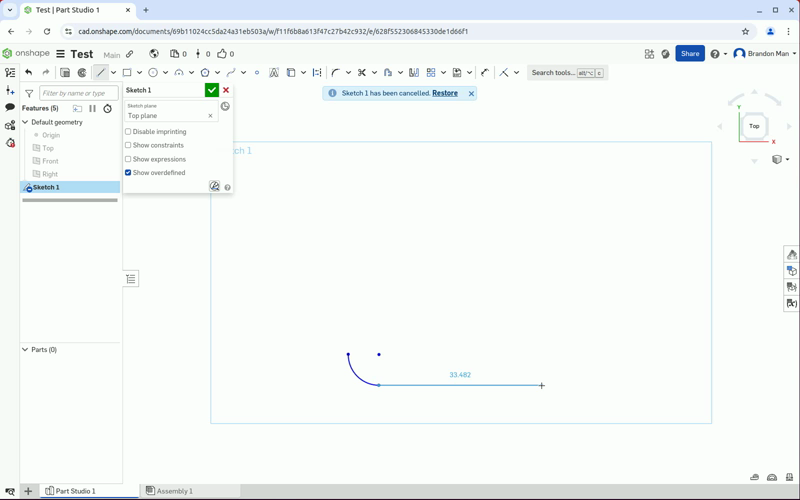
key(esc)
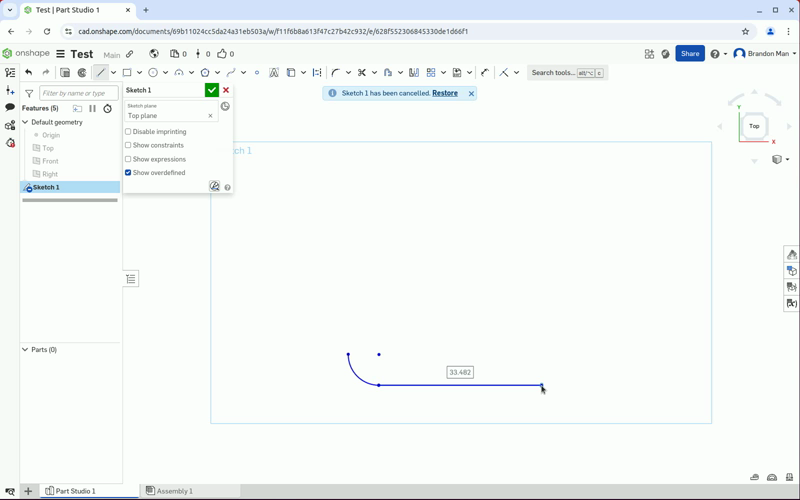
key(a)
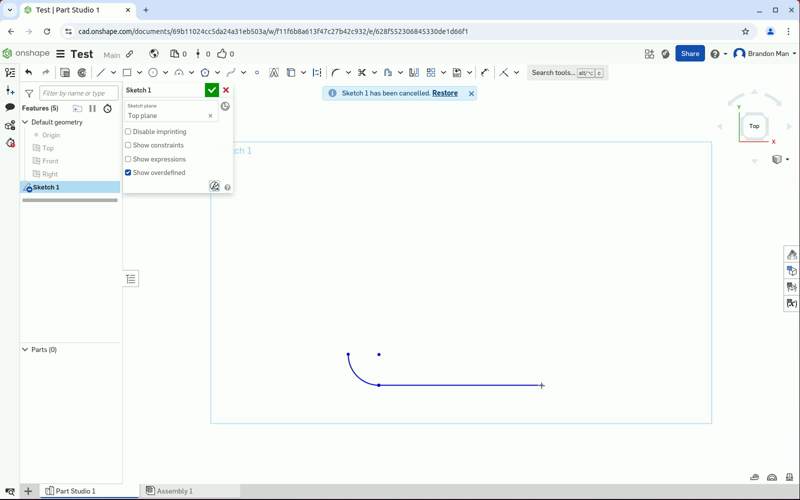
mouse_move(541, 385)
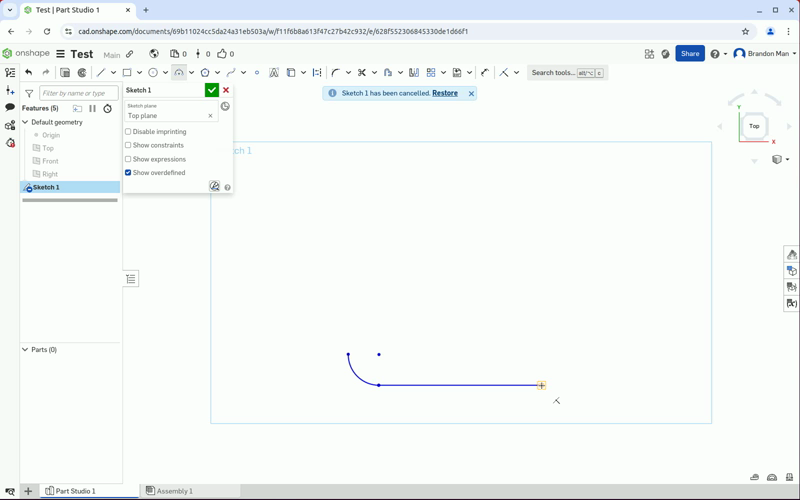
click(541, 385)
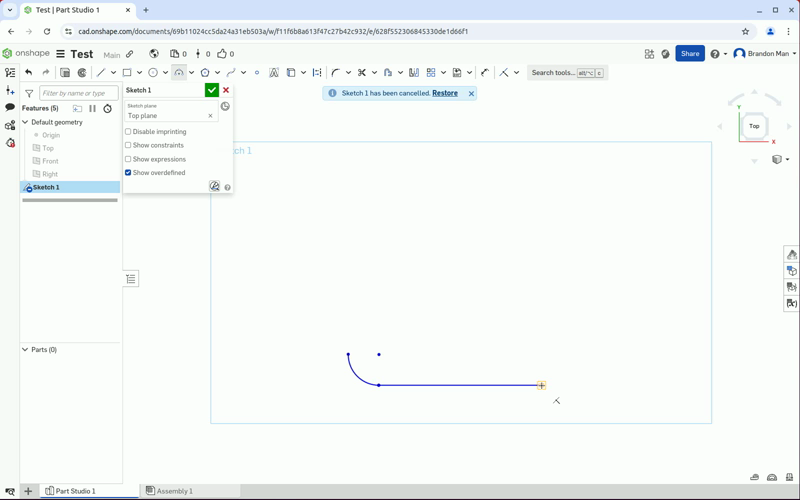
key_down(shift)
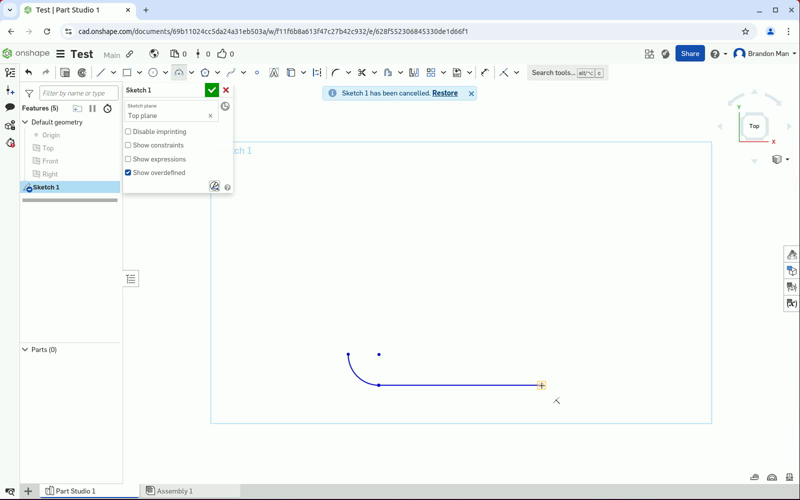
mouse_move(572, 354)
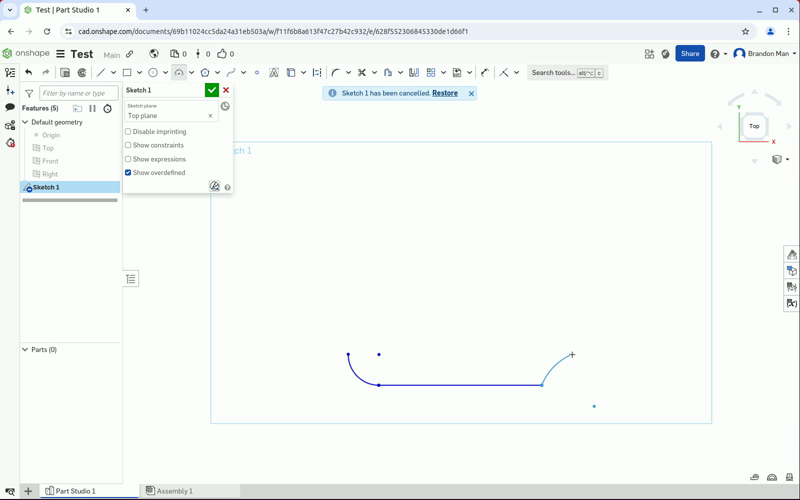
click(572, 354)
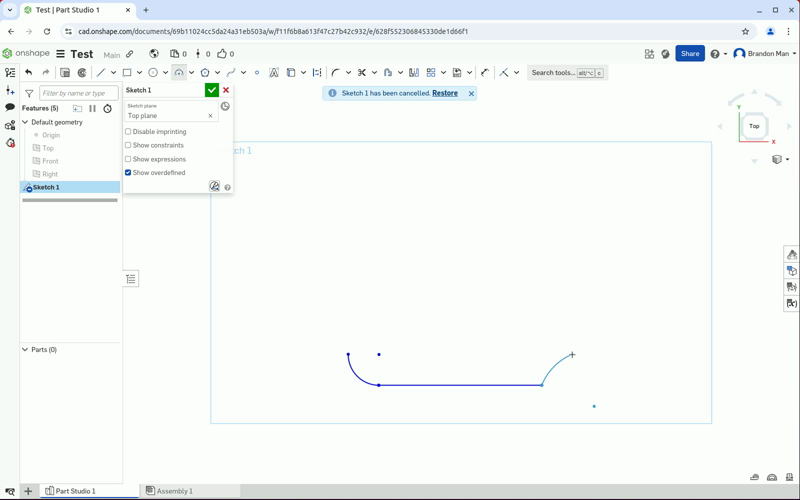
mouse_move(563, 376)
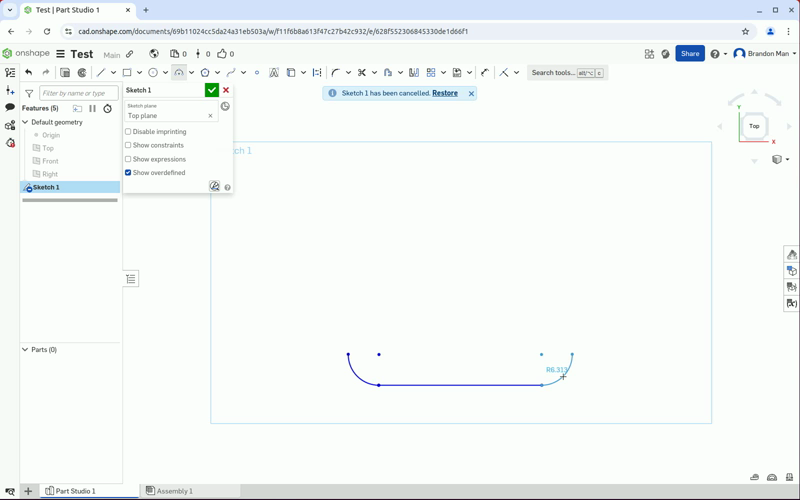
click(563, 376)
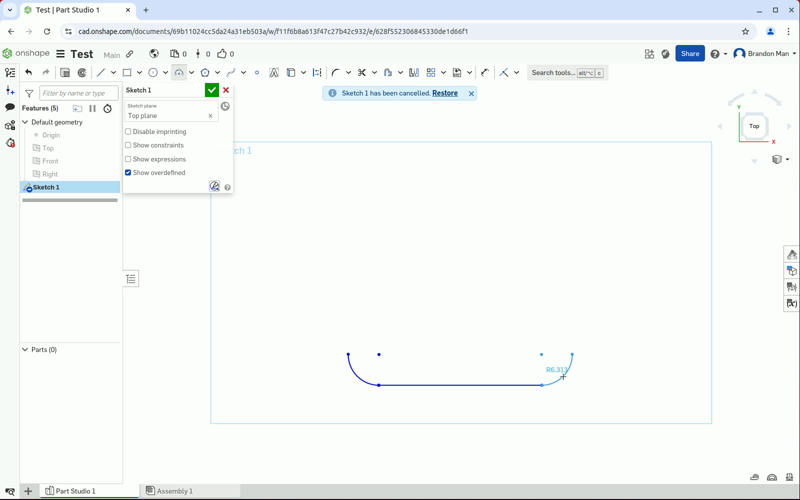
key_up(shift)
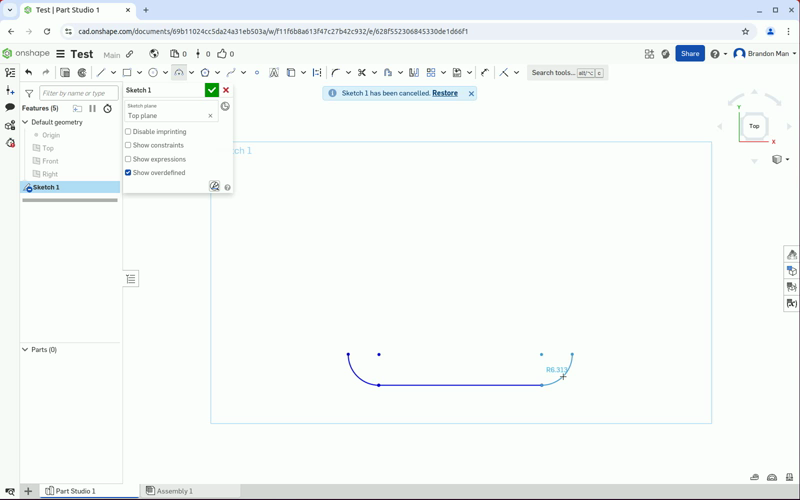
key(esc)
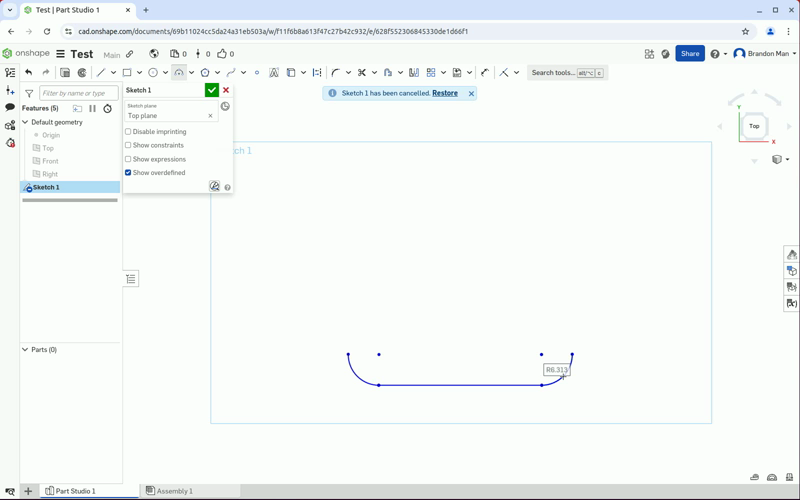
key(l)
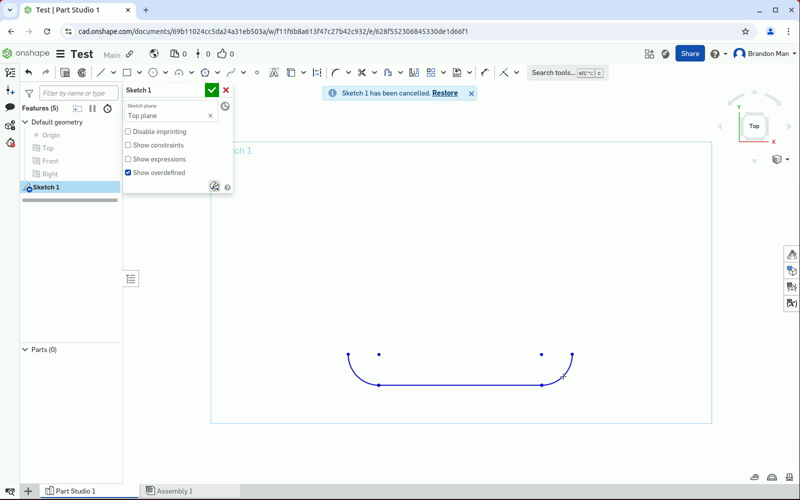
mouse_move(572, 354)
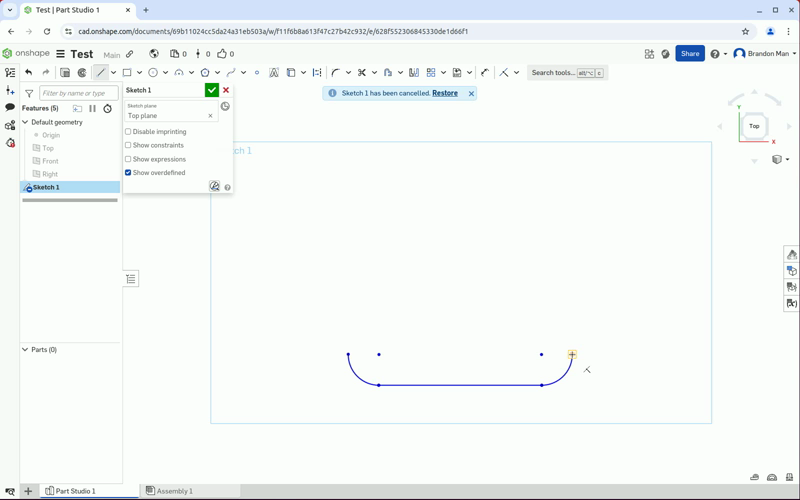
click(572, 354)
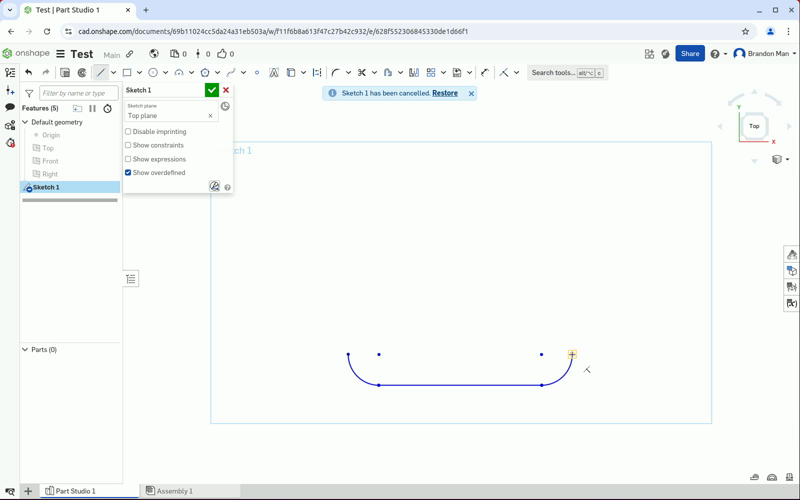
key_down(shift)
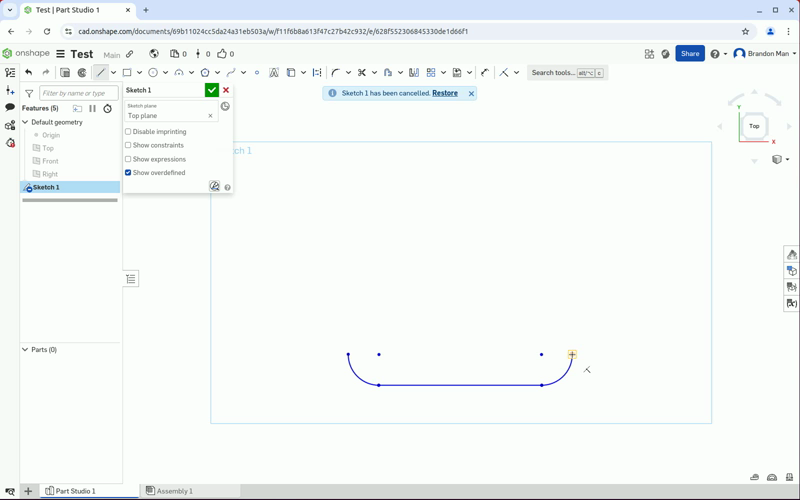
mouse_move(572, 262)
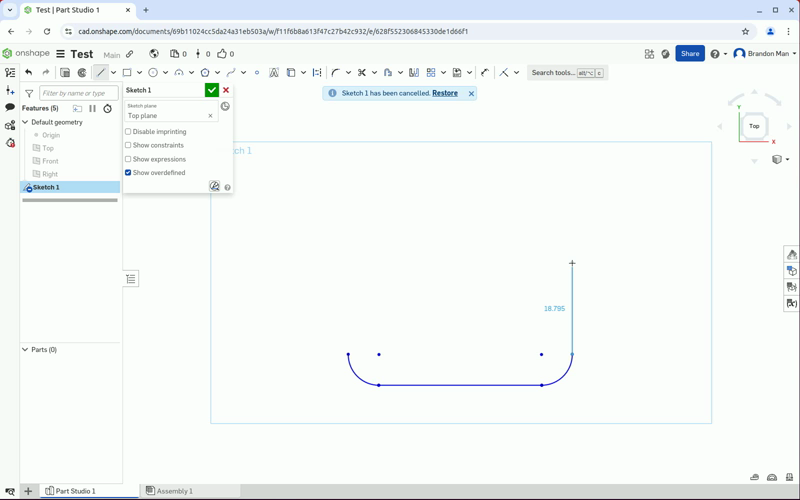
click(572, 262)
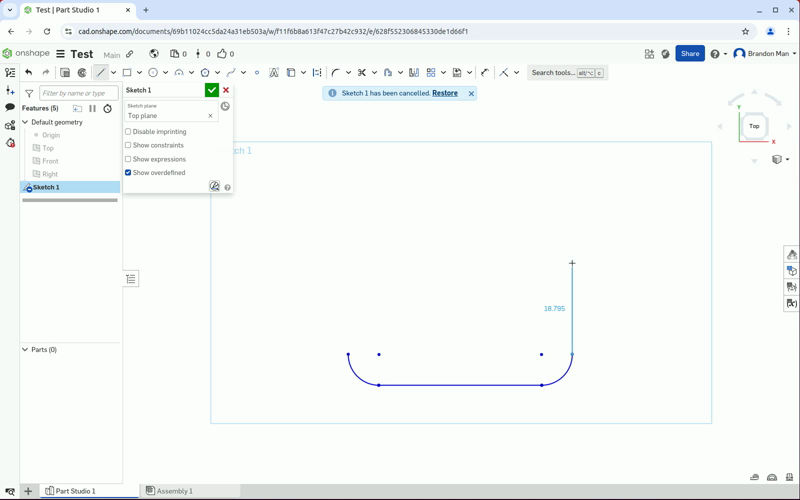
key_up(shift)
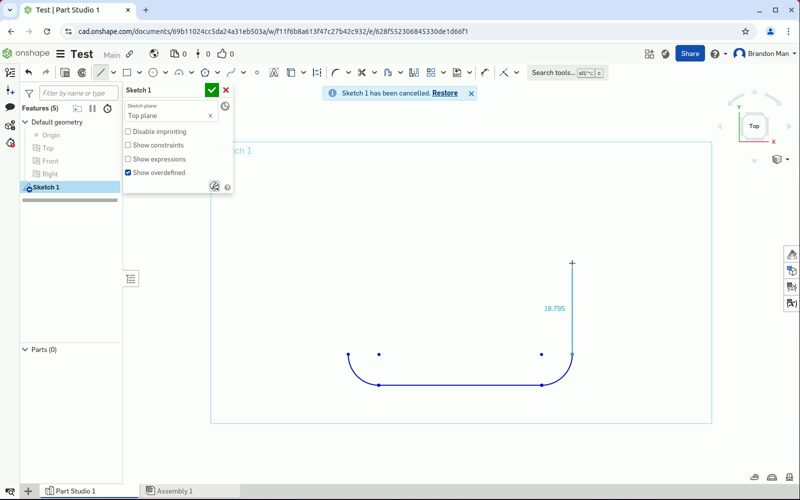
key(esc)
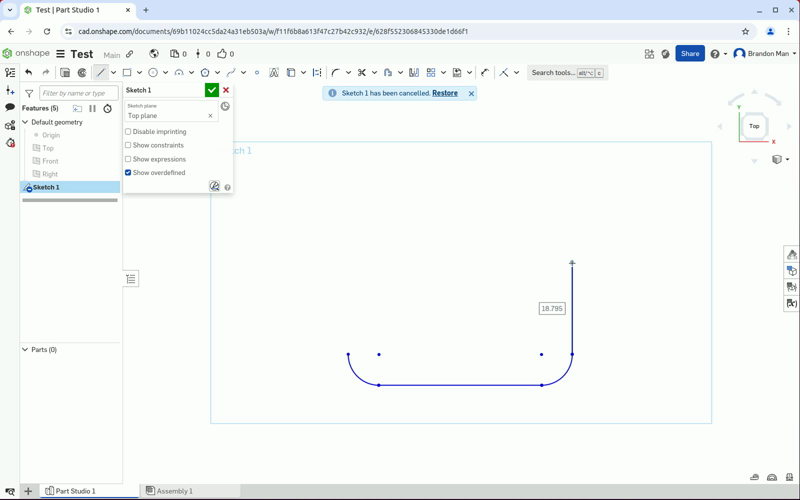
key(a)
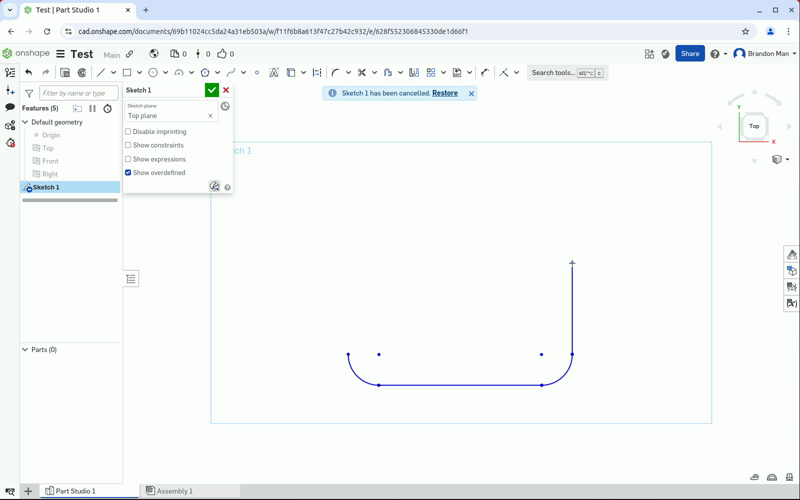
mouse_move(572, 262)
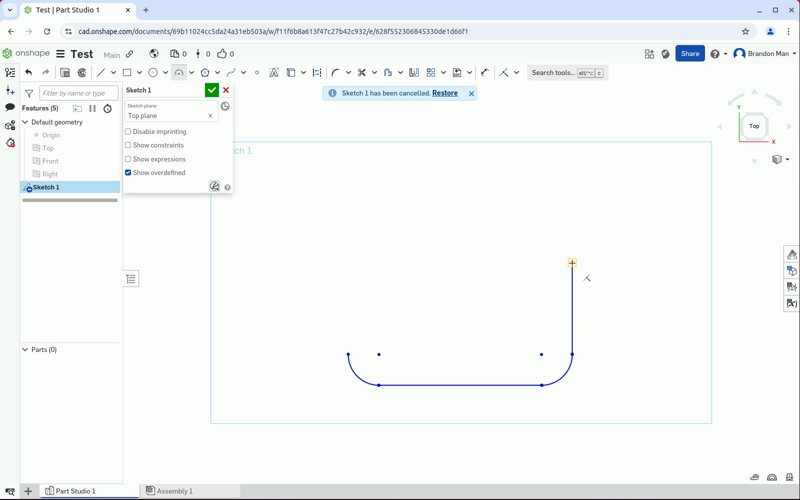
click(572, 262)
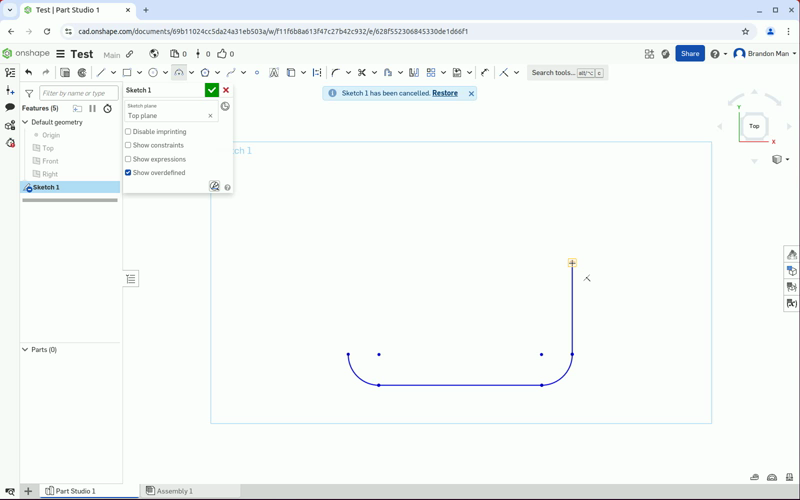
key_down(shift)
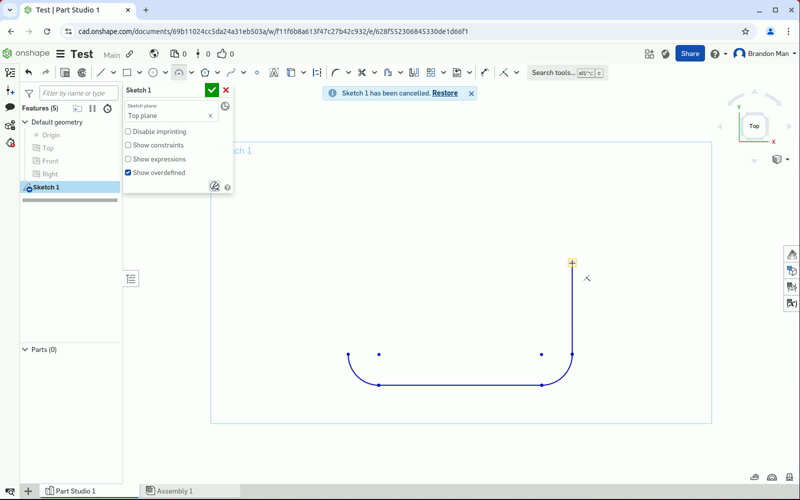
mouse_move(564, 239)
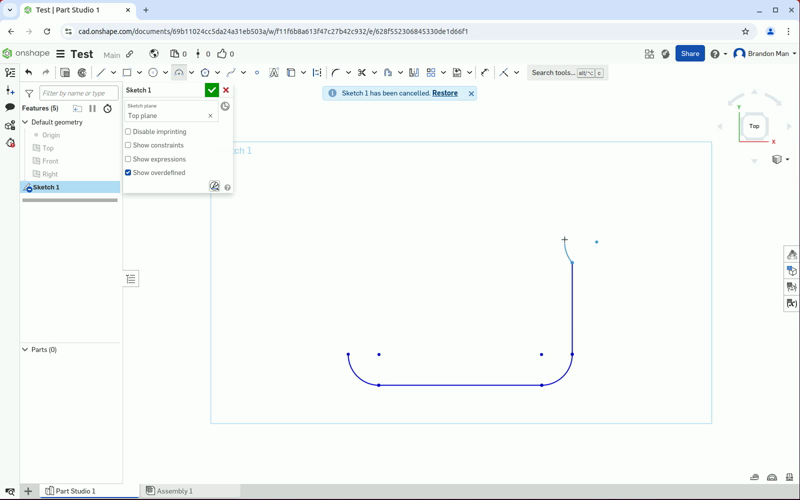
click(564, 239)
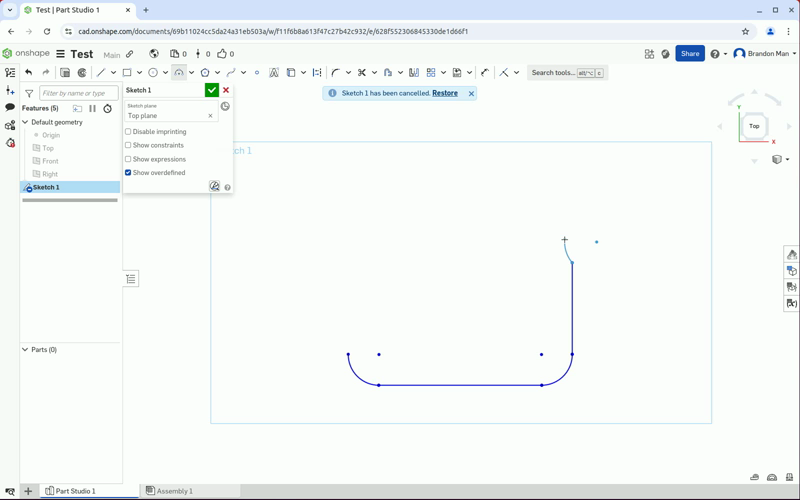
mouse_move(570, 250)
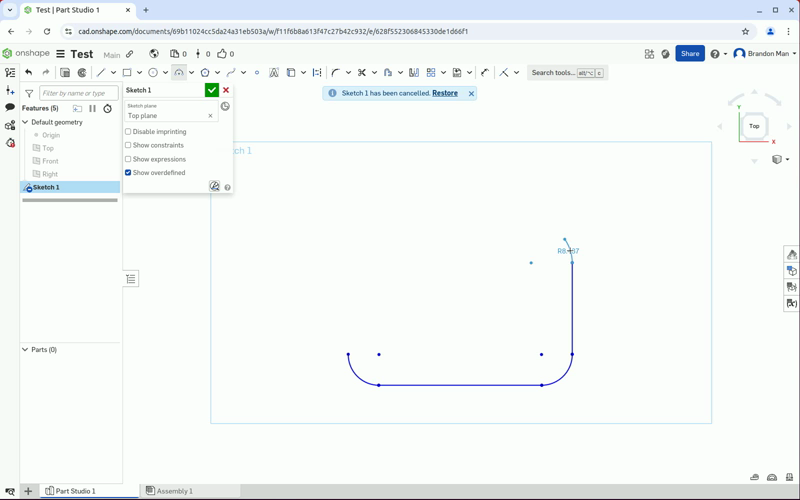
click(570, 250)
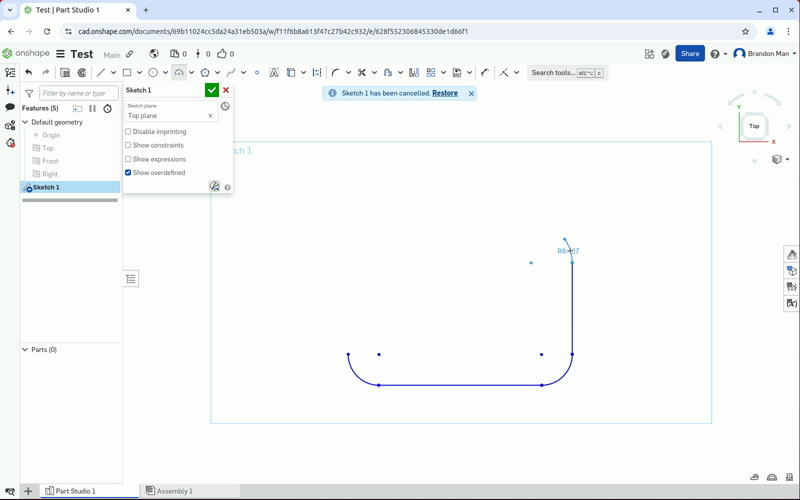
key_up(shift)
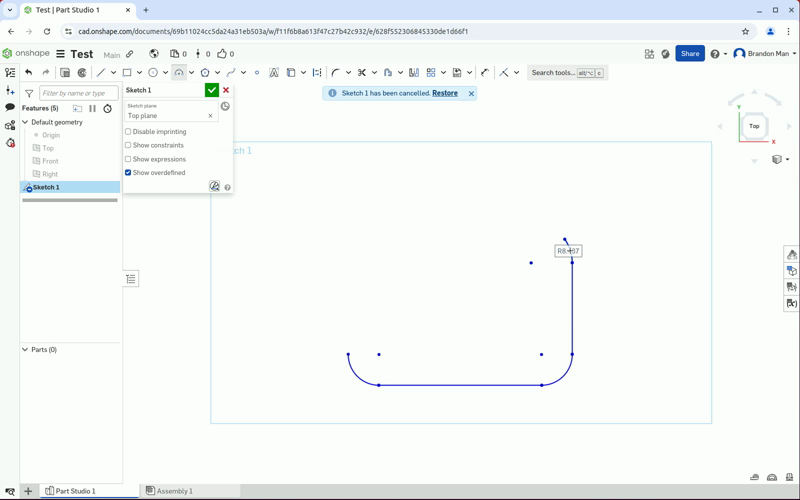
mouse_move(564, 239)
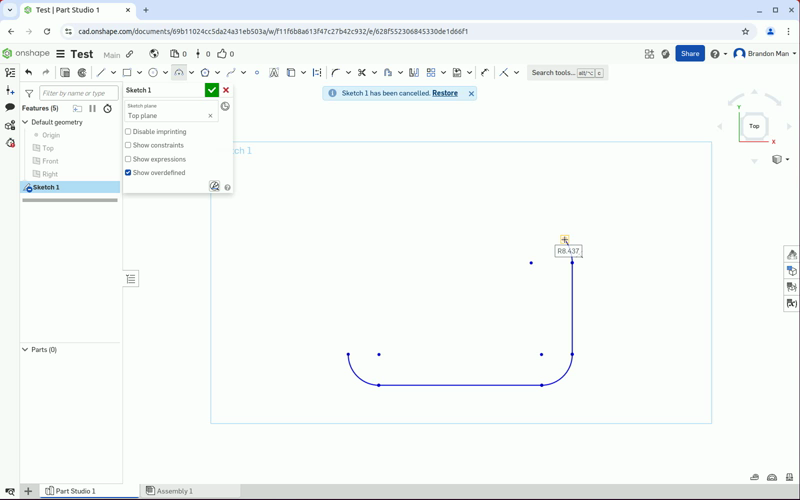
click(564, 239)
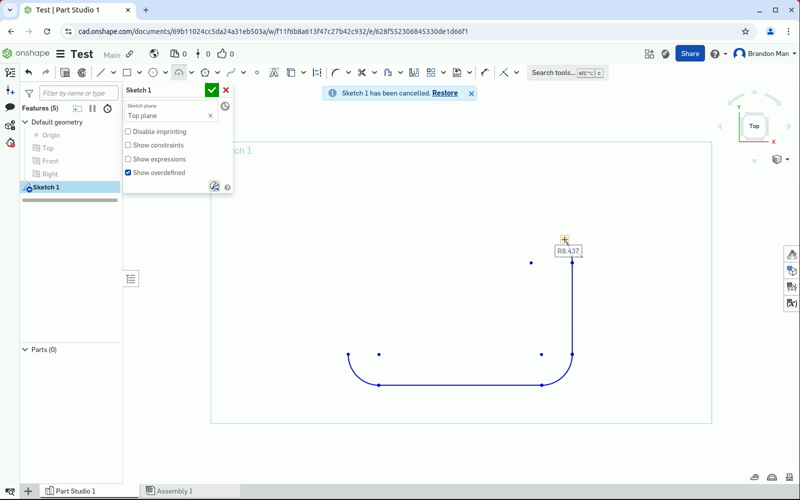
key_down(shift)
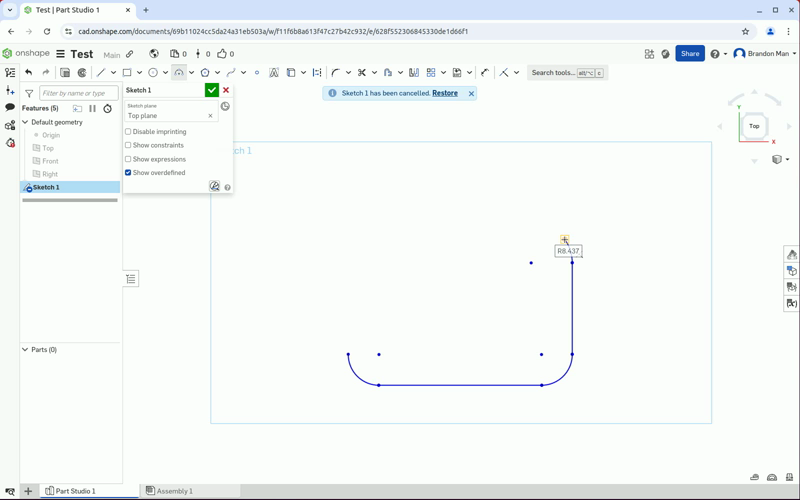
mouse_move(355, 239)
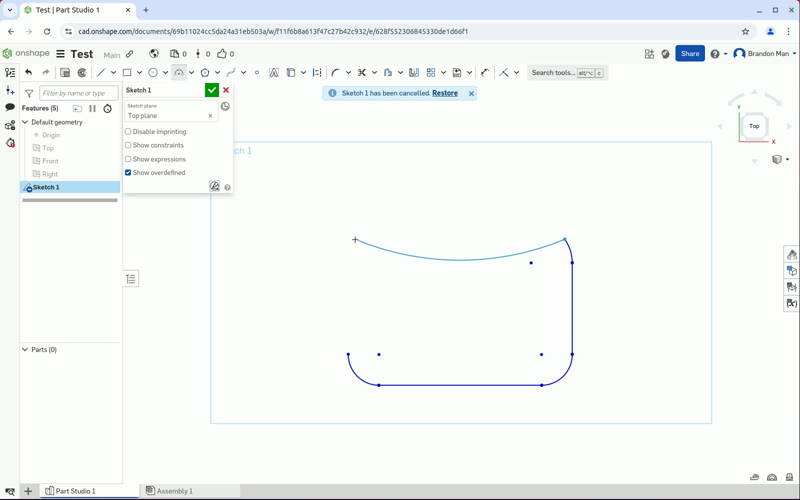
click(355, 239)
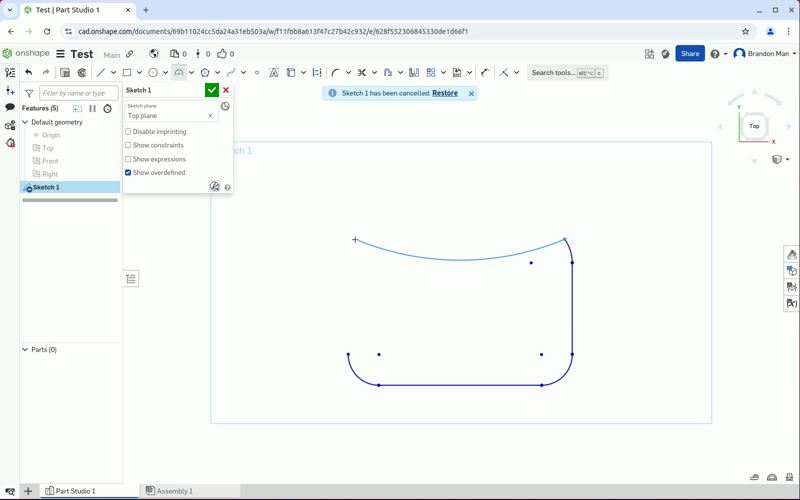
mouse_move(460, 179)
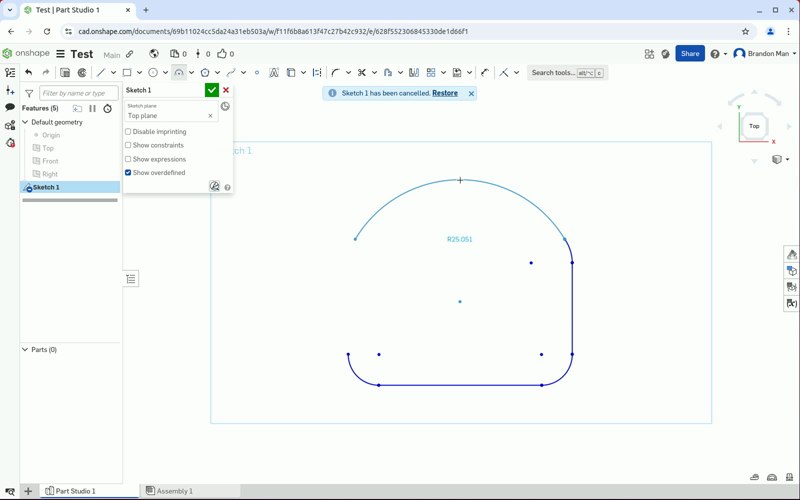
click(460, 179)
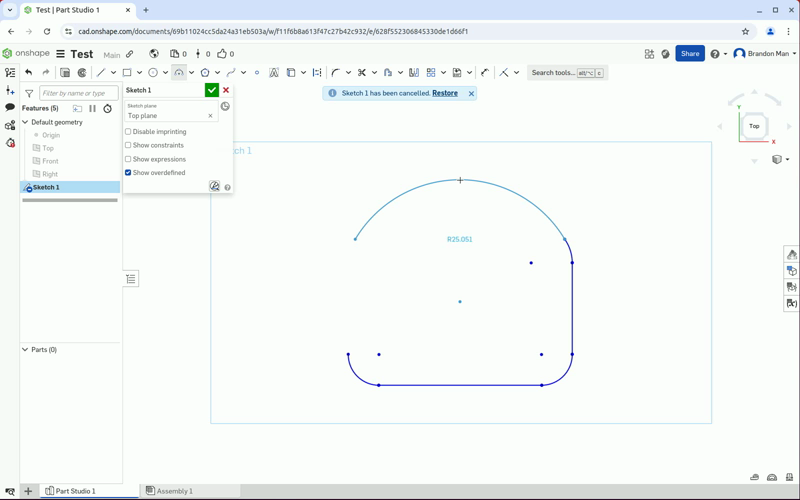
key_up(shift)
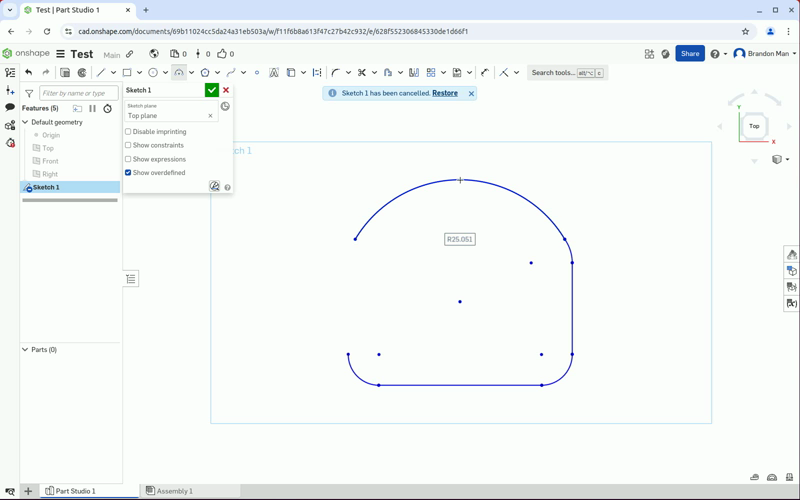
mouse_move(355, 239)
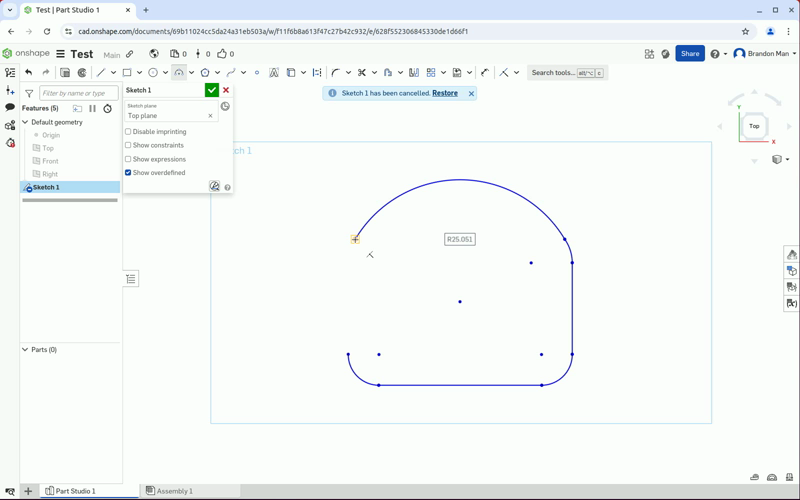
click(355, 239)
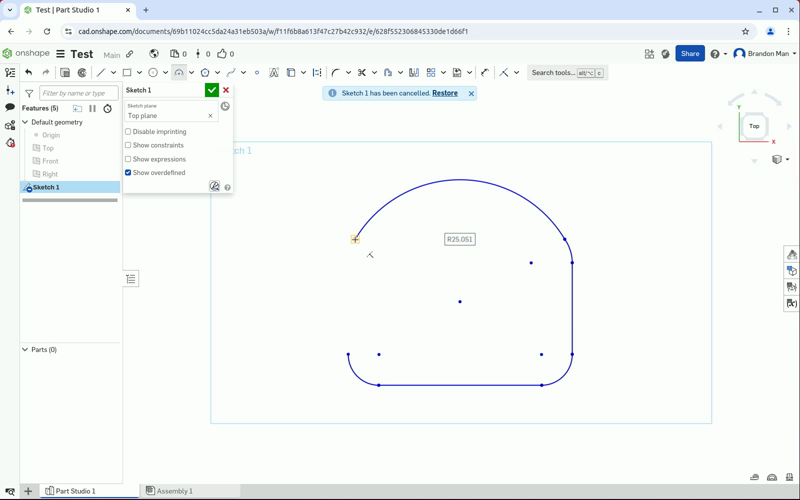
key_down(shift)
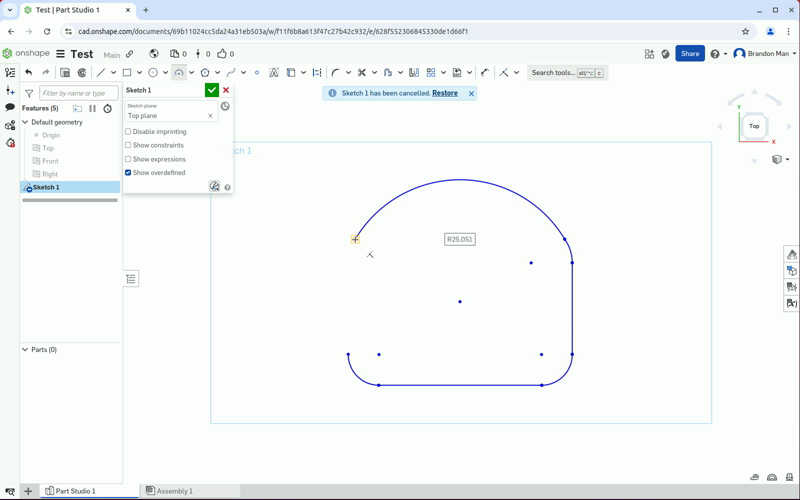
mouse_move(348, 262)
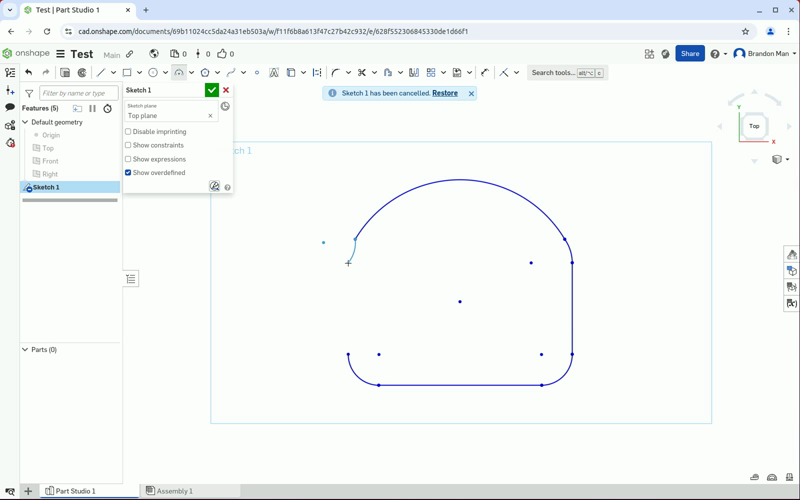
click(348, 262)
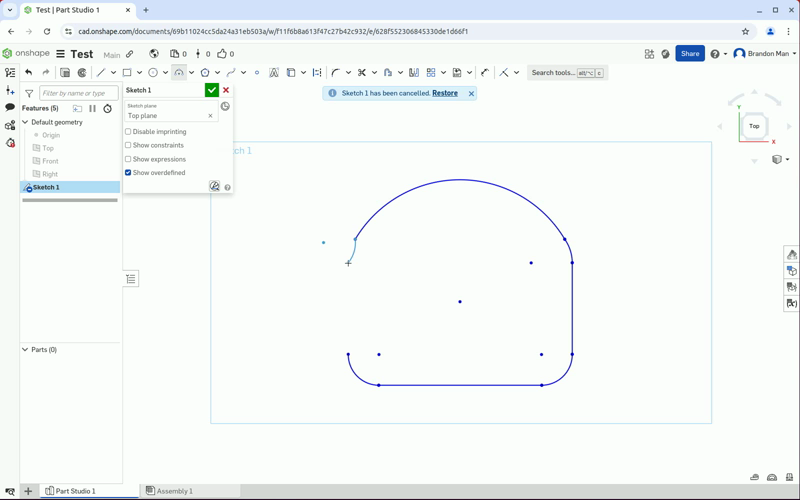
mouse_move(350, 250)
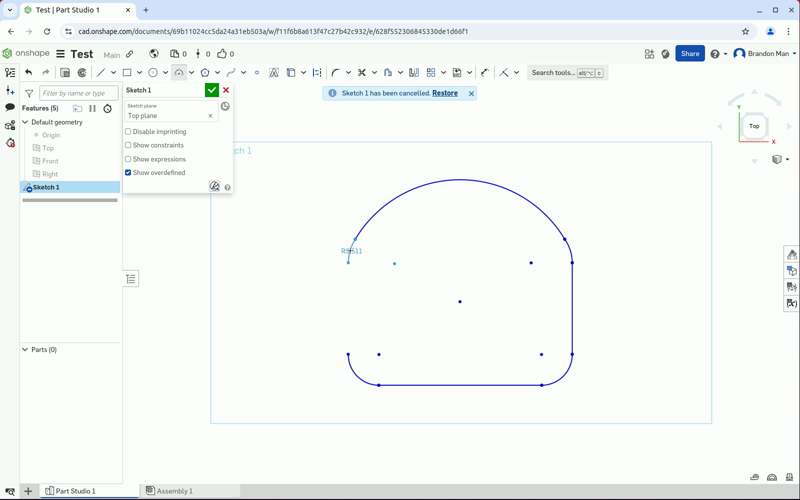
click(350, 250)
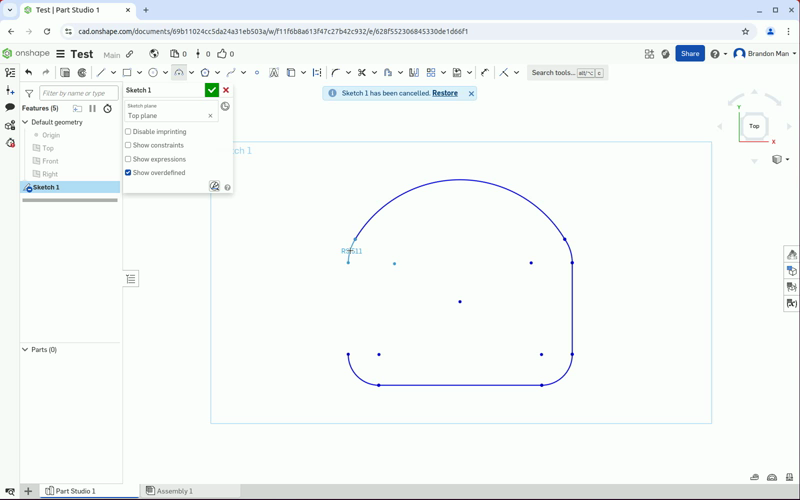
key_up(shift)
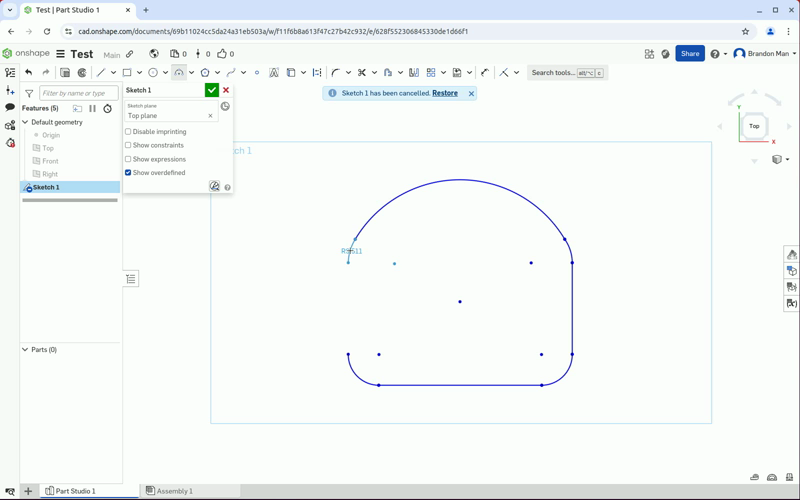
key(esc)
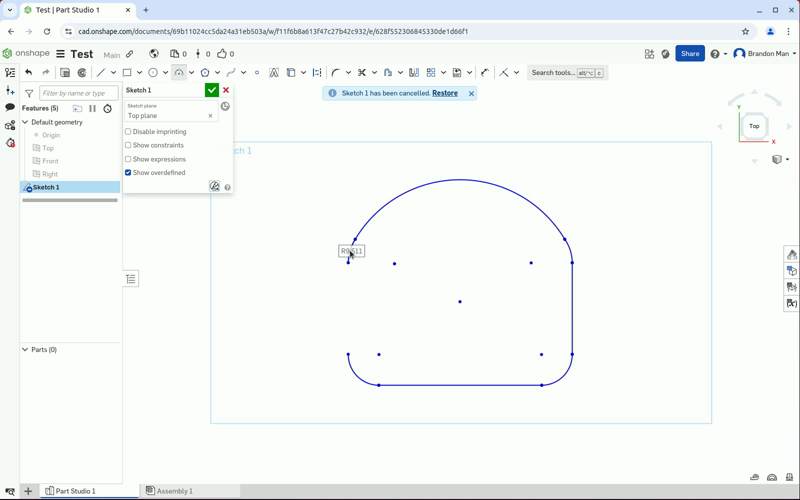
key(l)
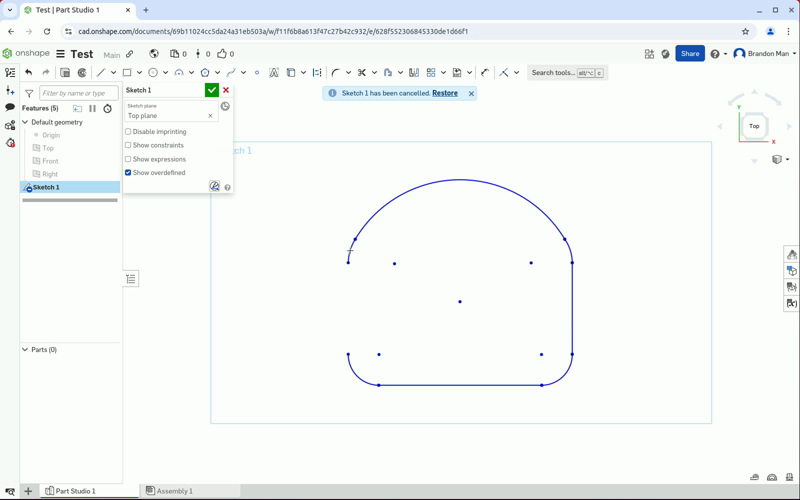
mouse_move(348, 262)
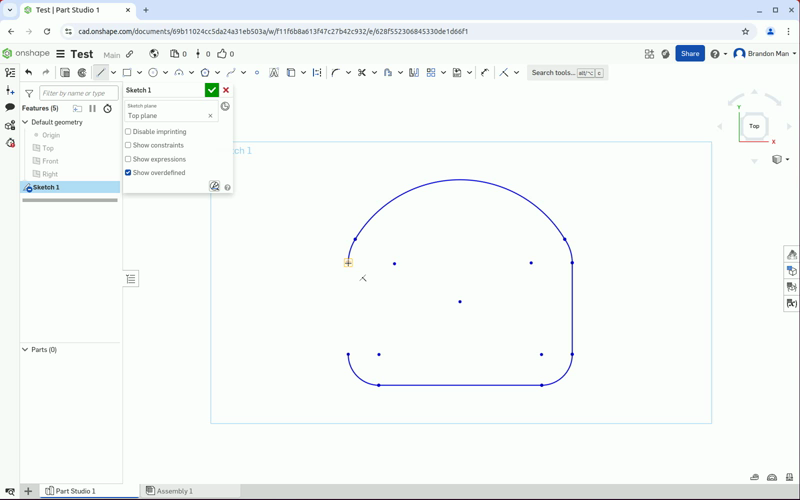
click(348, 262)
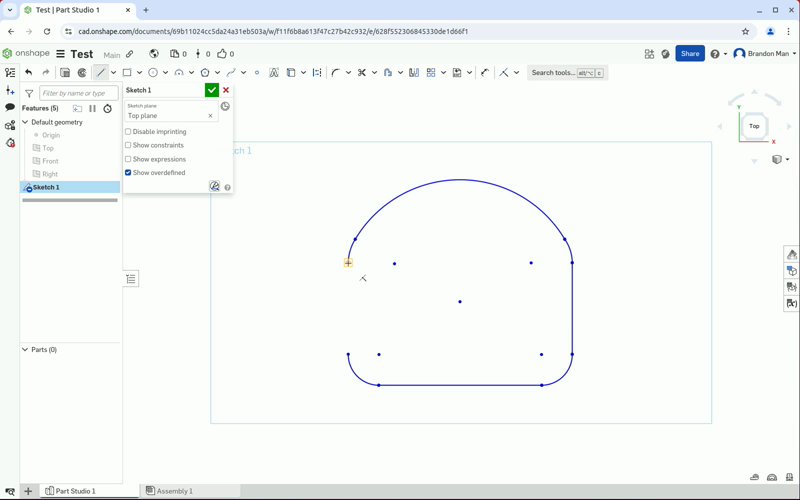
key_down(shift)
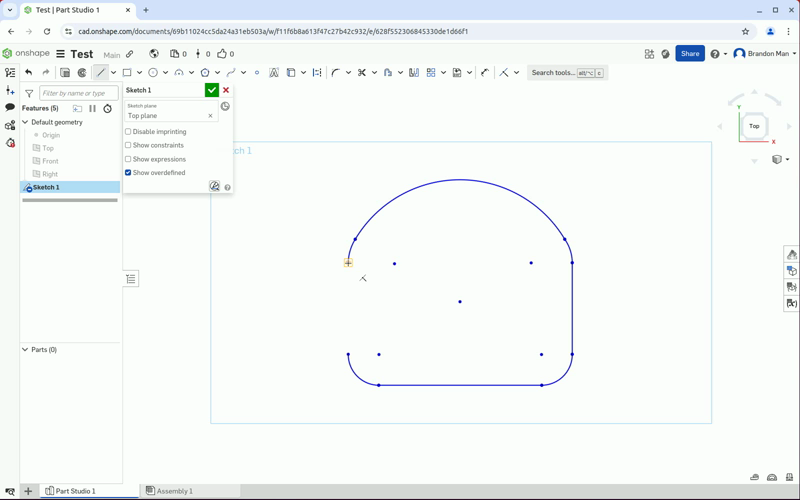
mouse_move(348, 354)
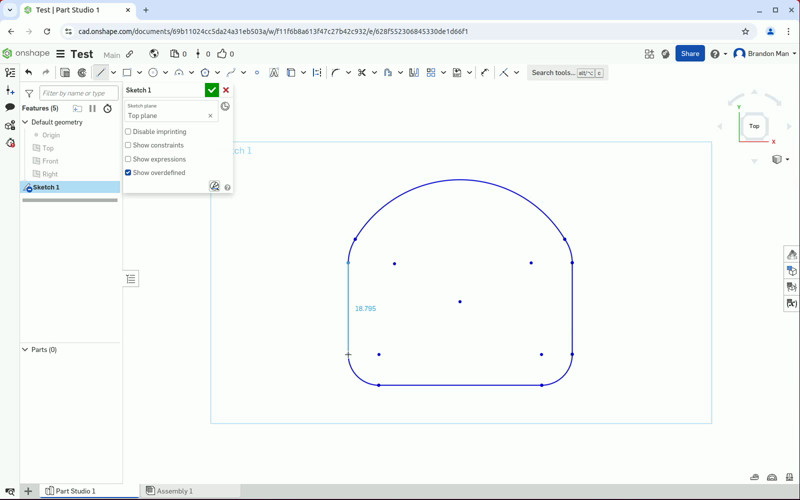
key_up(shift)
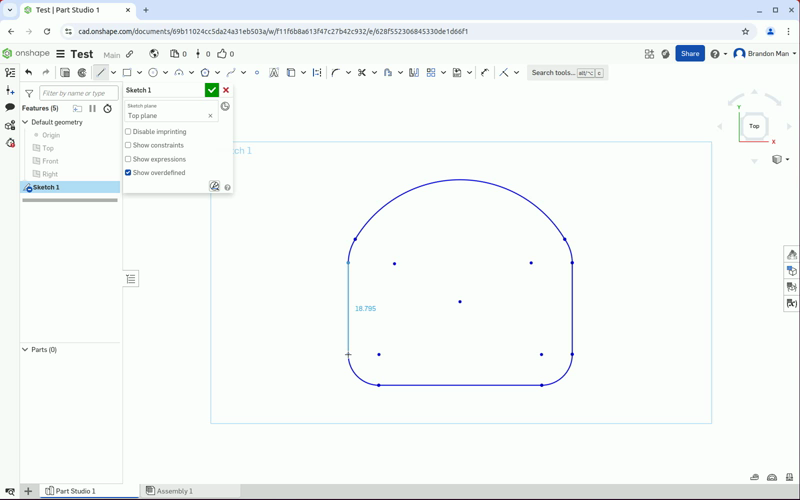
click(348, 354)
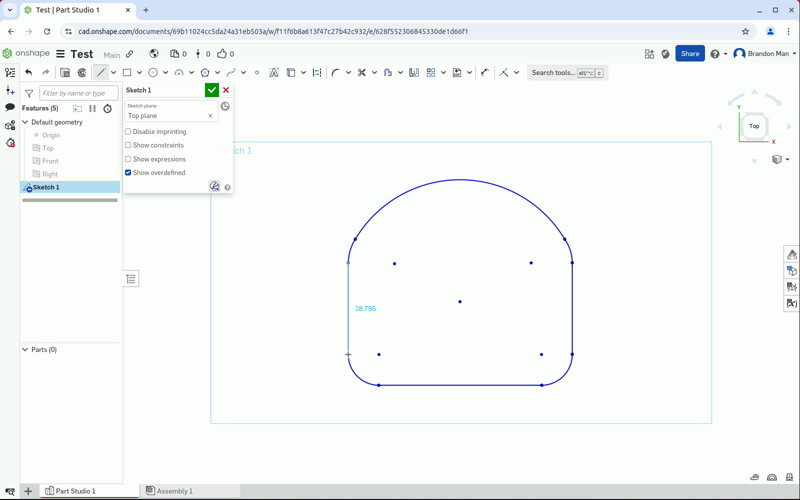
key(esc)
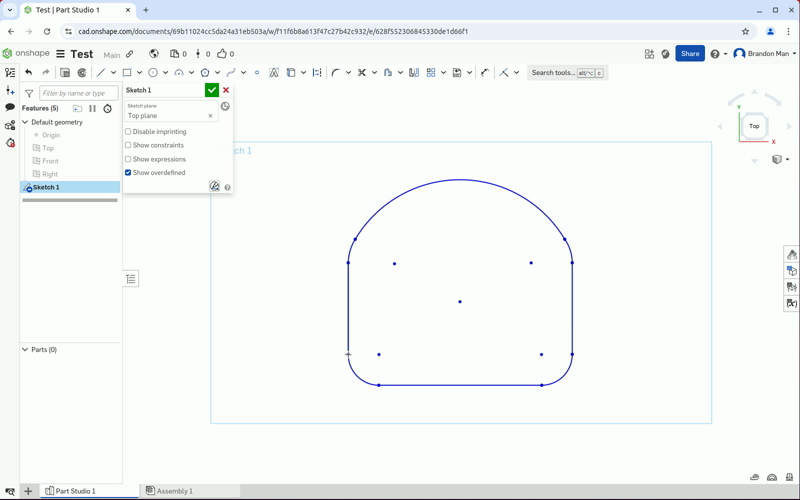
mouse_move(448, 335)
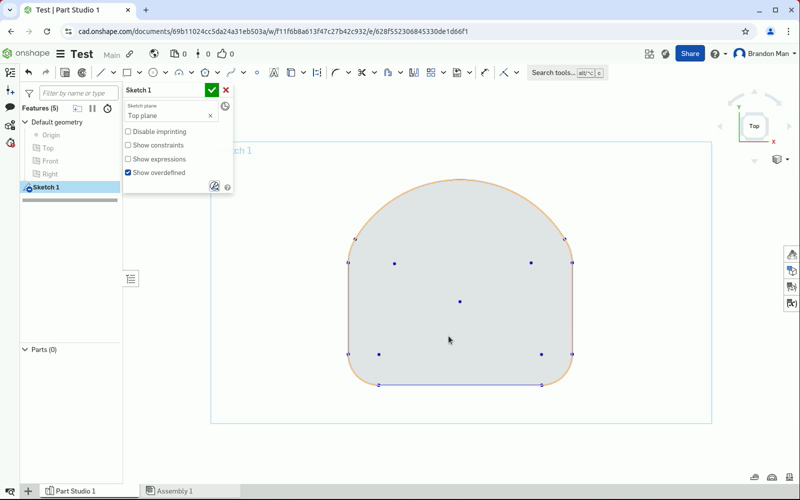
click(448, 335)
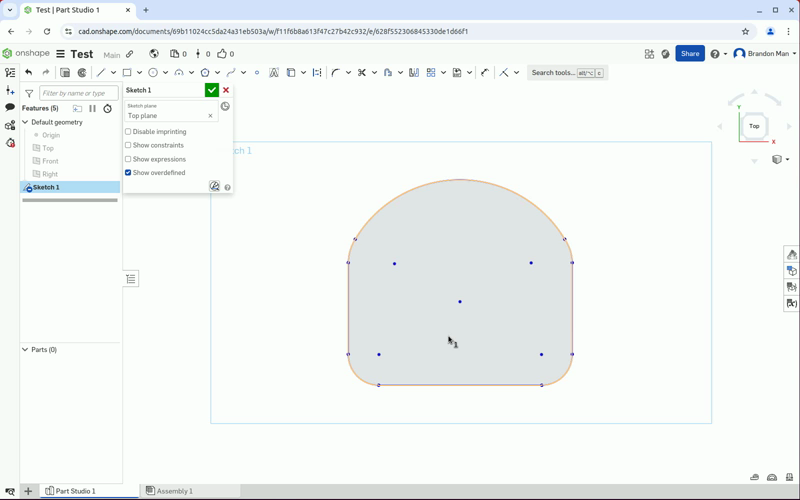
mouse_move(73, 352)
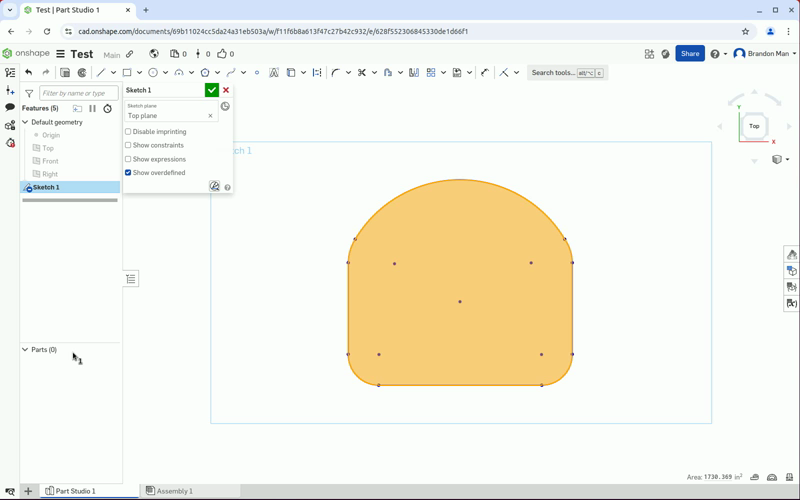
key(shift+y)
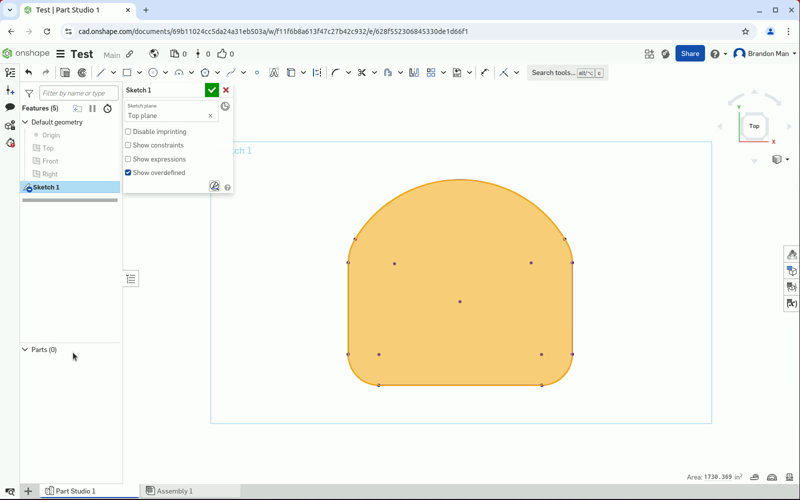
key(shift+e)
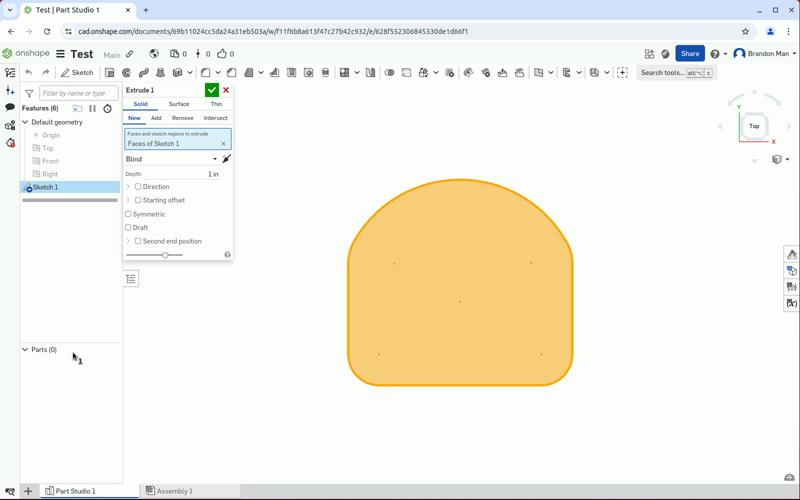
mouse_move(143, 106)
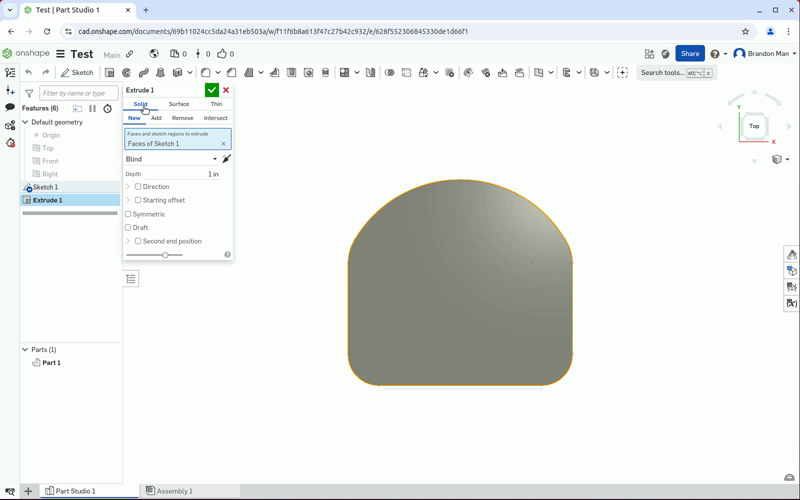
click(143, 106)
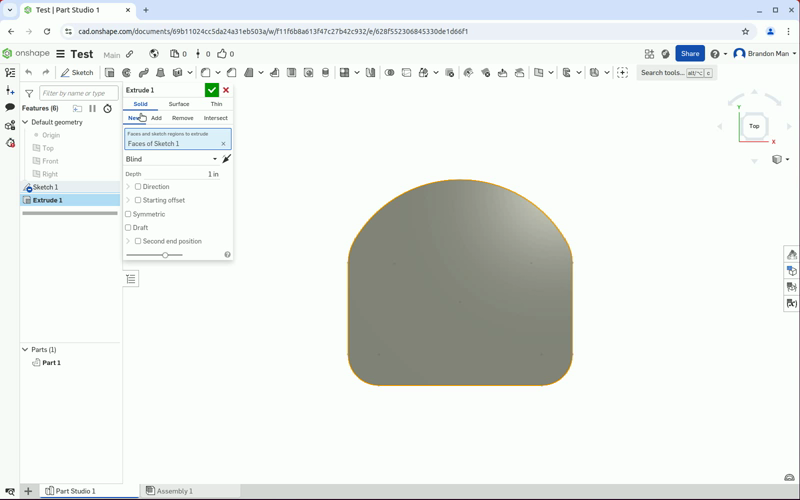
mouse_move(137, 120)
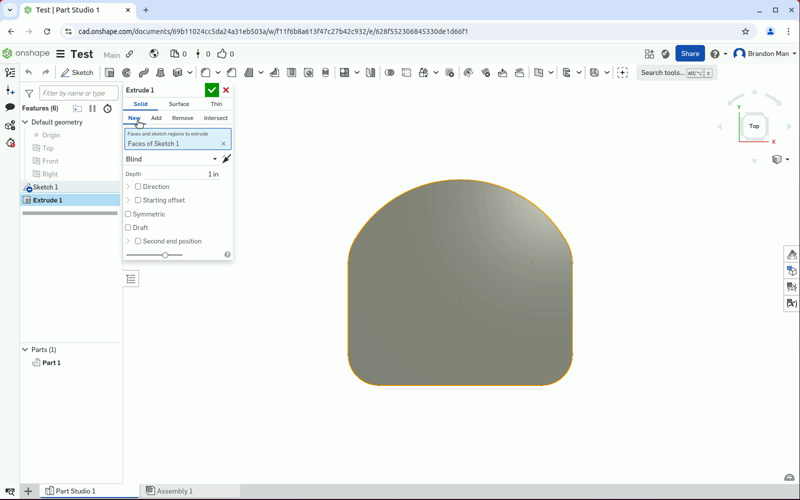
click(137, 120)
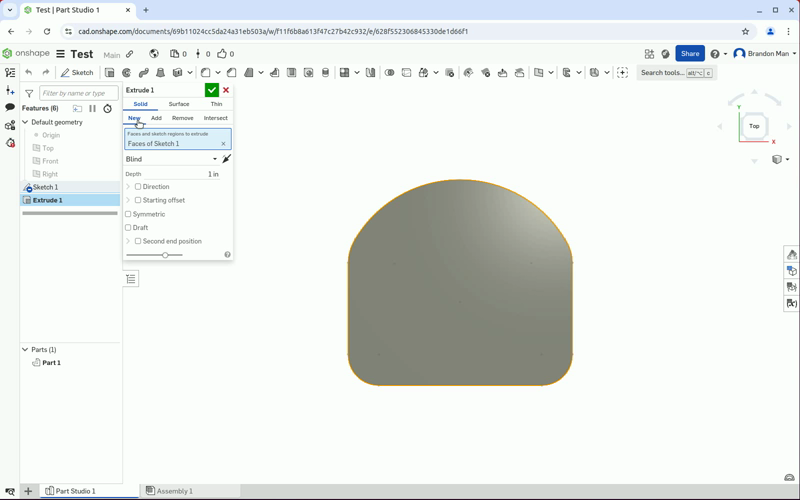
key(tab, 4)
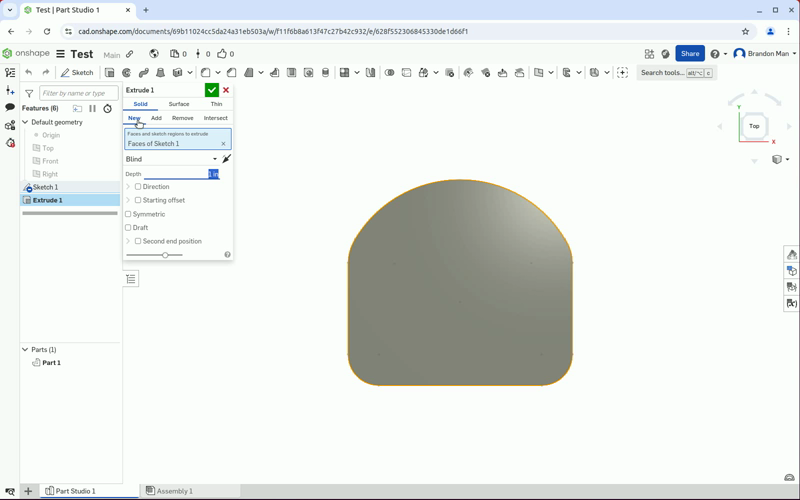
text(19.016)
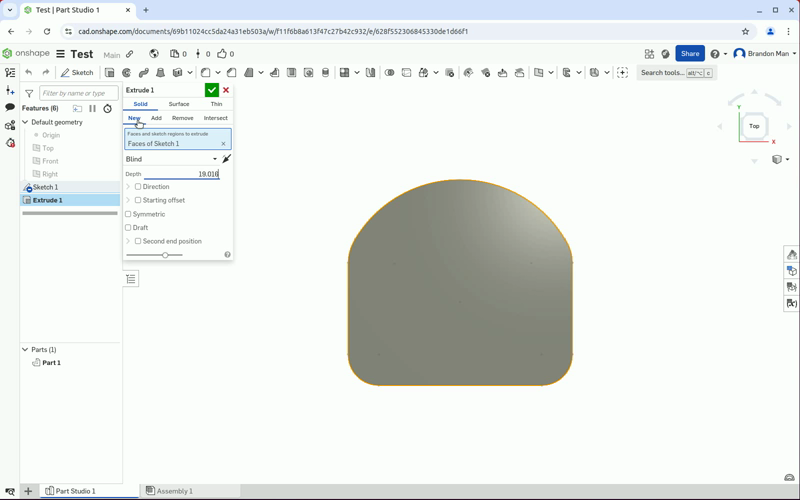
key(enter)
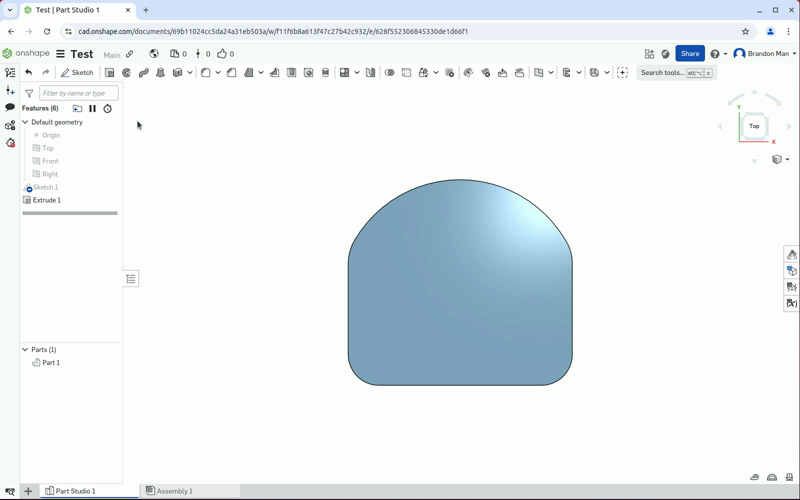
key(shift+h)
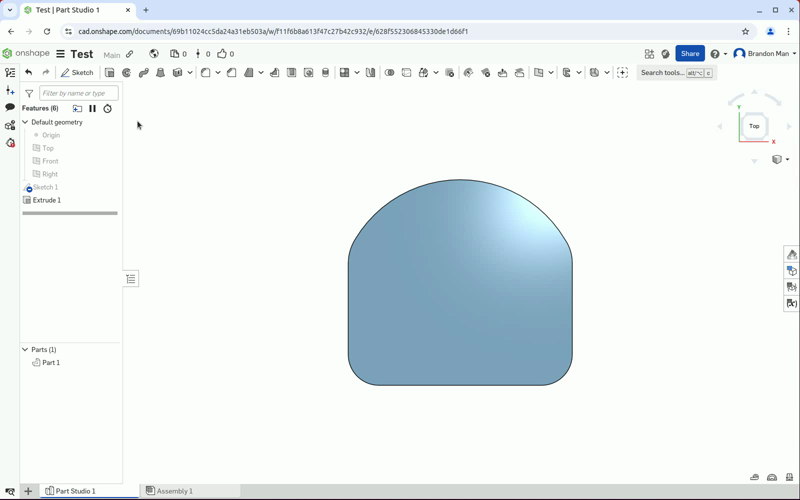
key(shift+h)
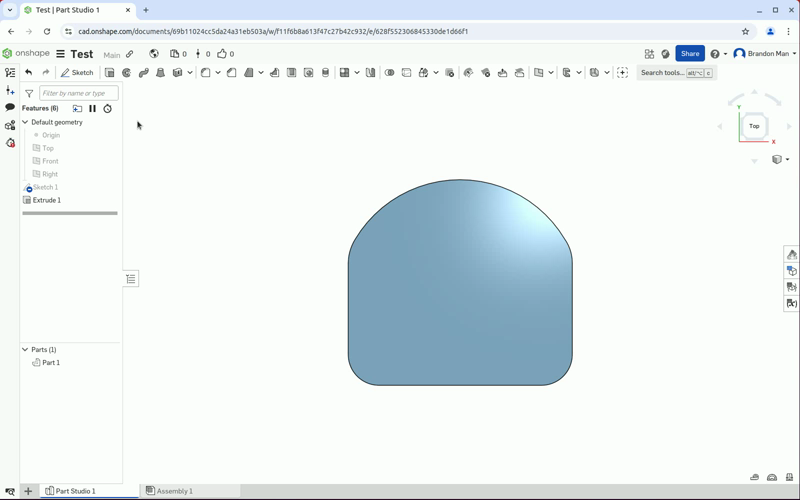
mouse_move(73, 189)
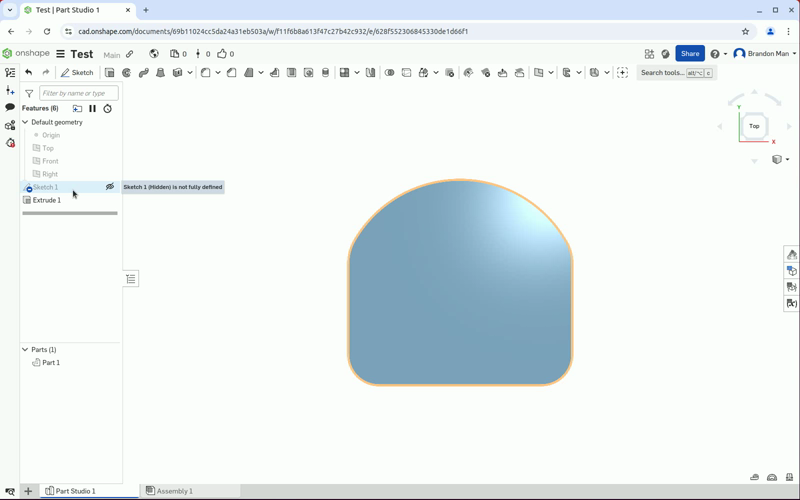
click(73, 189)
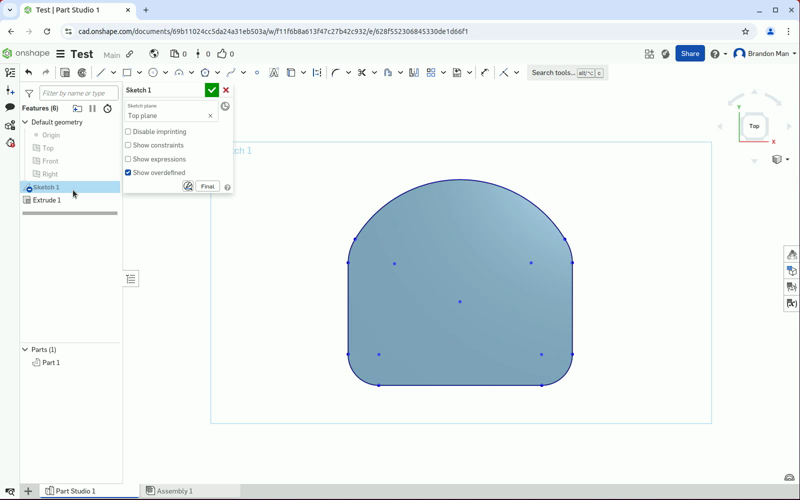
mouse_move(229, 92)
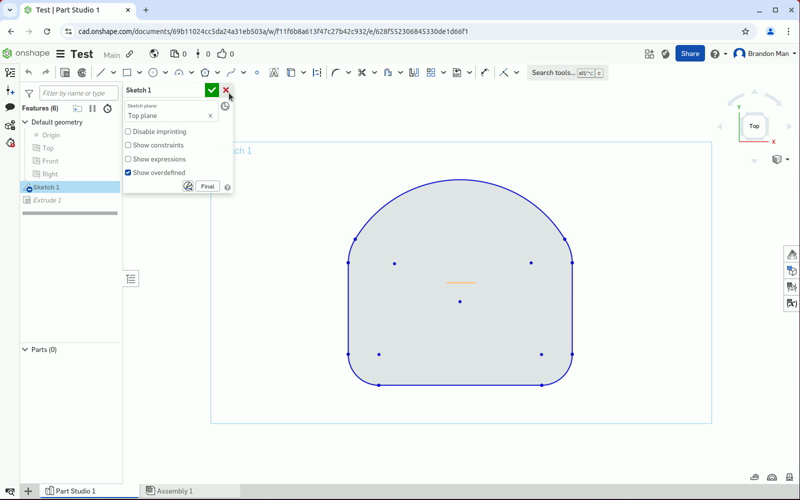
click(229, 92)
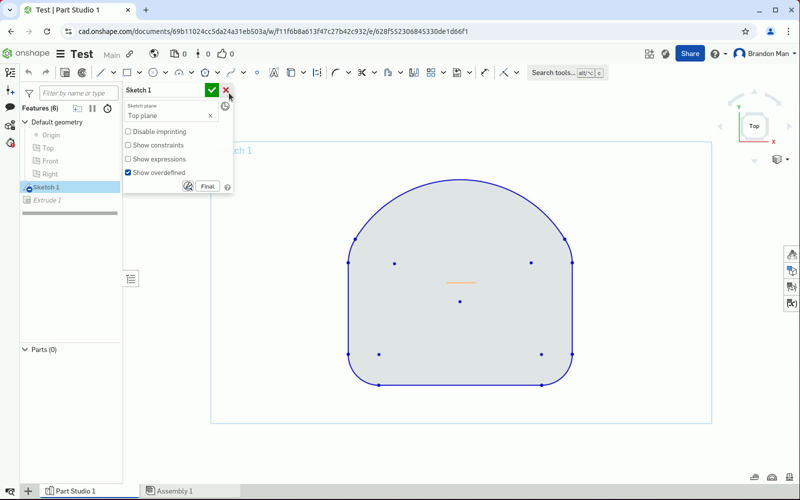
key(shift+s)
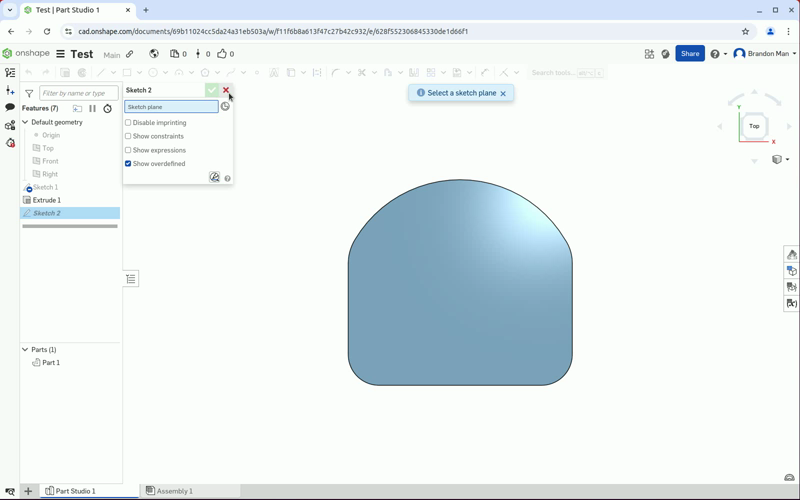
mouse_move(73, 150)
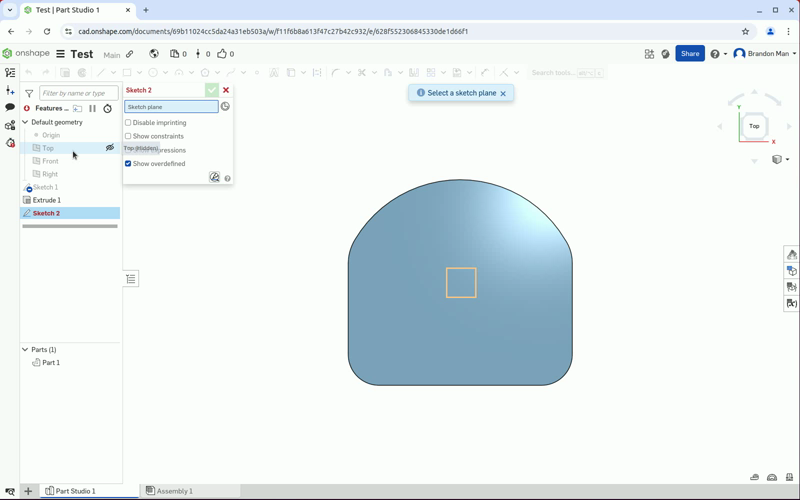
click(73, 150)
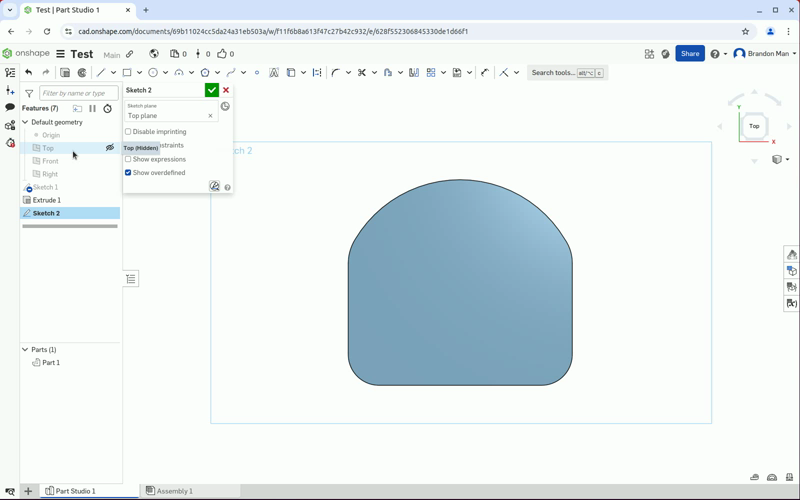
mouse_move(73, 352)
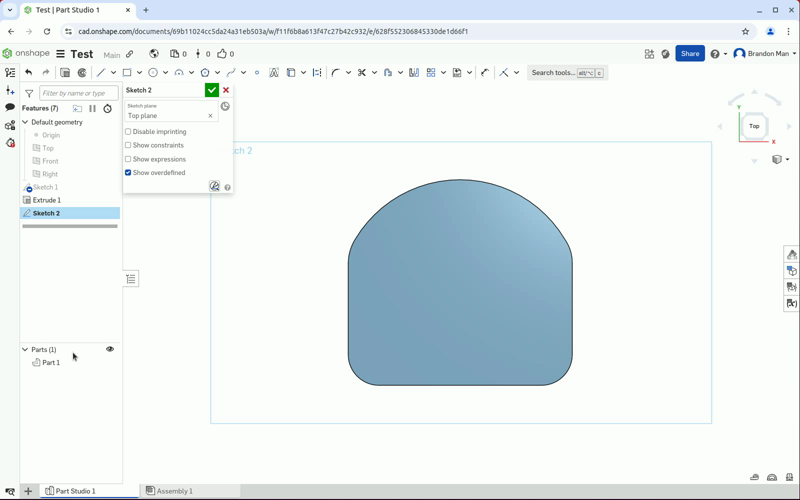
key(y)
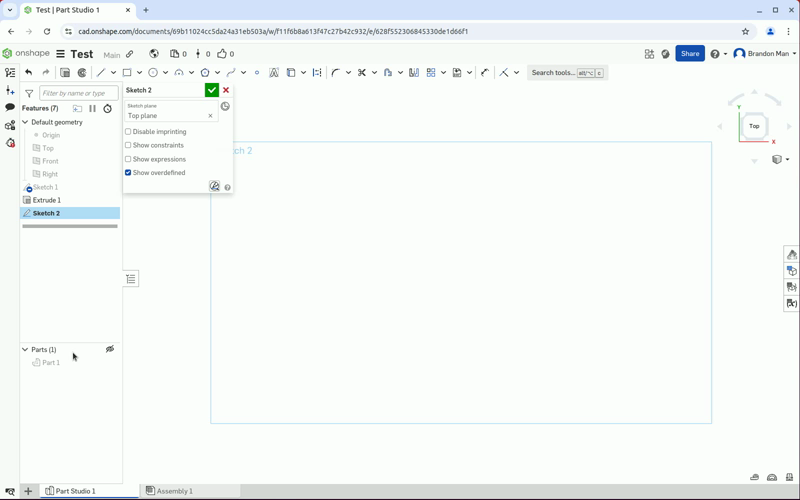
key(l)
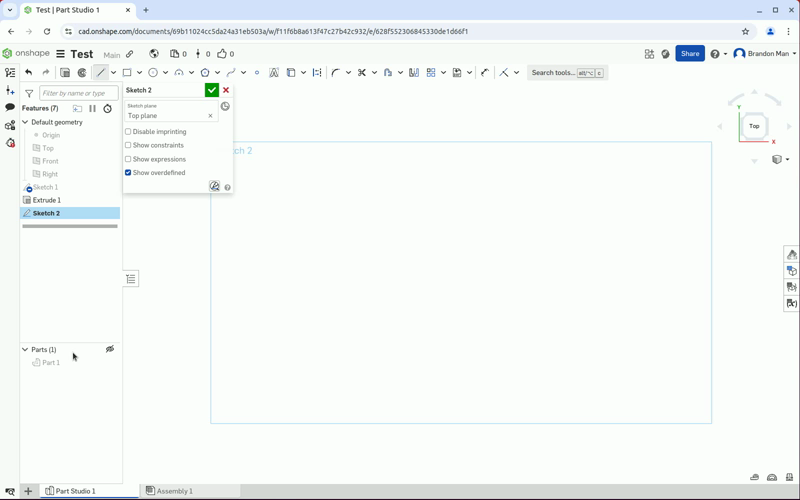
key_down(shift)
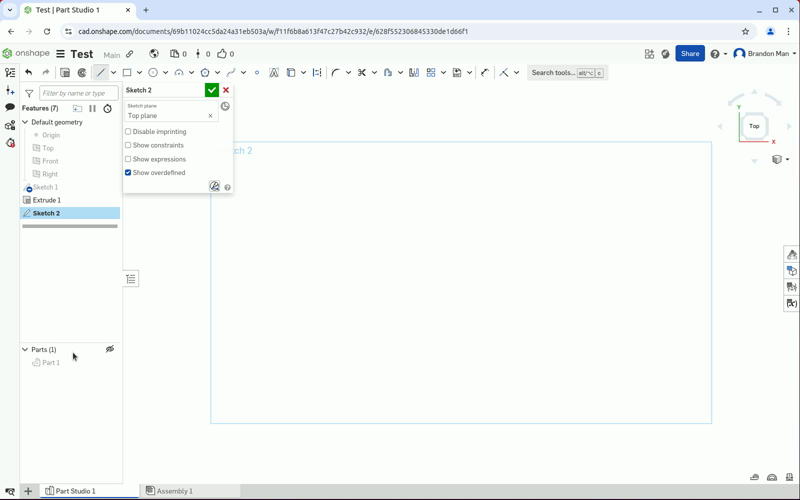
mouse_move(379, 402)
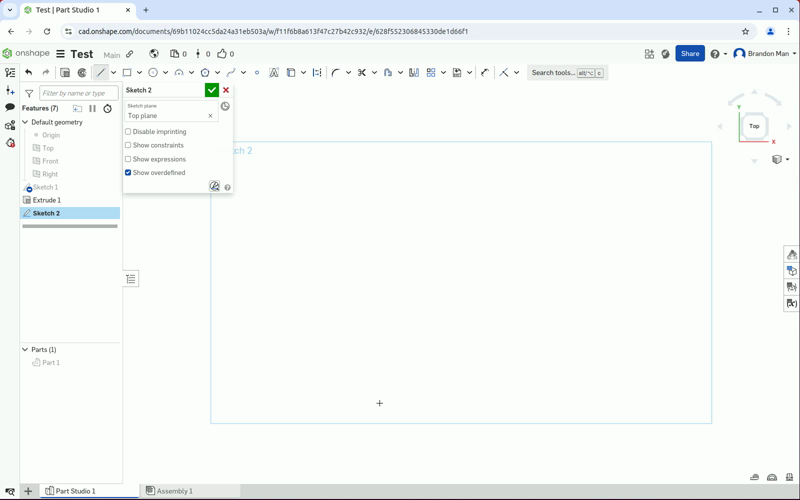
click(379, 402)
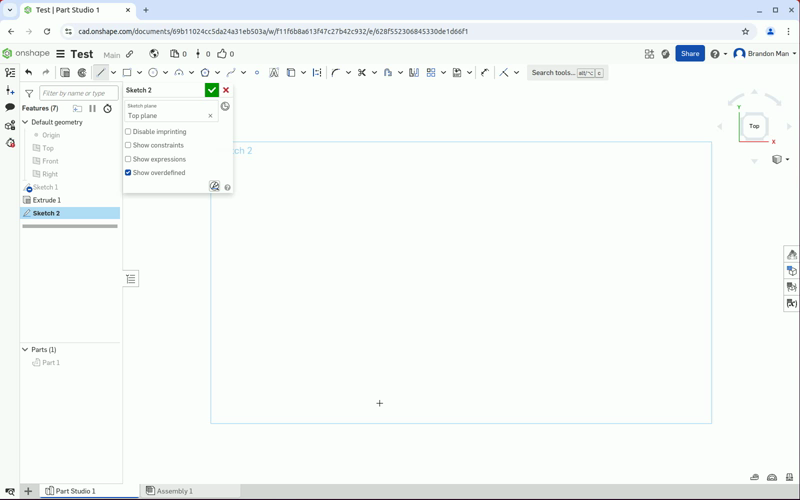
key_up(shift)
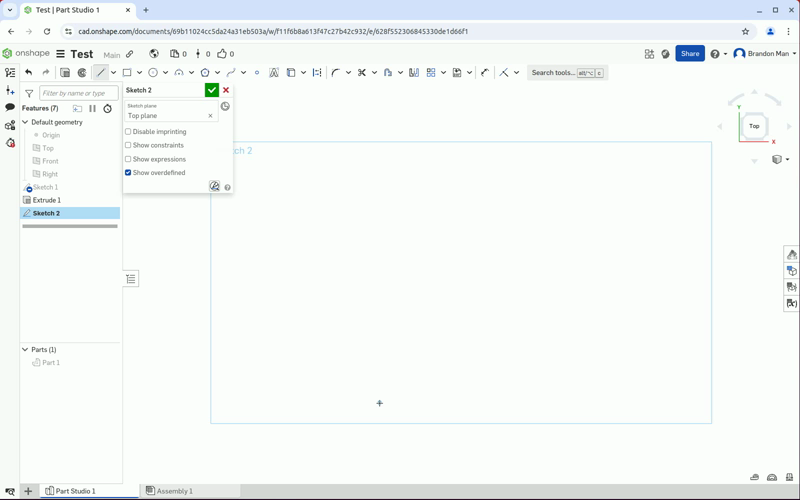
key_down(shift)
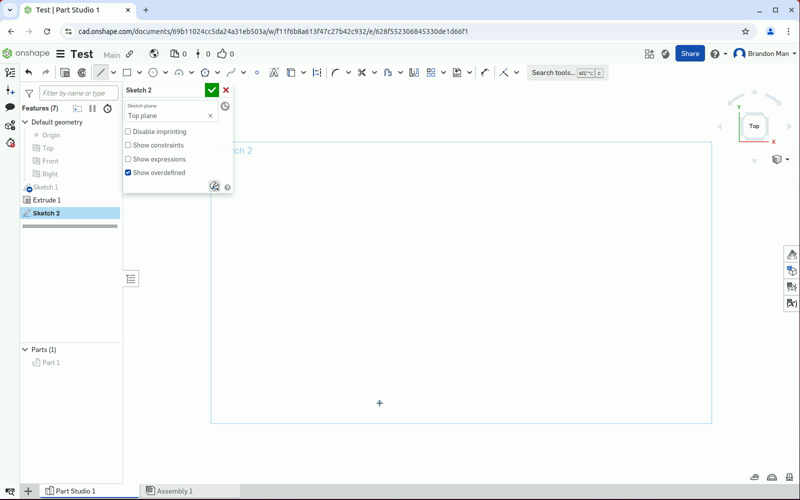
mouse_move(541, 402)
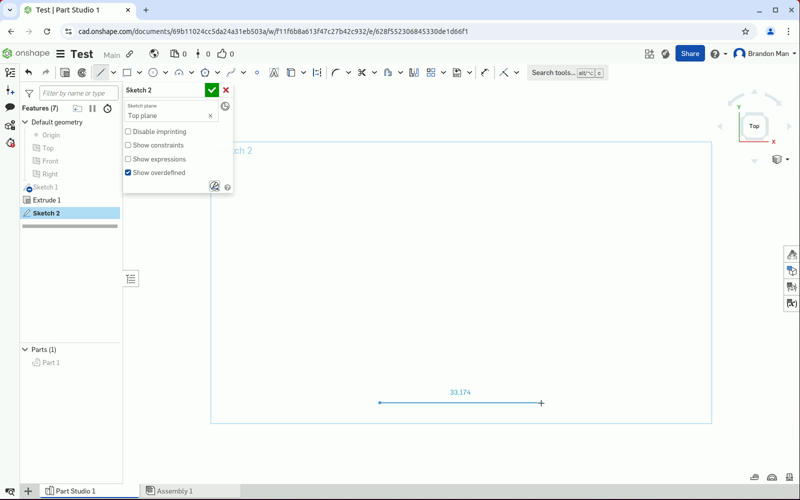
click(541, 402)
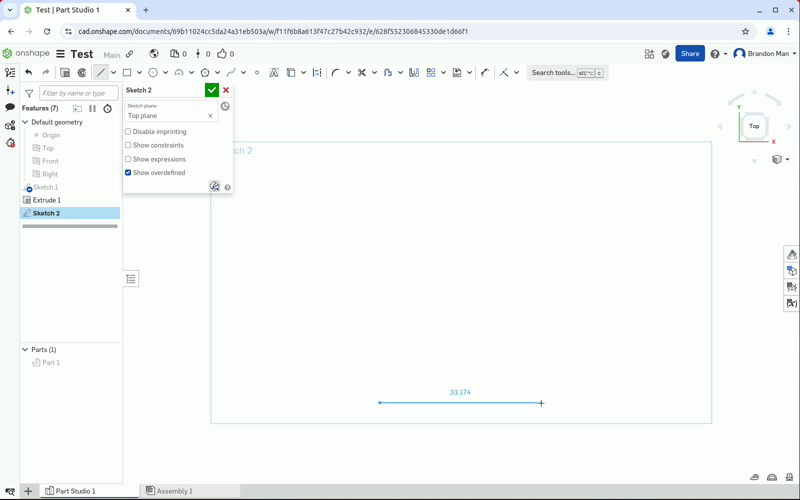
key_up(shift)
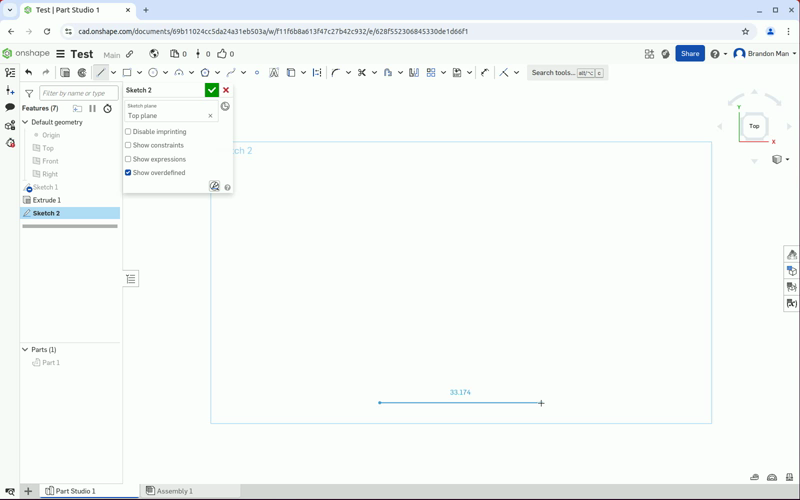
key_down(shift)
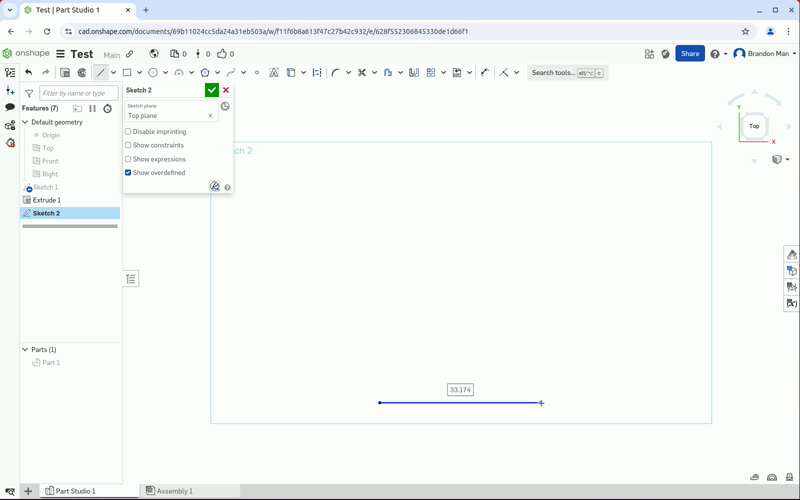
mouse_move(541, 263)
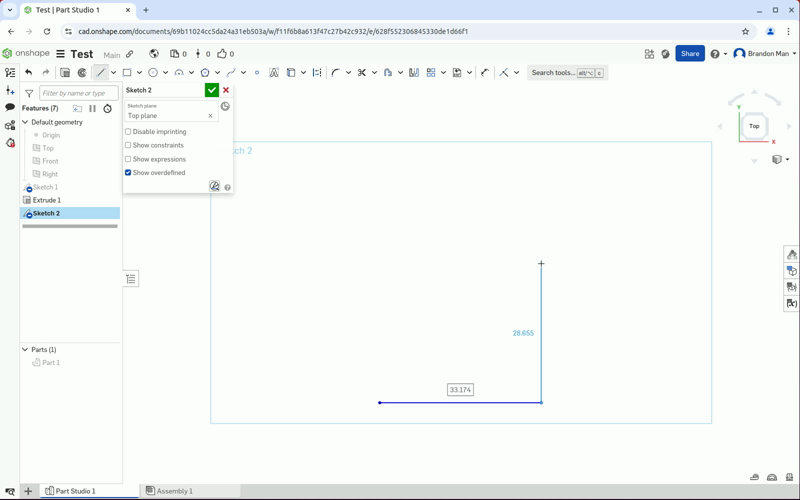
click(541, 263)
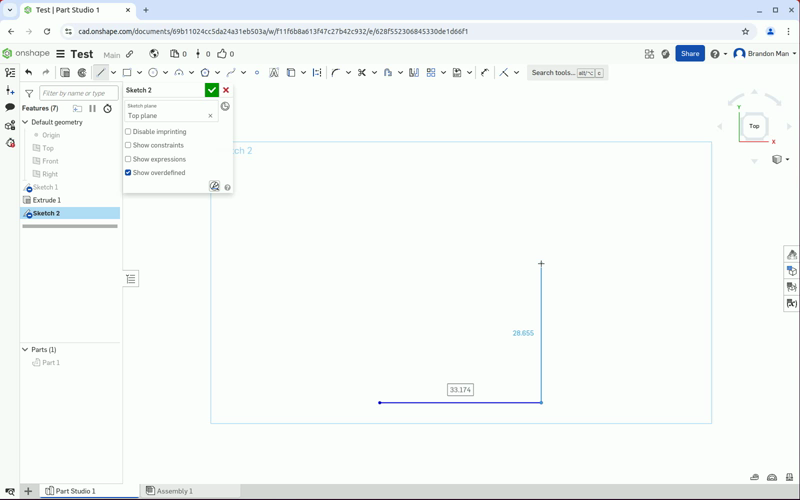
key_up(shift)
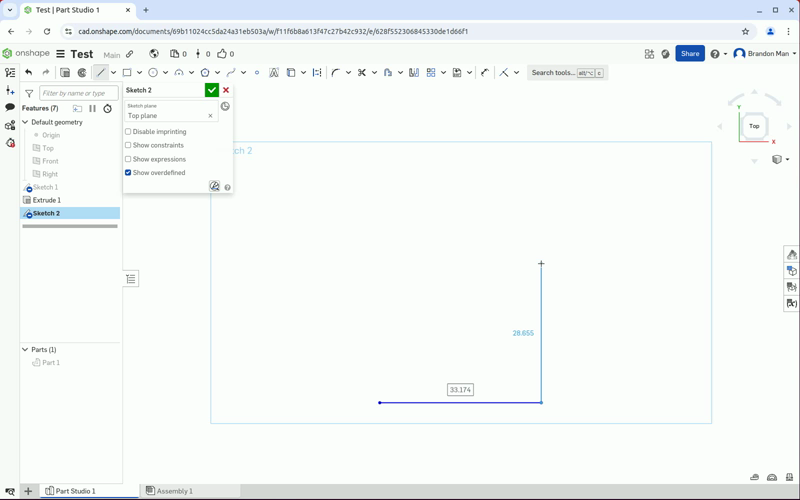
key(esc)
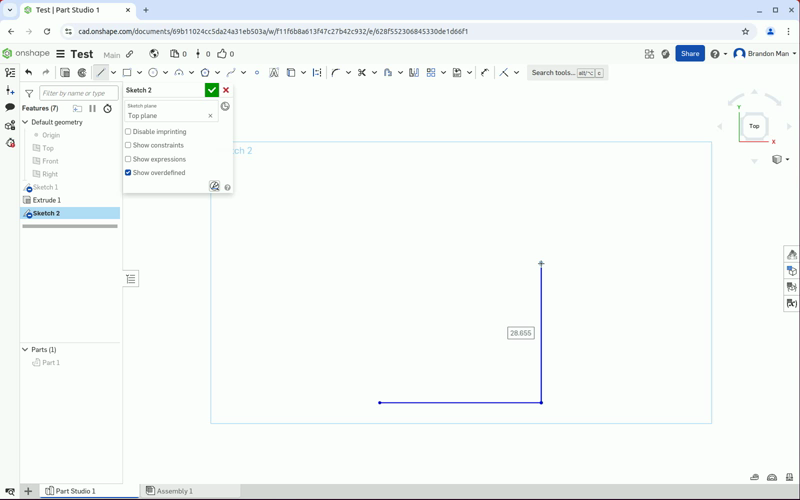
key(a)
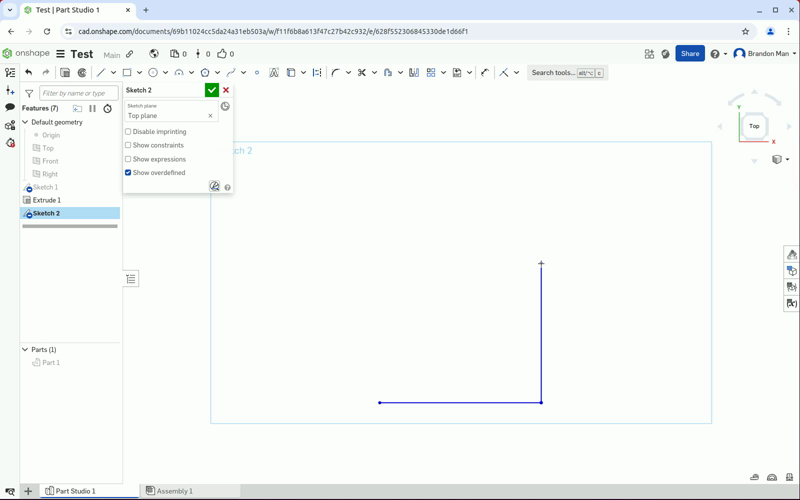
mouse_move(541, 263)
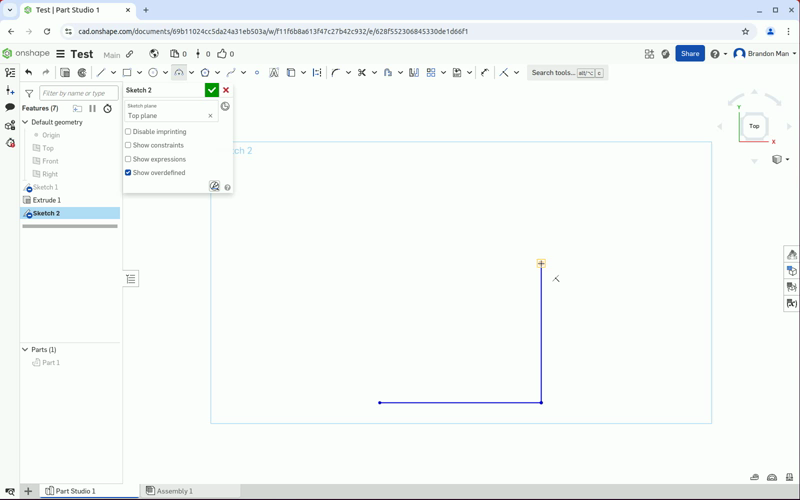
click(541, 263)
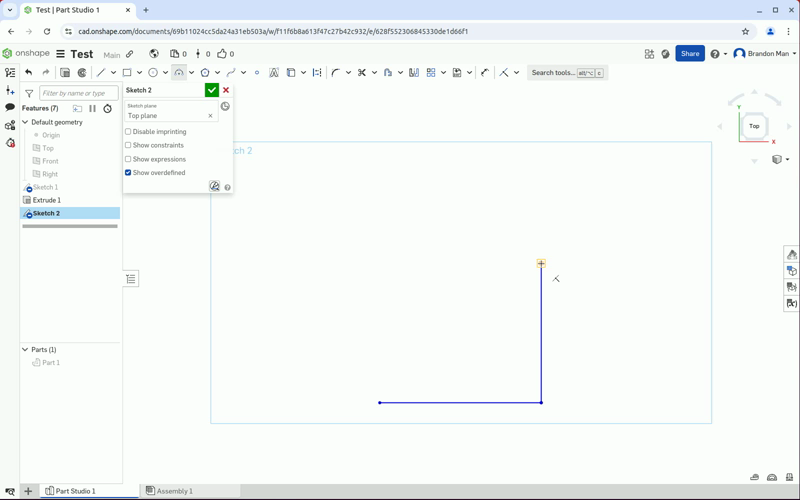
key_down(shift)
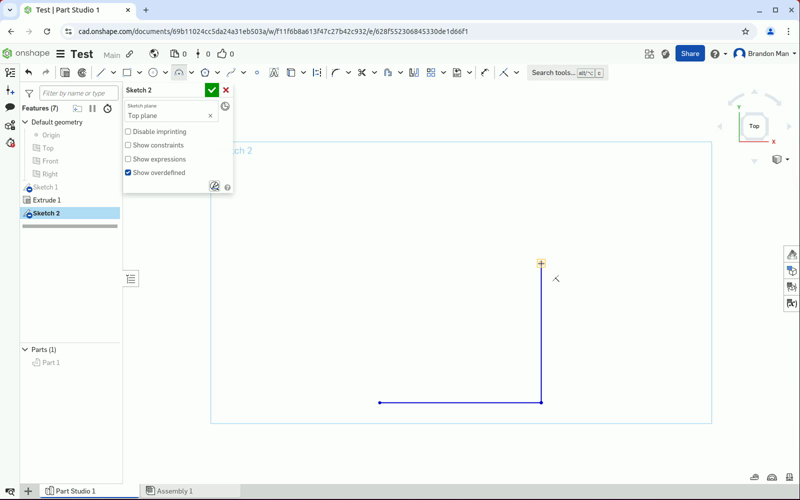
mouse_move(539, 255)
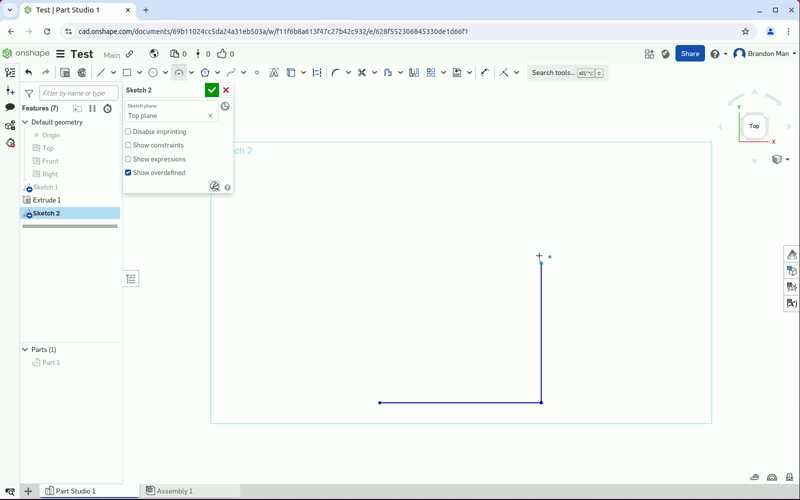
click(539, 255)
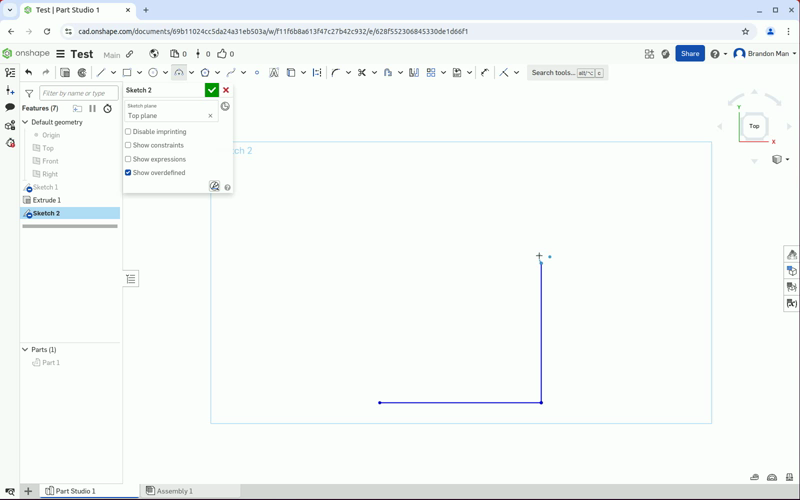
mouse_move(540, 259)
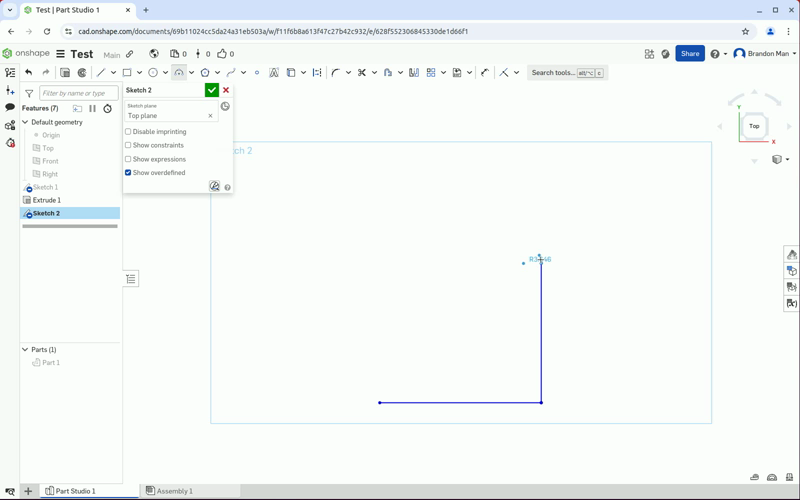
scroll(6)
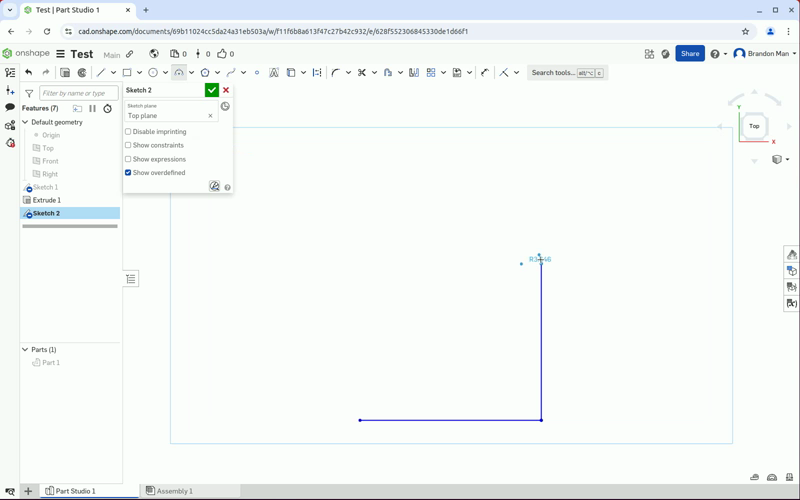
scroll(6)
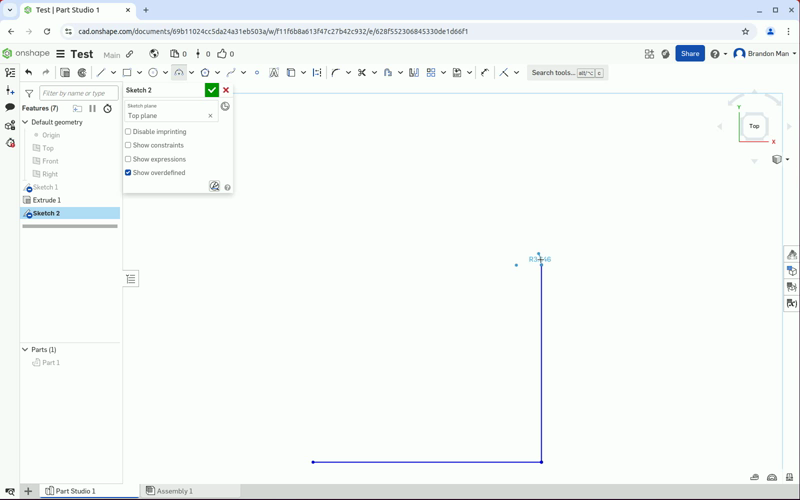
scroll(6)
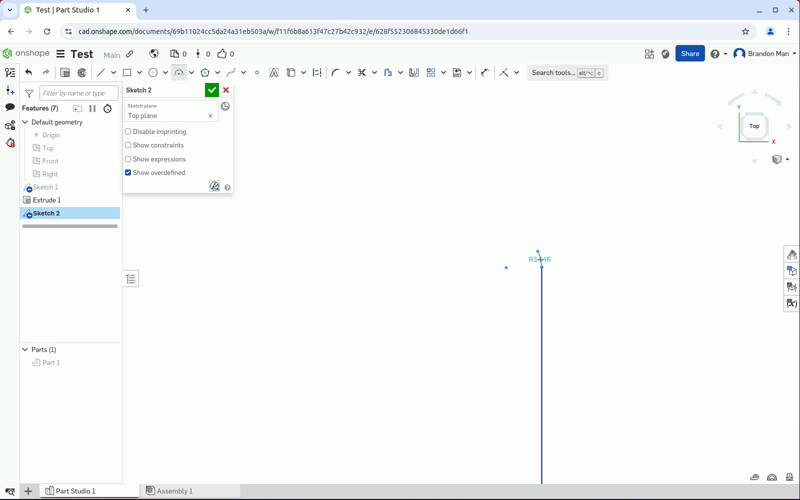
scroll(6)
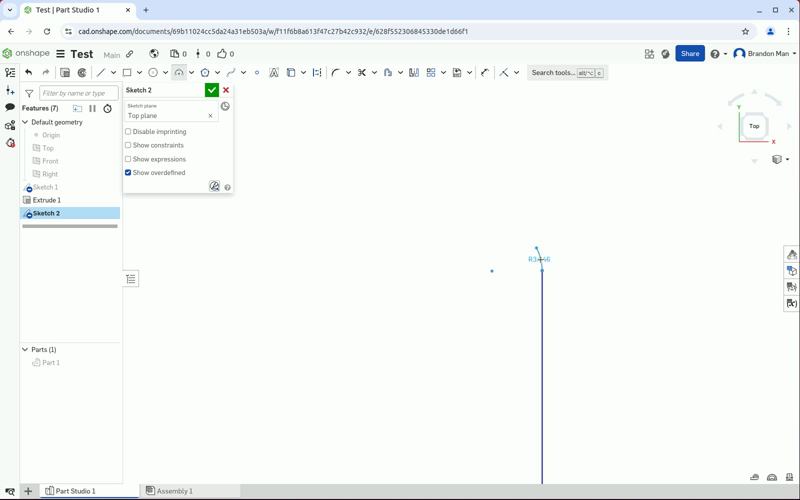
scroll(6)
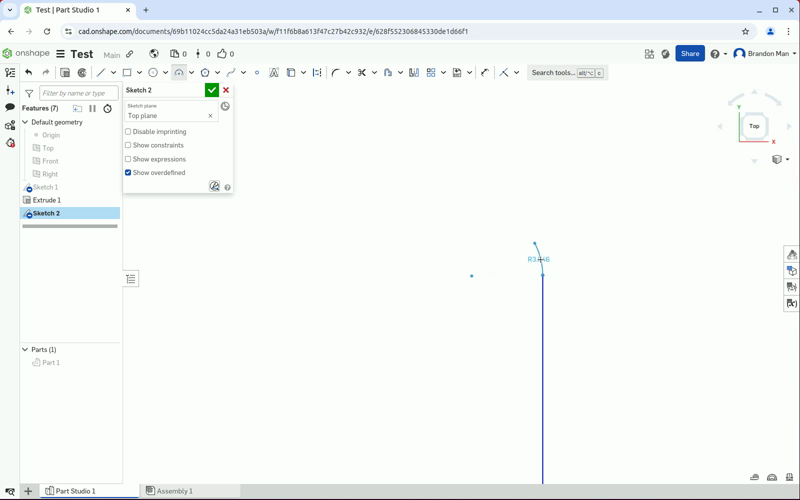
scroll(6)
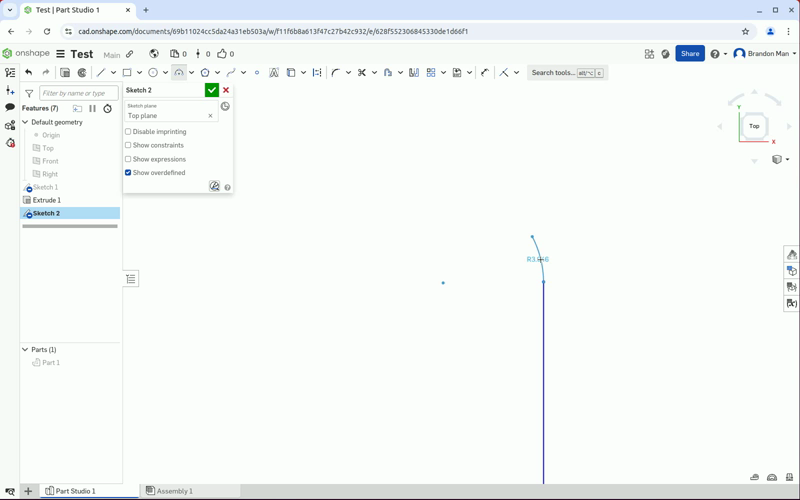
scroll(6)
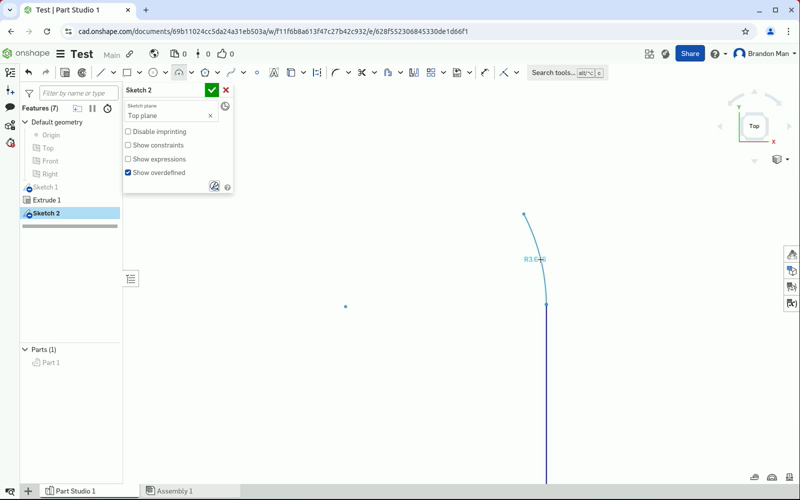
click(540, 259)
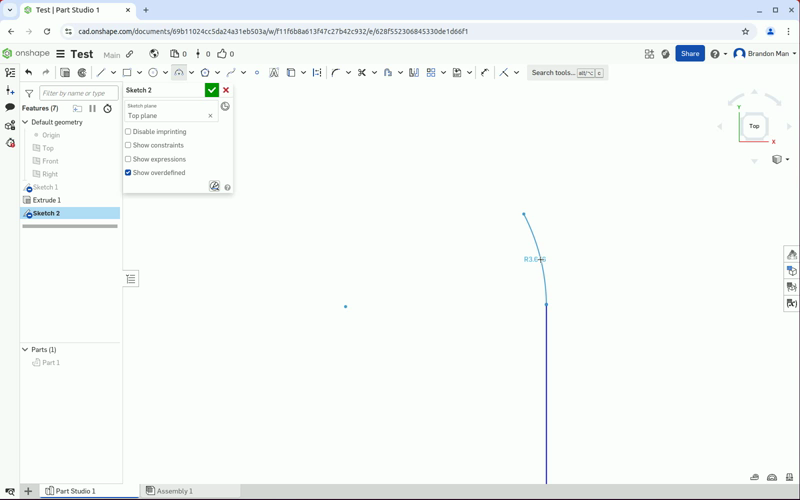
scroll(-6)
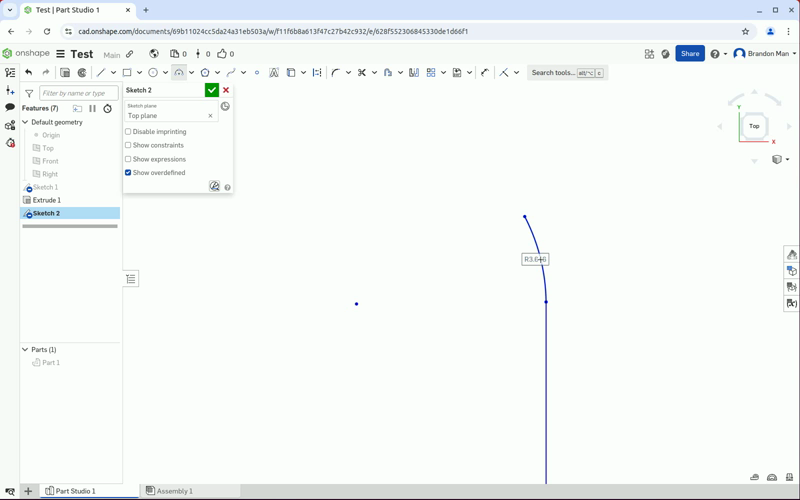
scroll(-6)
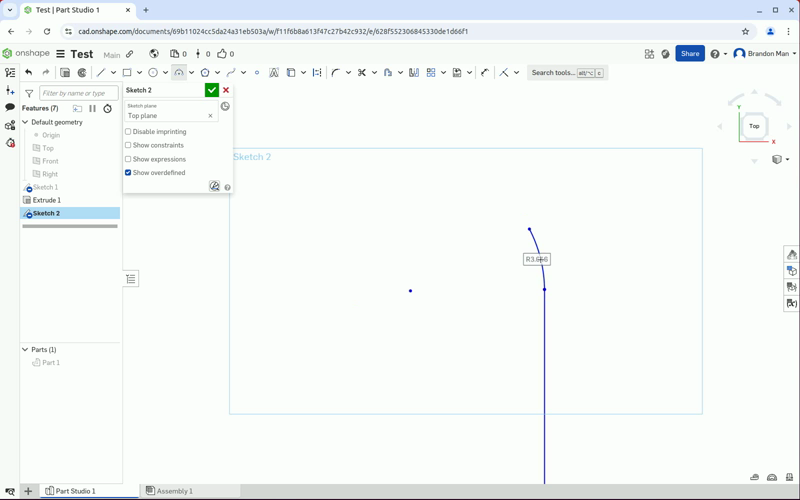
scroll(-6)
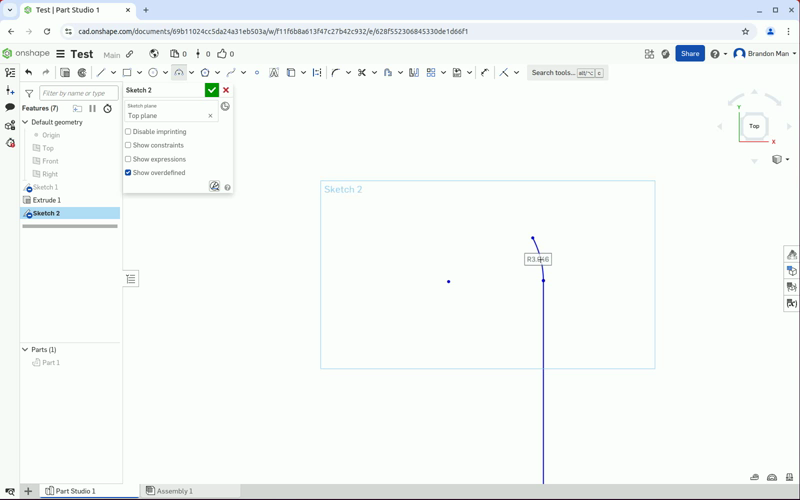
scroll(-6)
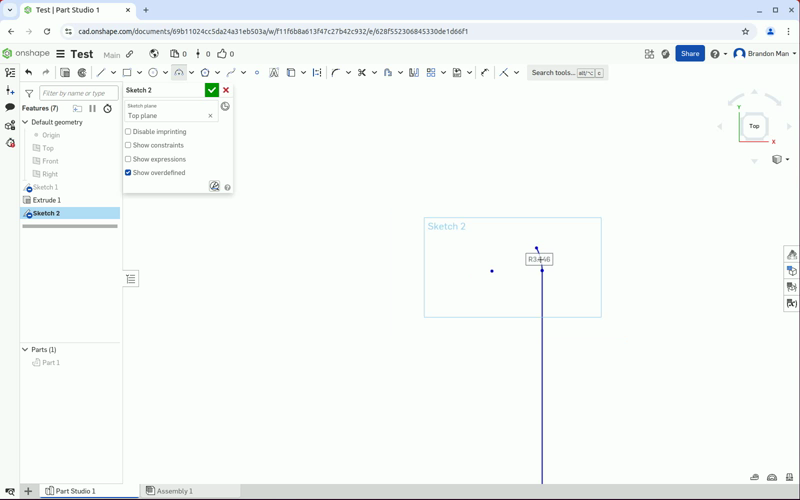
scroll(-6)
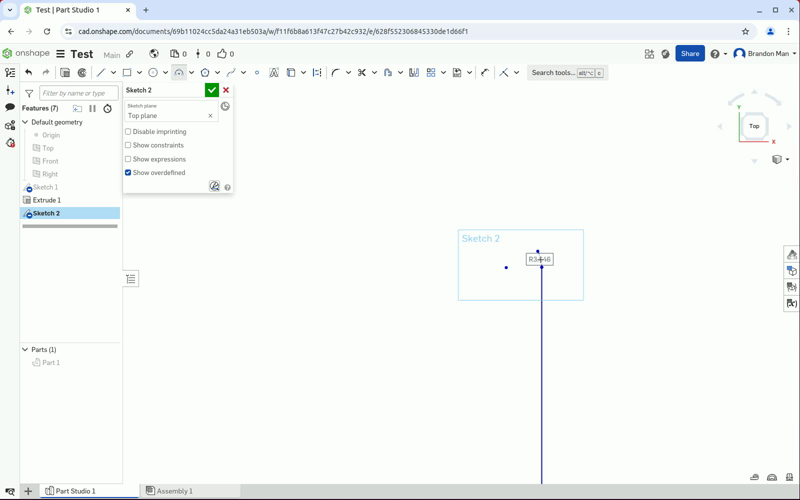
scroll(-6)
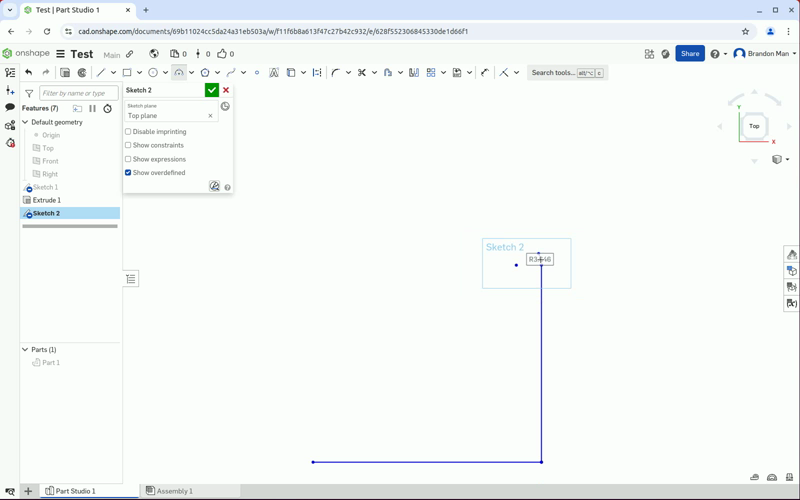
scroll(-6)
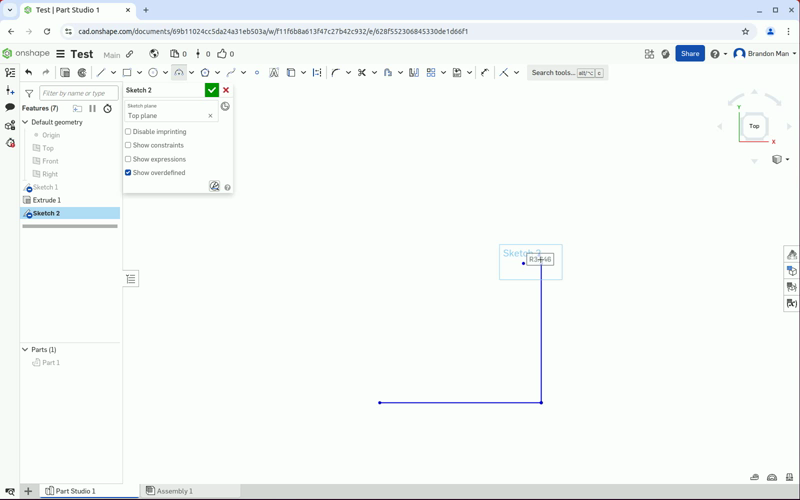
key_up(shift)
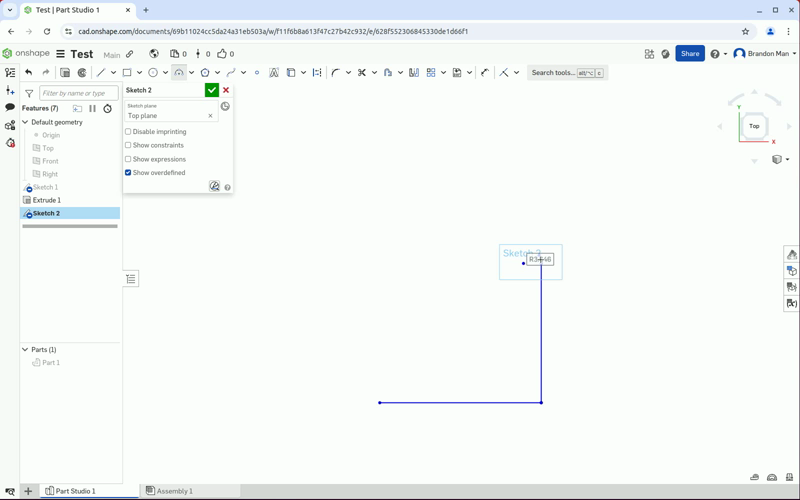
mouse_move(539, 255)
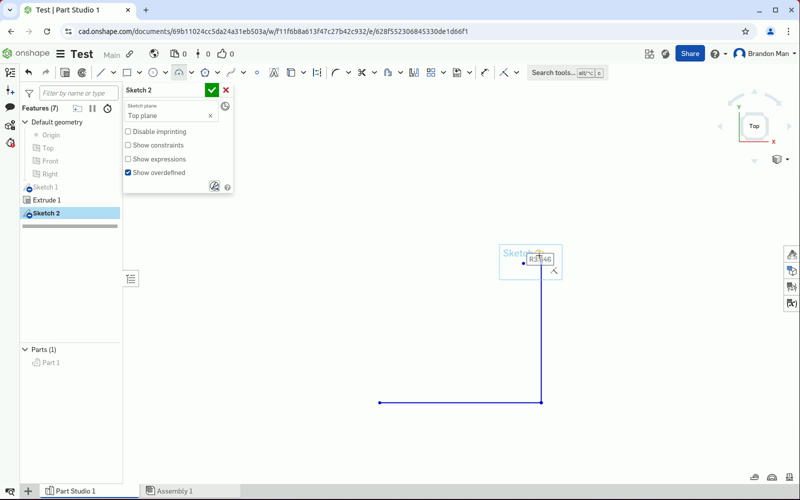
scroll(6)
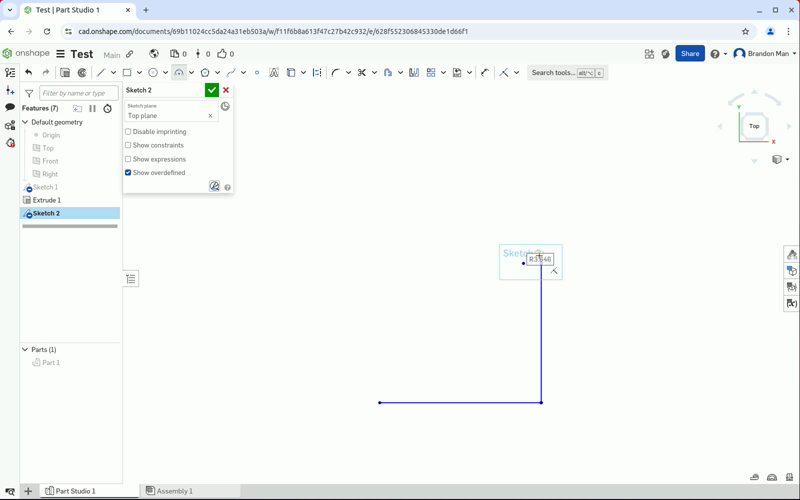
scroll(6)
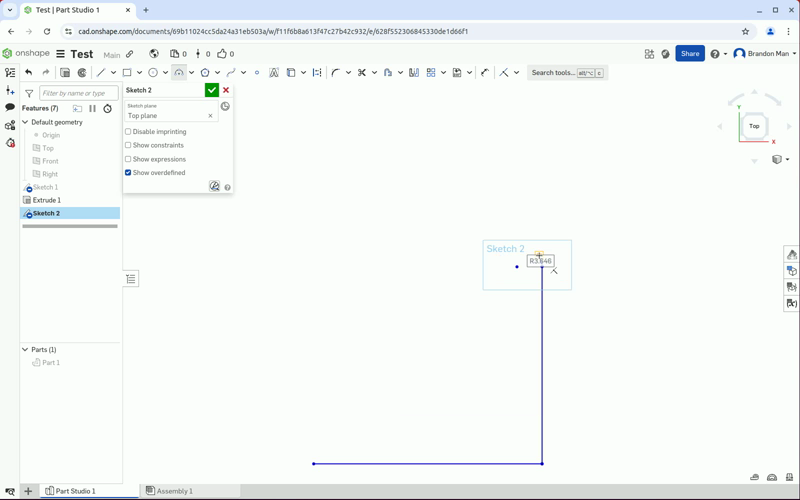
scroll(6)
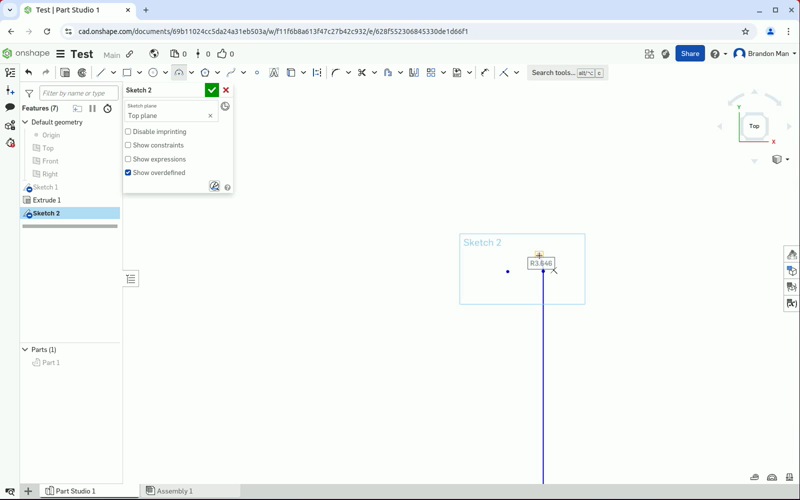
scroll(6)
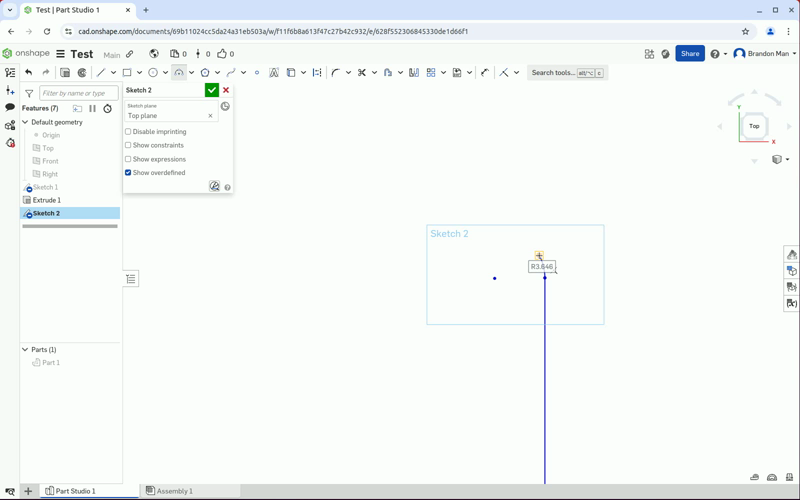
scroll(6)
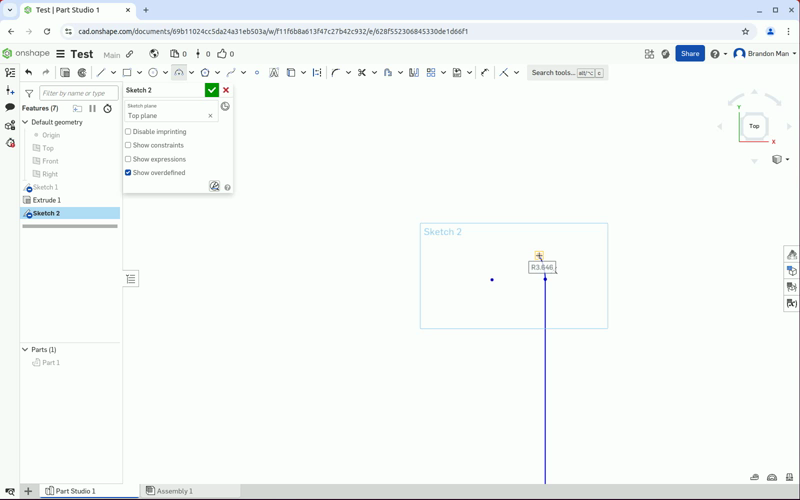
scroll(6)
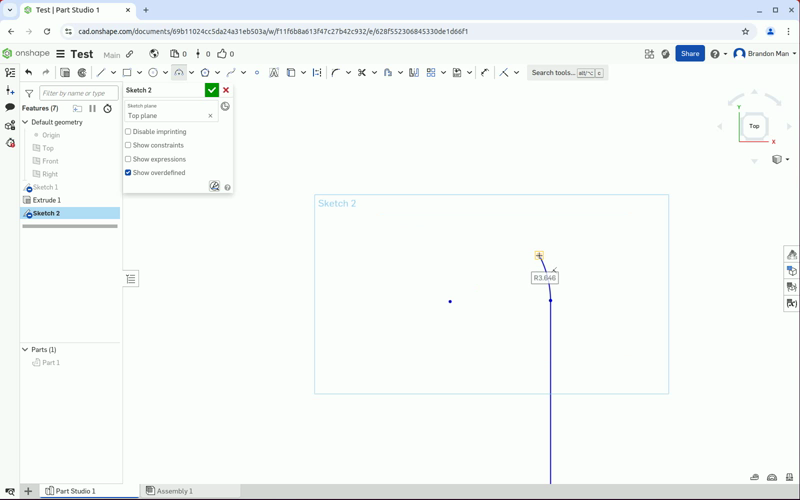
scroll(6)
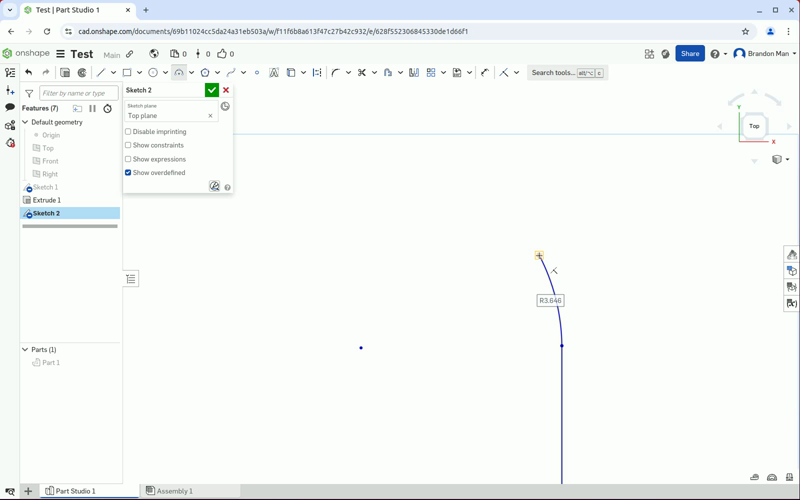
click(539, 255)
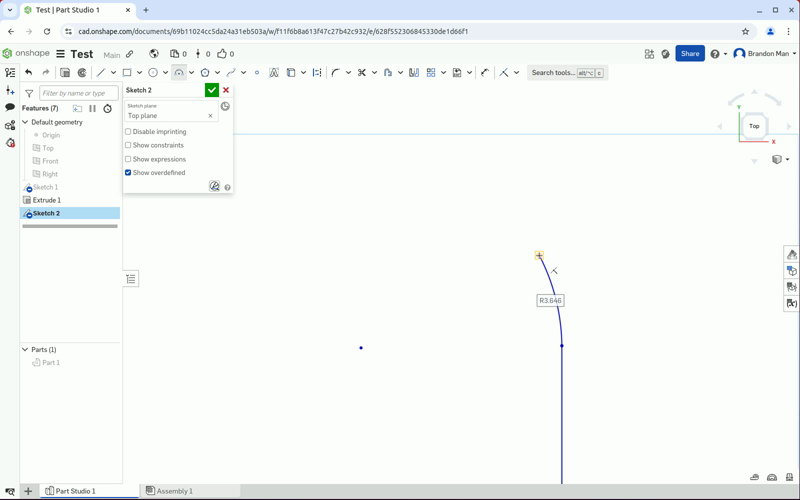
scroll(-6)
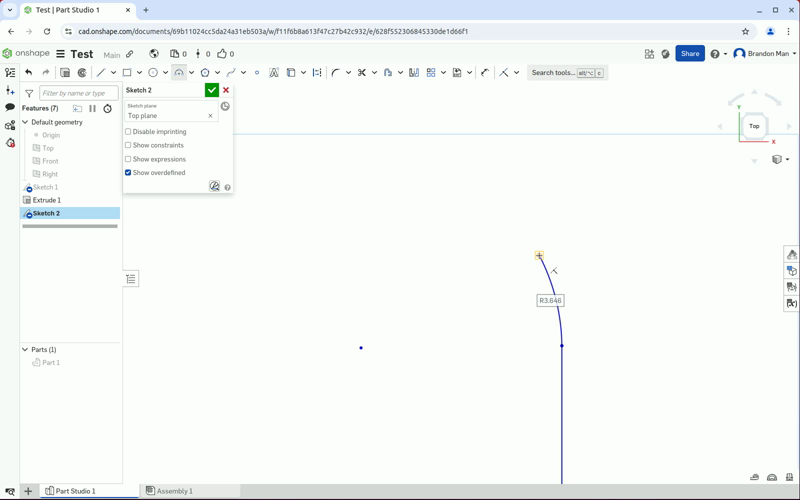
scroll(-6)
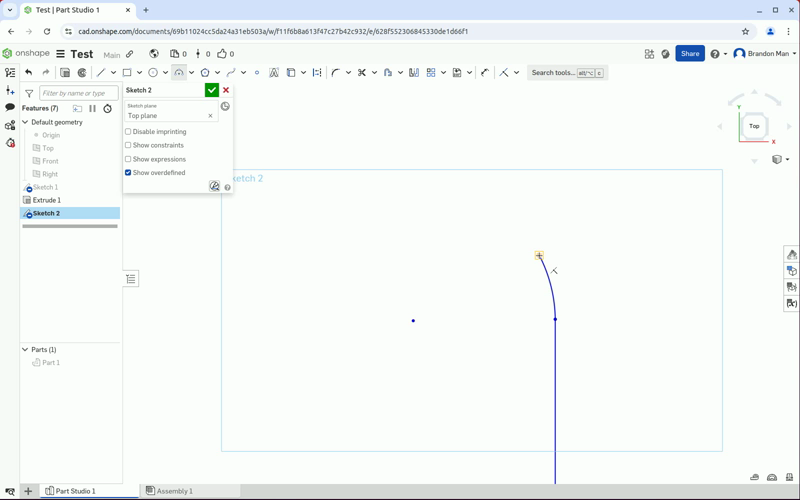
scroll(-6)
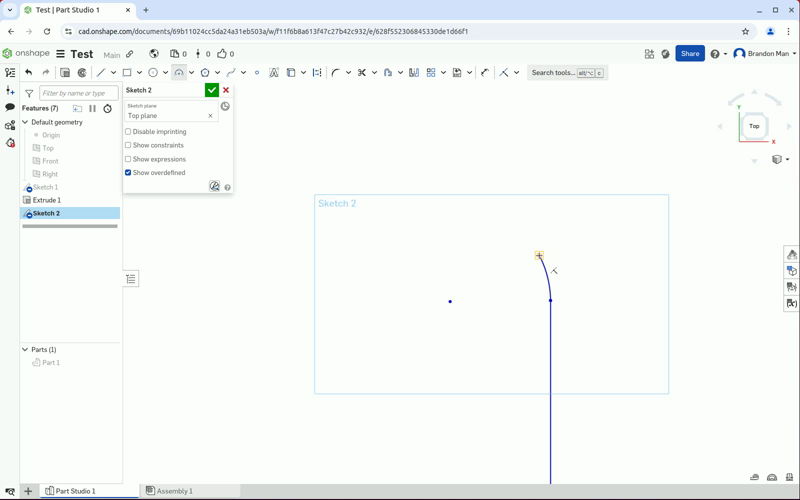
scroll(-6)
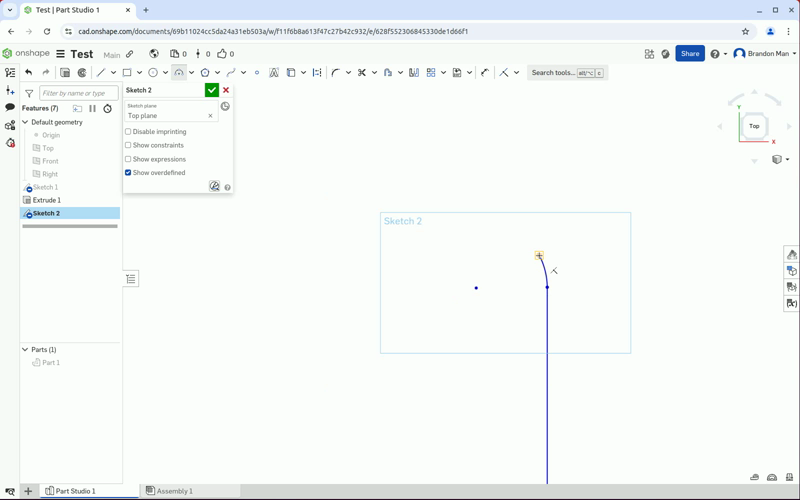
scroll(-6)
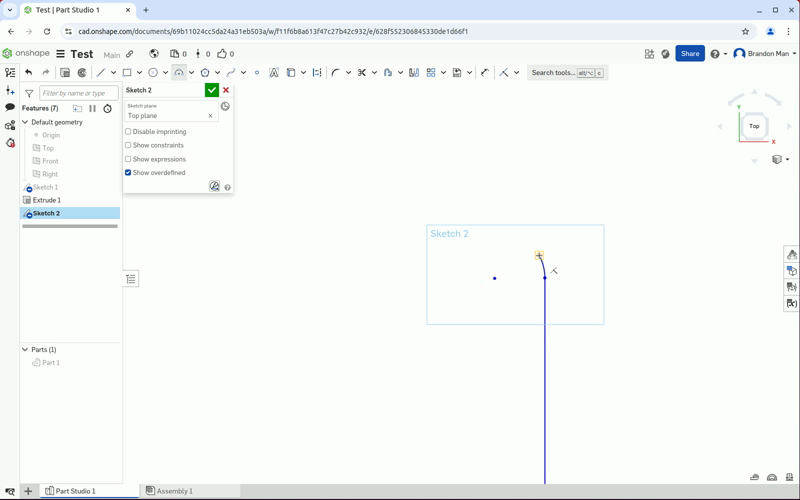
scroll(-6)
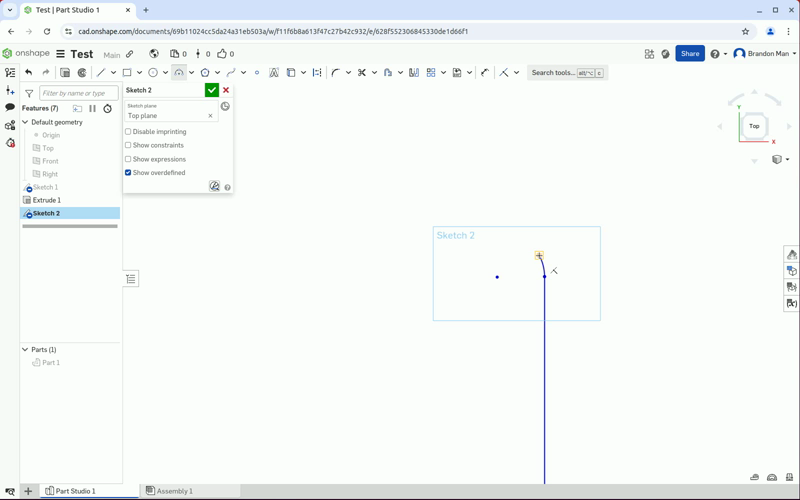
scroll(-6)
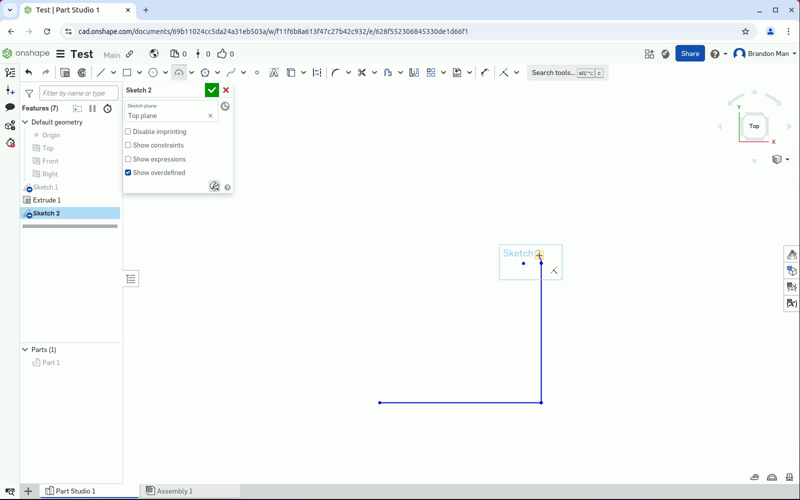
key_down(shift)
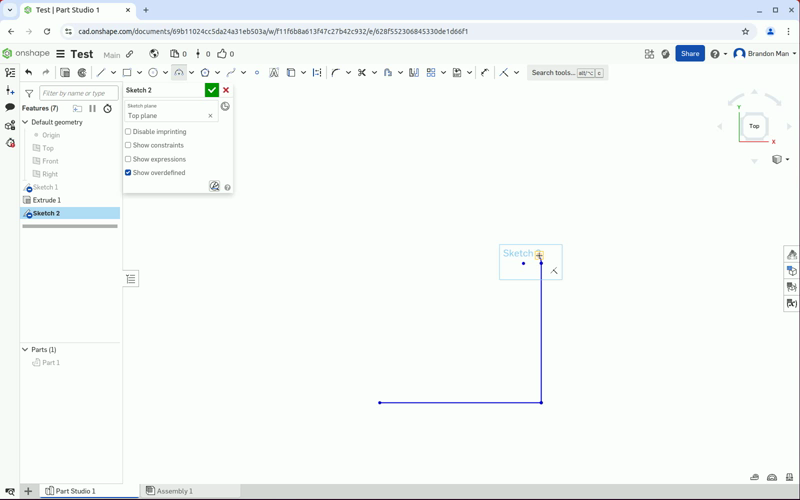
mouse_move(381, 255)
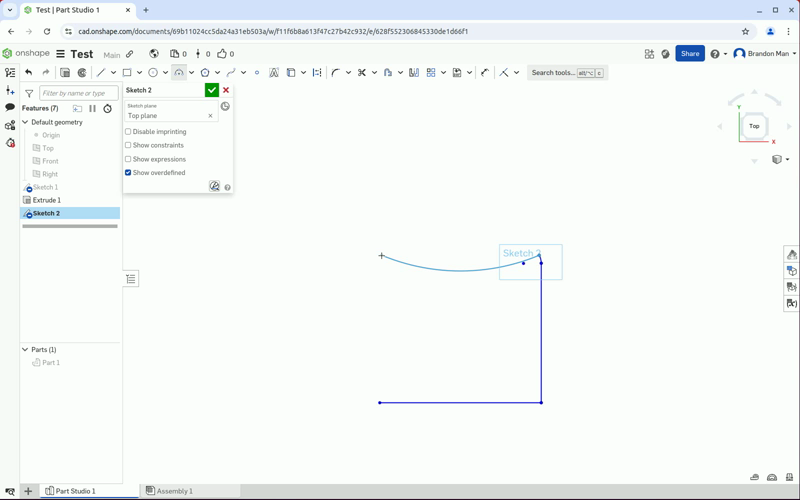
click(381, 255)
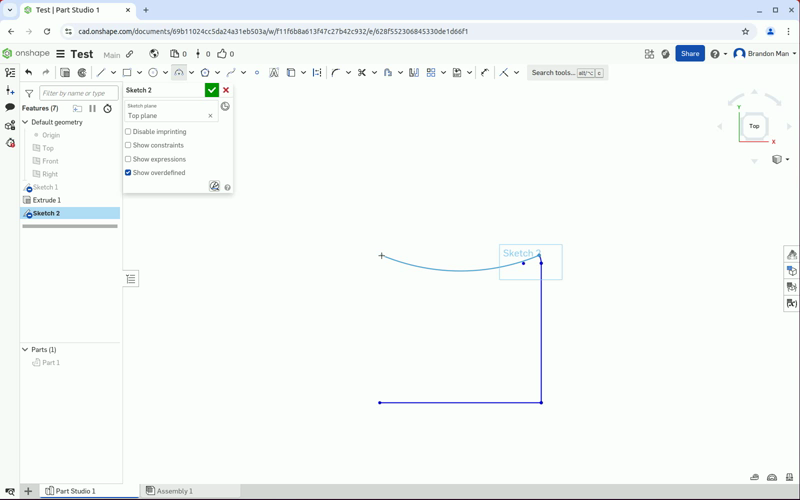
mouse_move(460, 210)
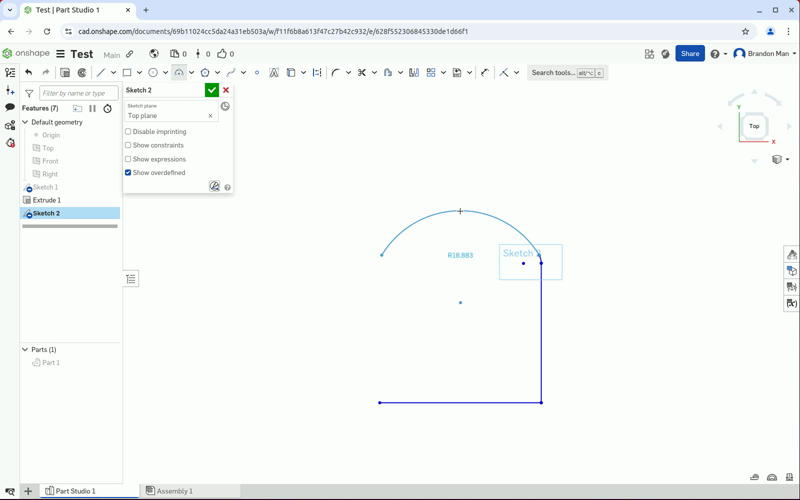
click(460, 210)
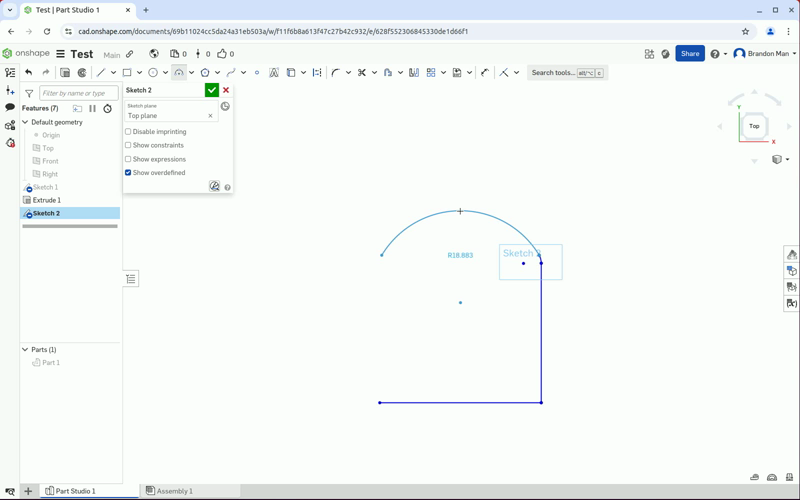
key_up(shift)
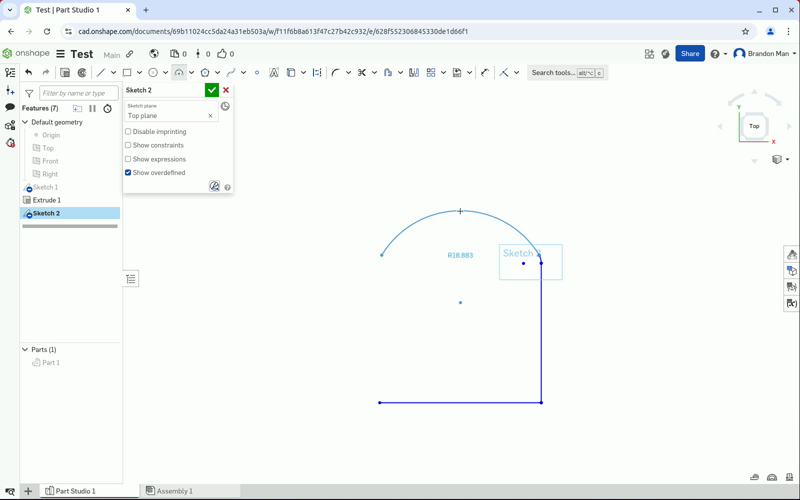
mouse_move(381, 255)
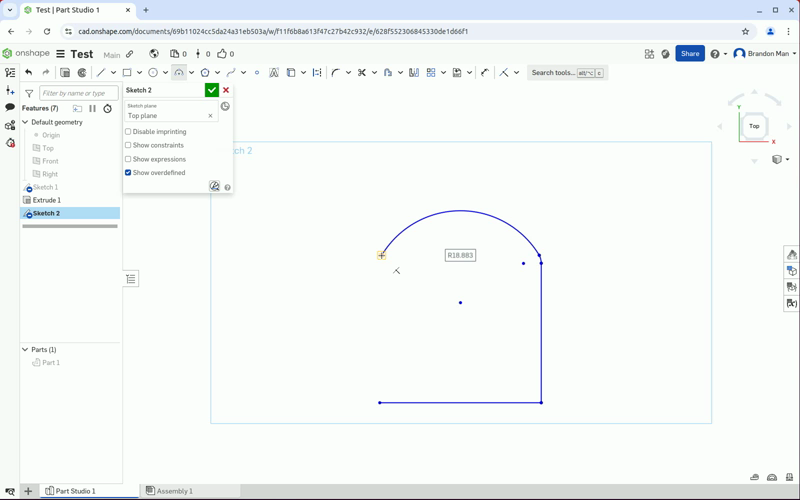
click(381, 255)
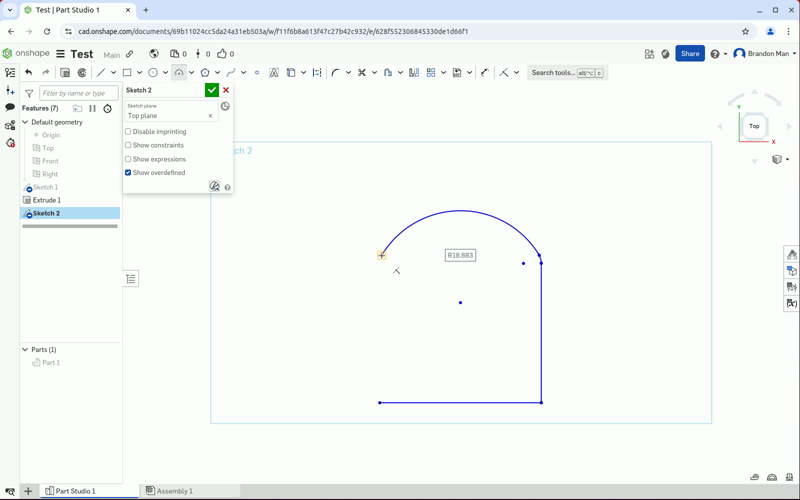
key_down(shift)
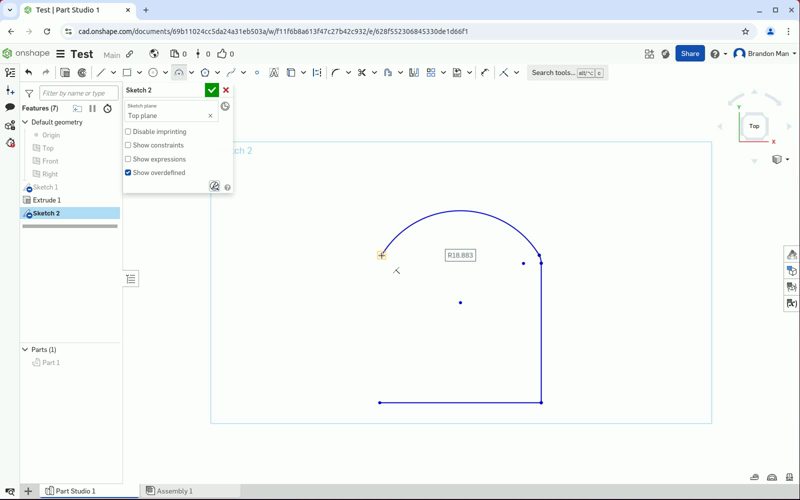
mouse_move(379, 263)
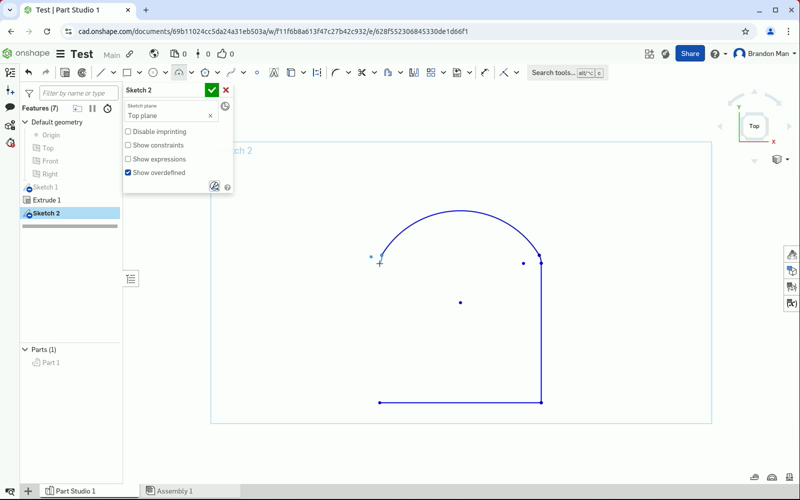
click(379, 263)
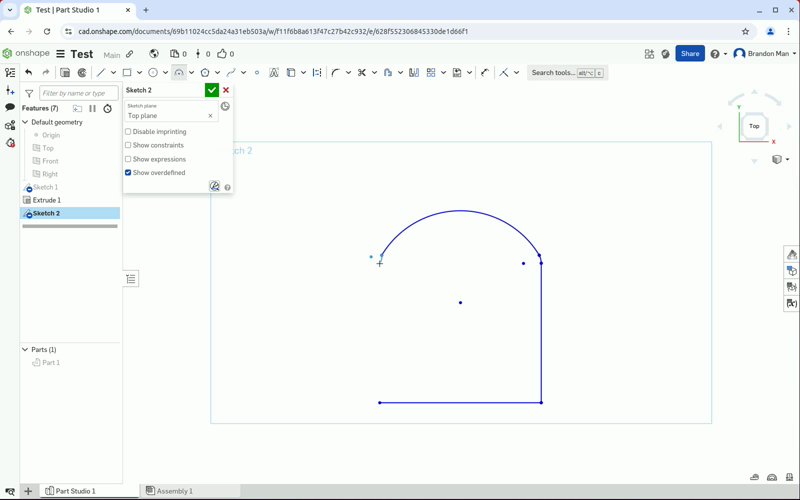
mouse_move(380, 259)
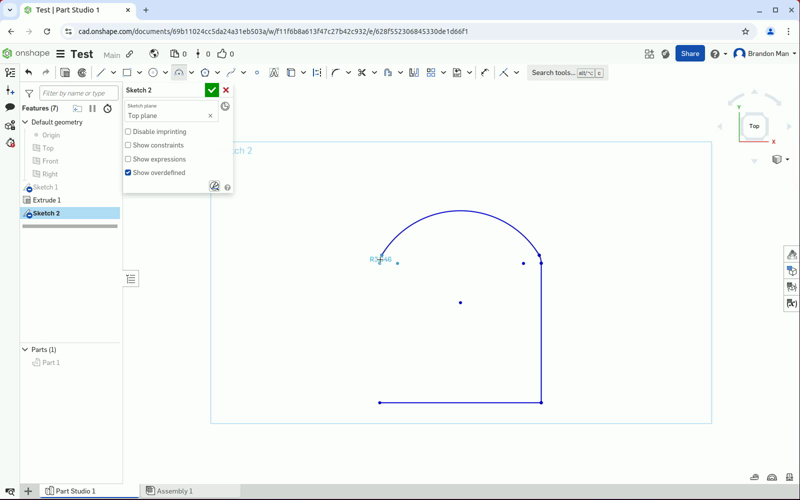
scroll(6)
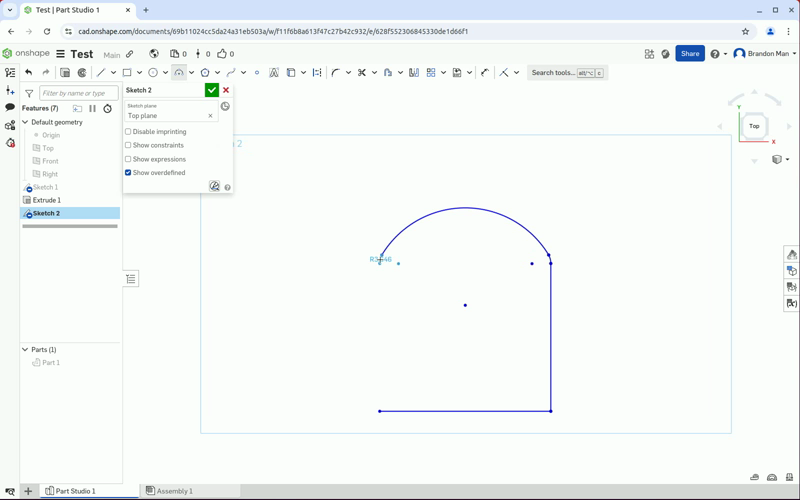
scroll(6)
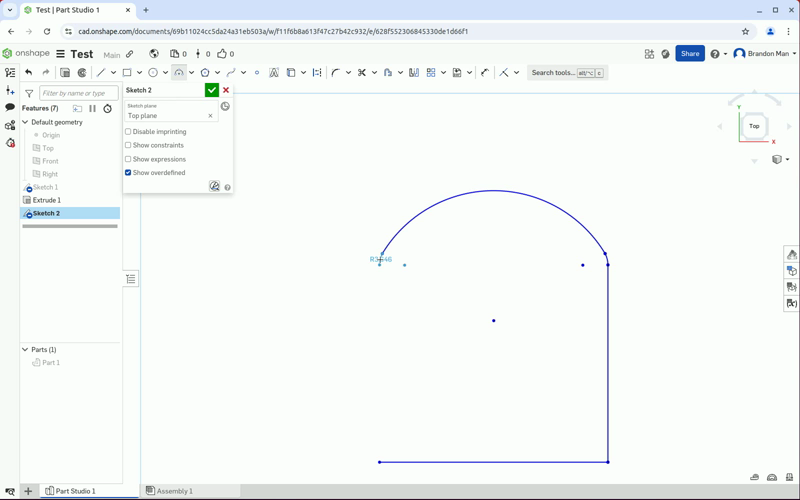
scroll(6)
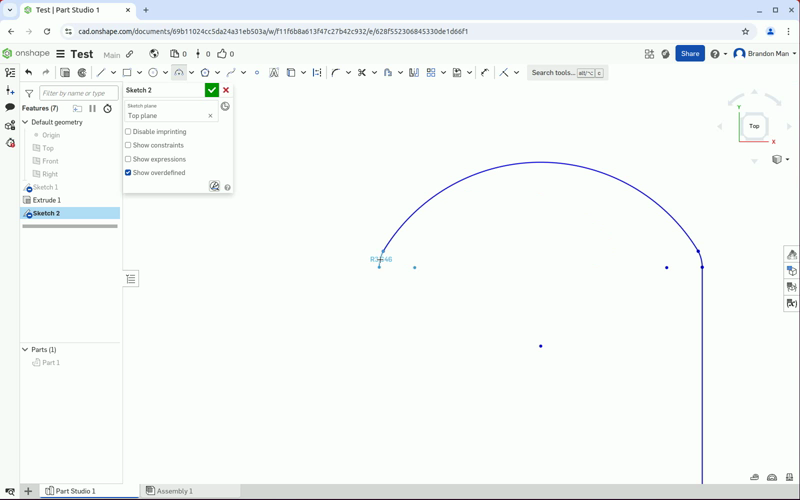
scroll(6)
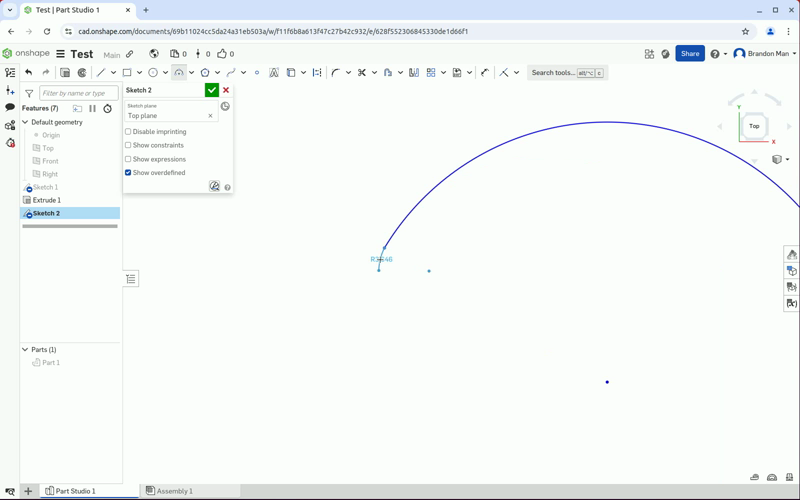
scroll(6)
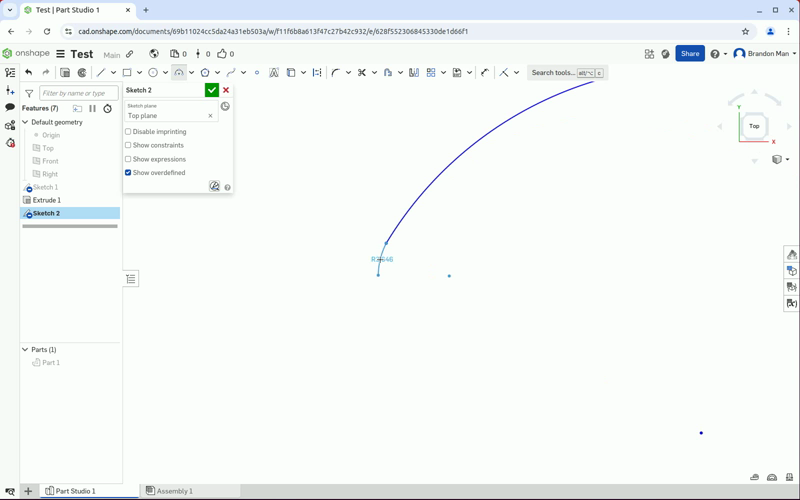
scroll(6)
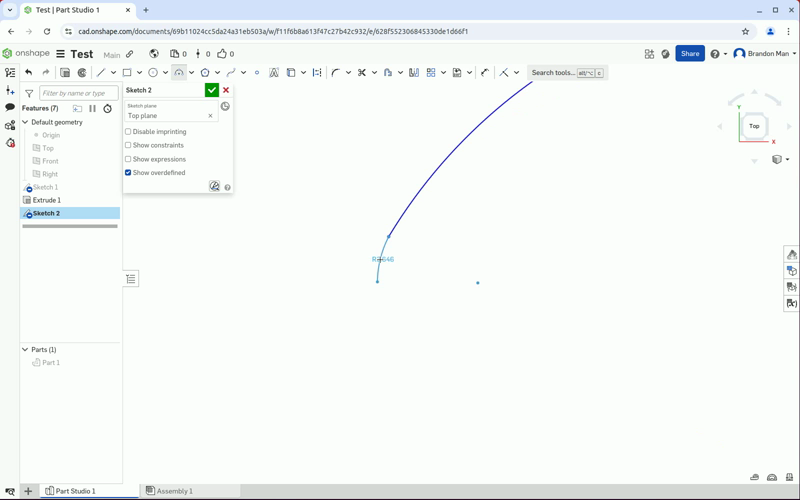
scroll(6)
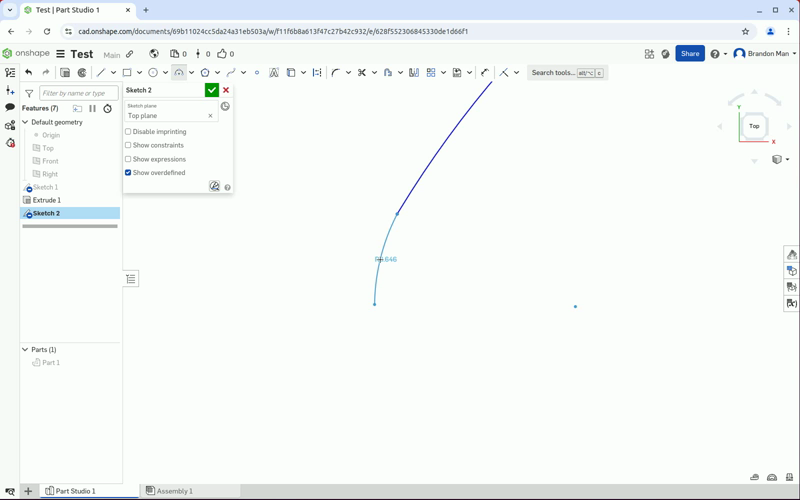
click(380, 259)
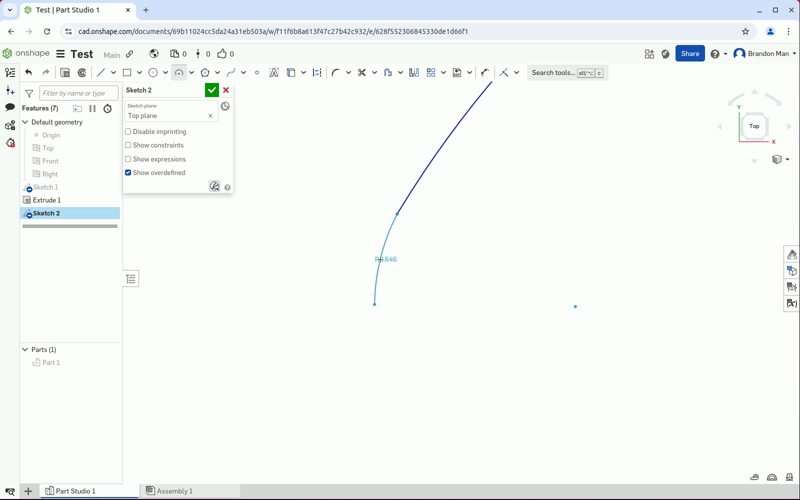
scroll(-6)
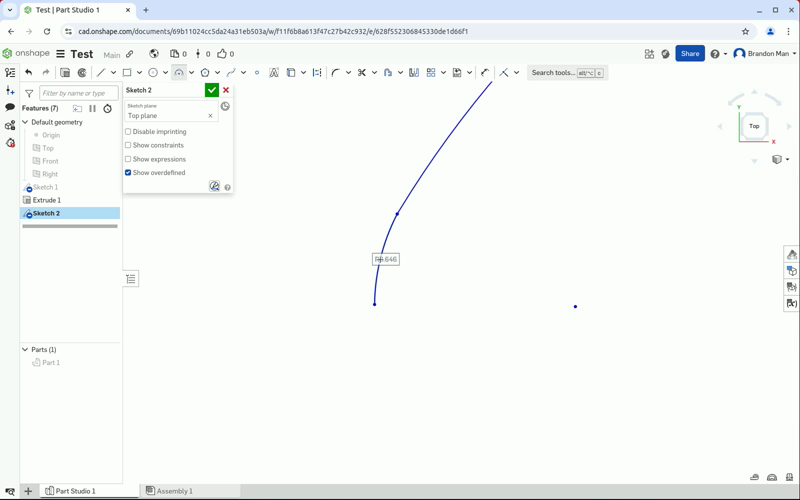
scroll(-6)
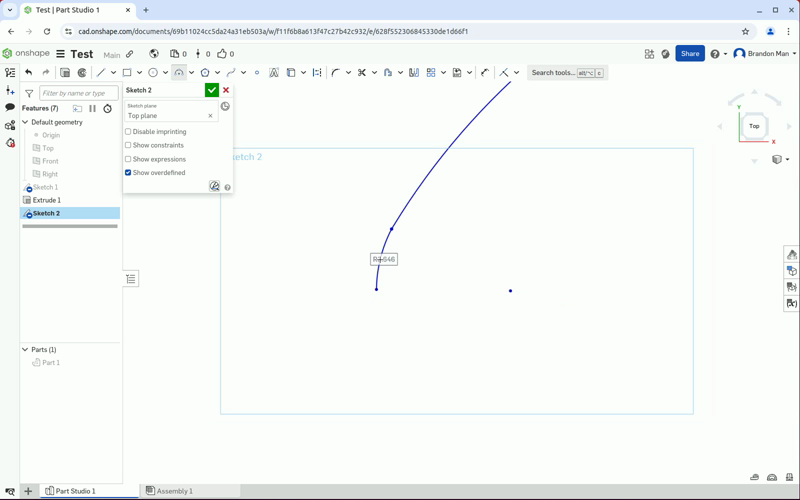
scroll(-6)
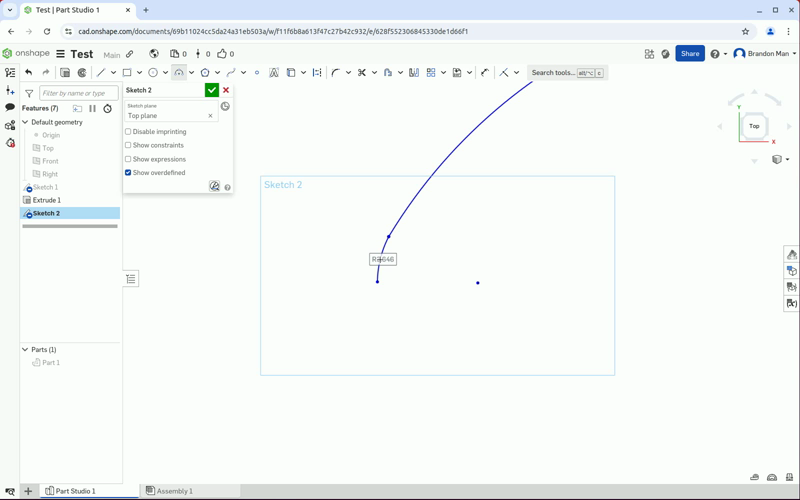
scroll(-6)
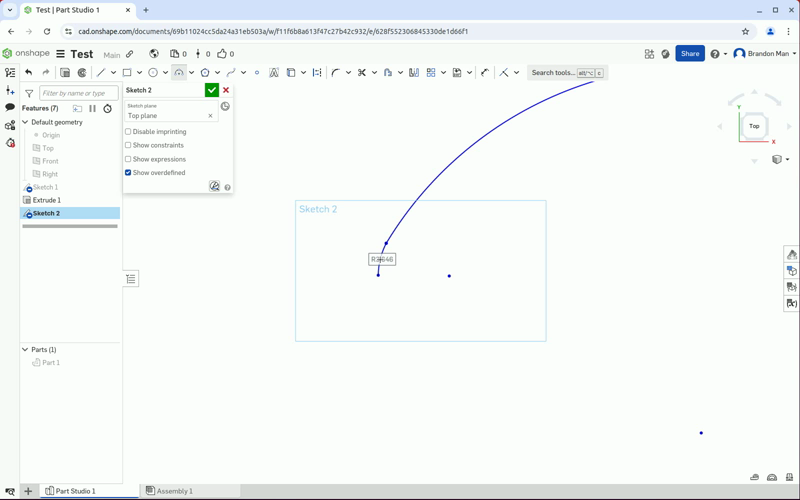
scroll(-6)
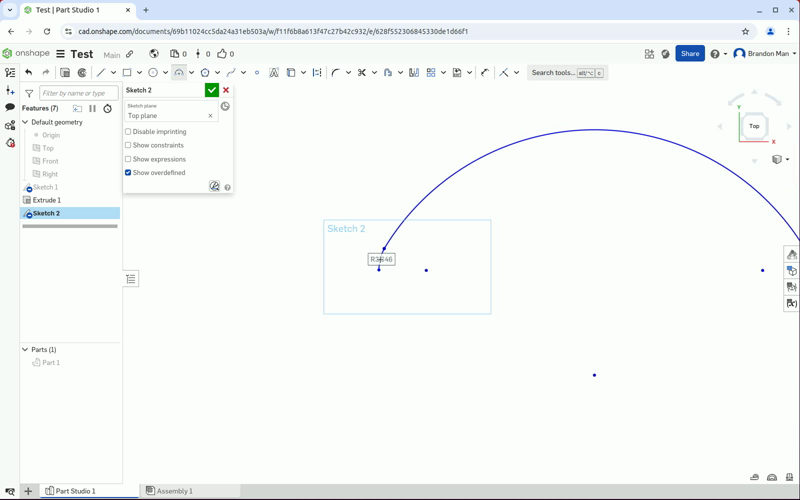
scroll(-6)
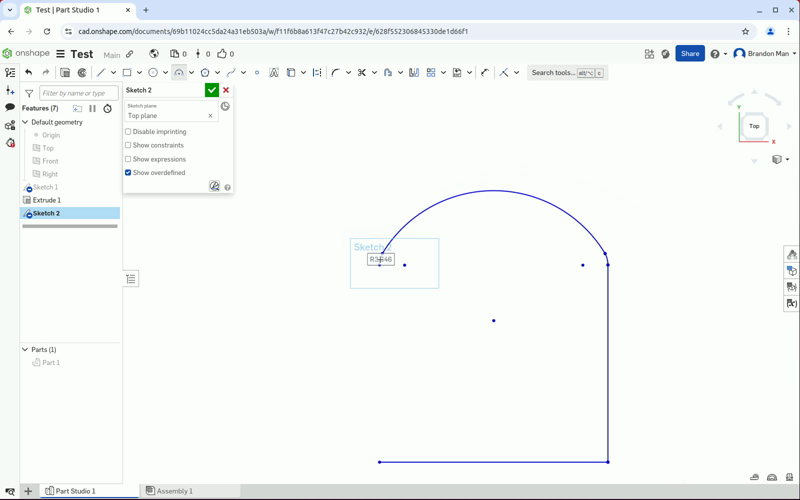
scroll(-6)
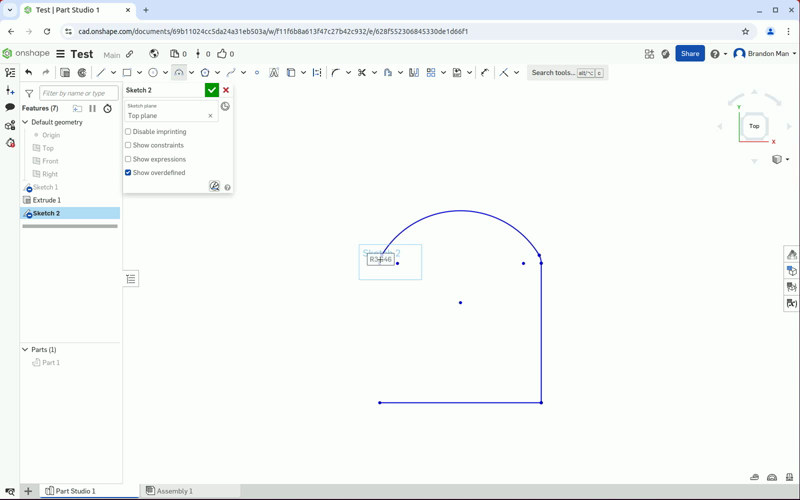
key_up(shift)
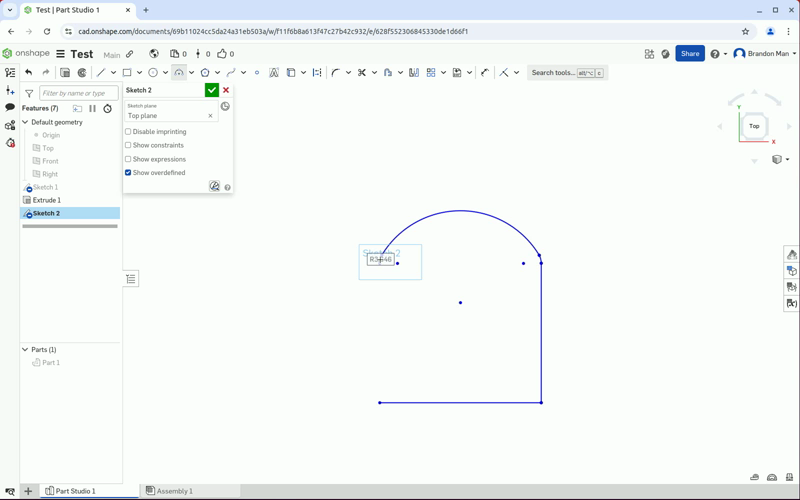
key(esc)
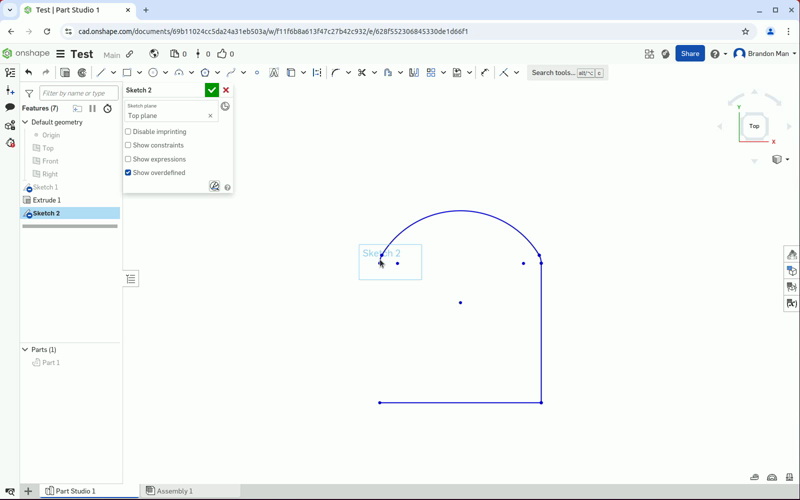
key(l)
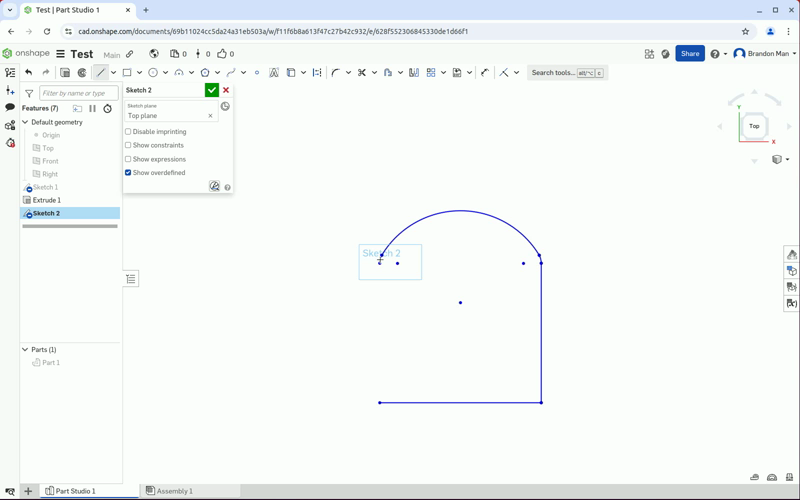
mouse_move(379, 263)
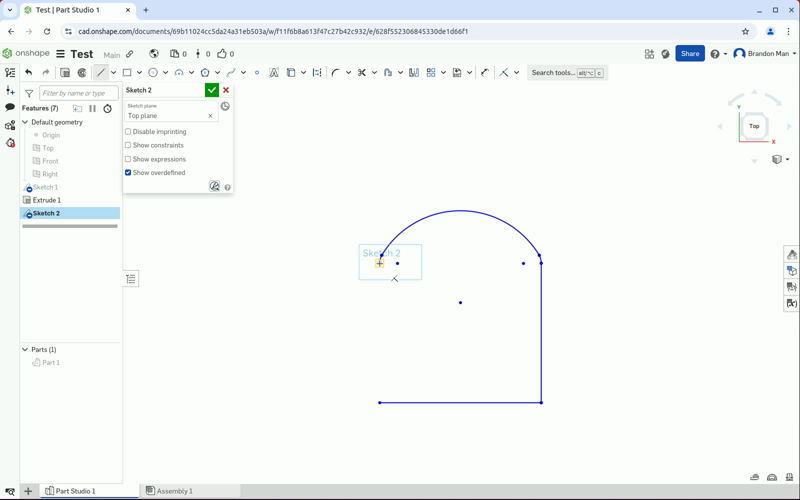
scroll(6)
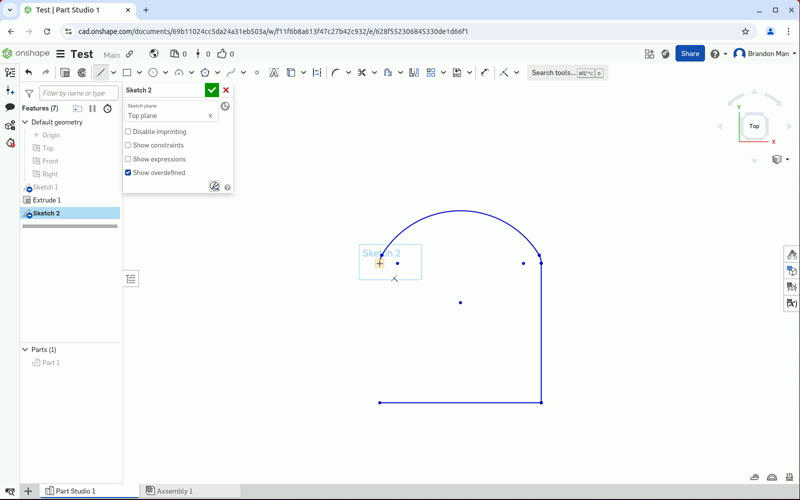
scroll(6)
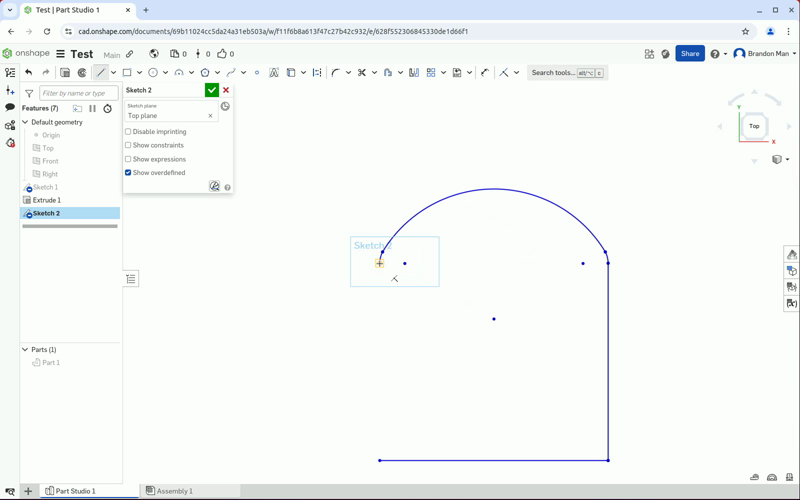
scroll(6)
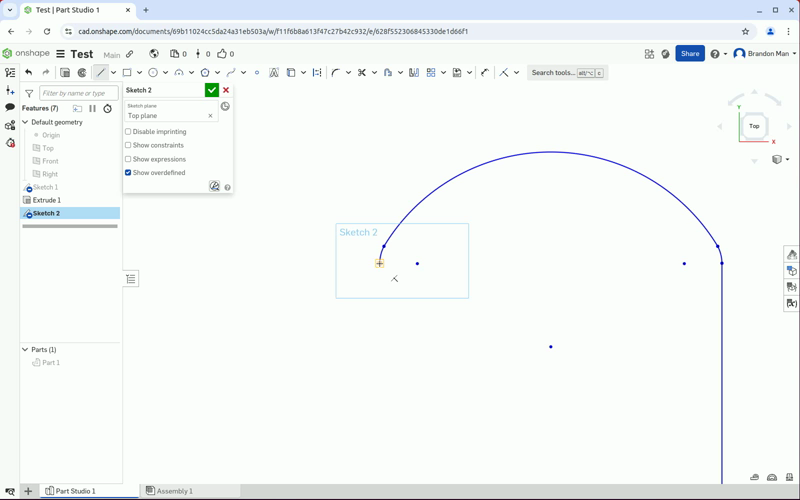
scroll(6)
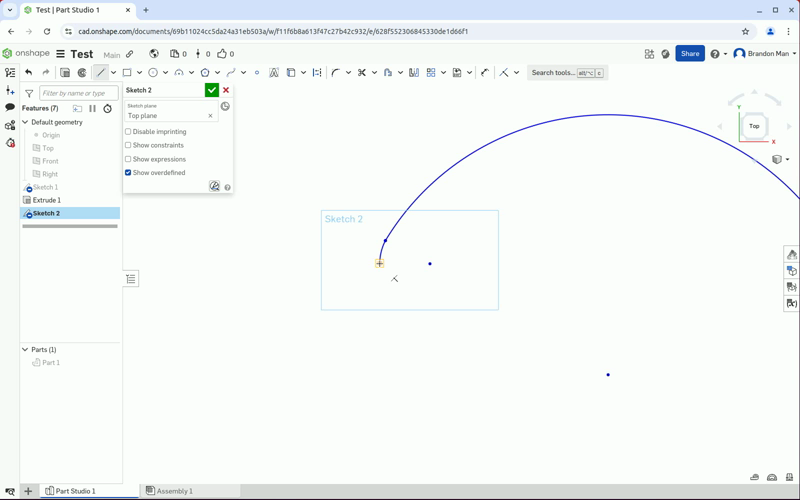
scroll(6)
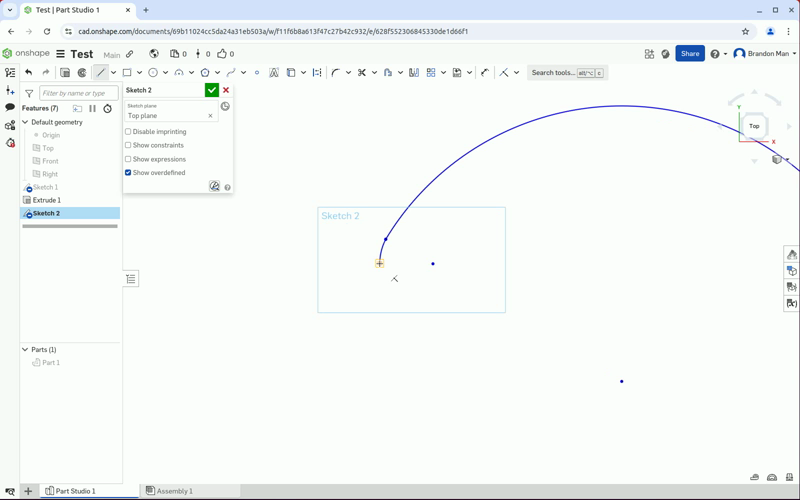
scroll(6)
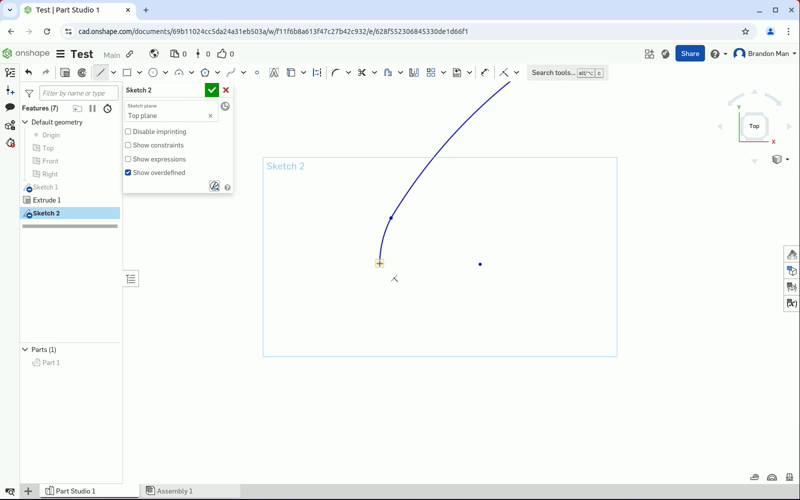
scroll(6)
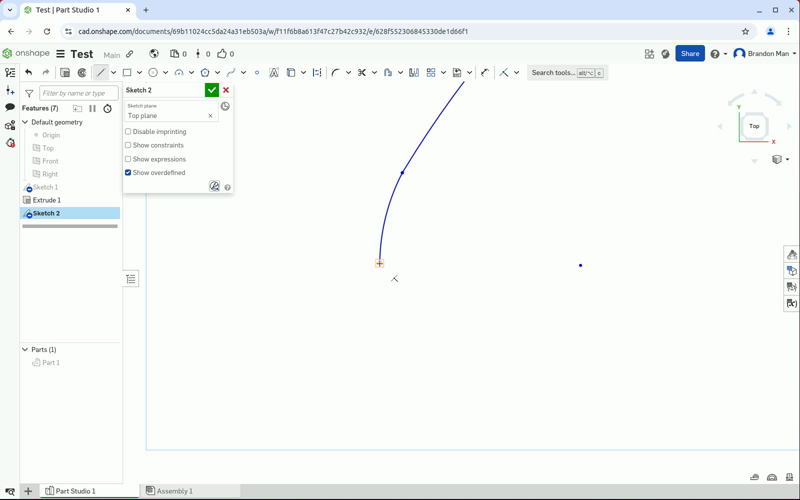
click(379, 263)
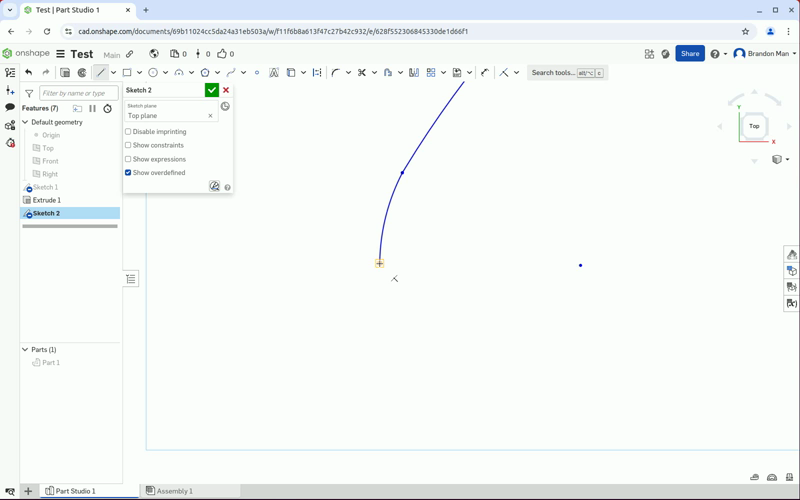
scroll(-6)
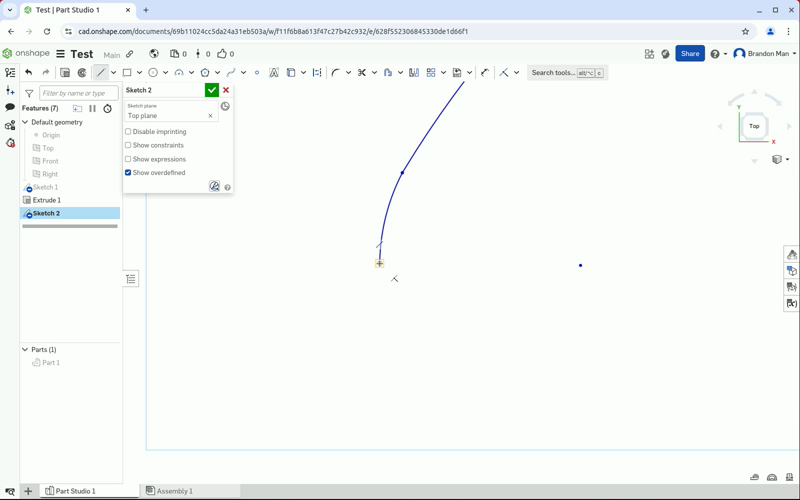
scroll(-6)
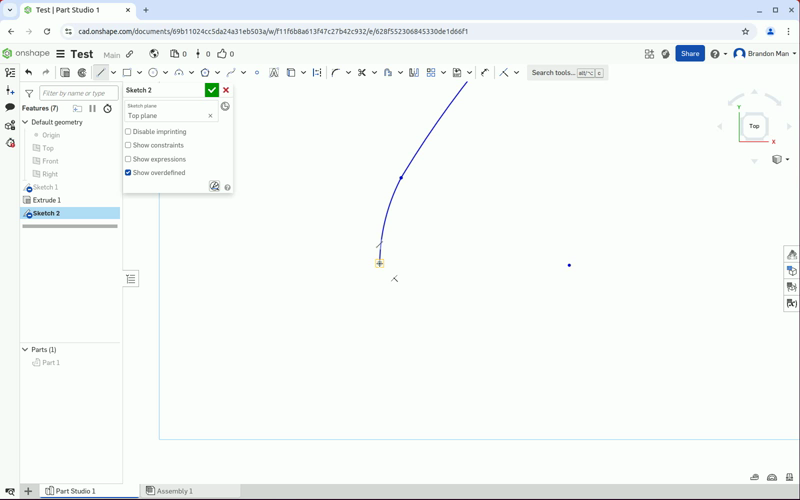
scroll(-6)
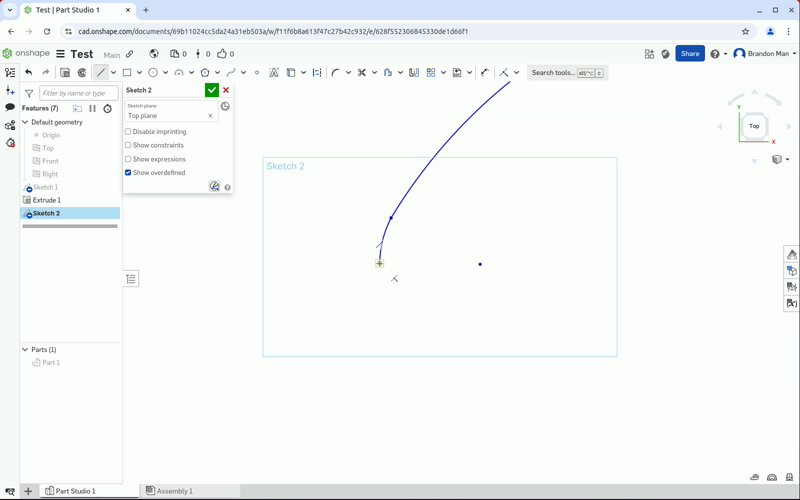
scroll(-6)
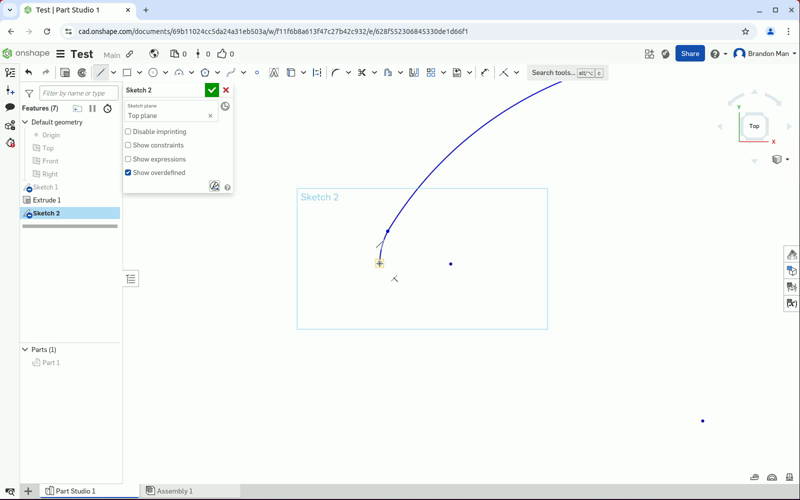
scroll(-6)
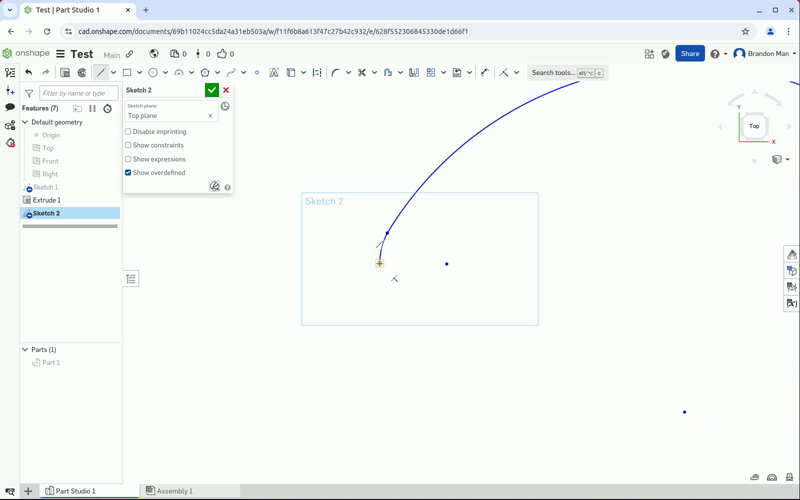
scroll(-6)
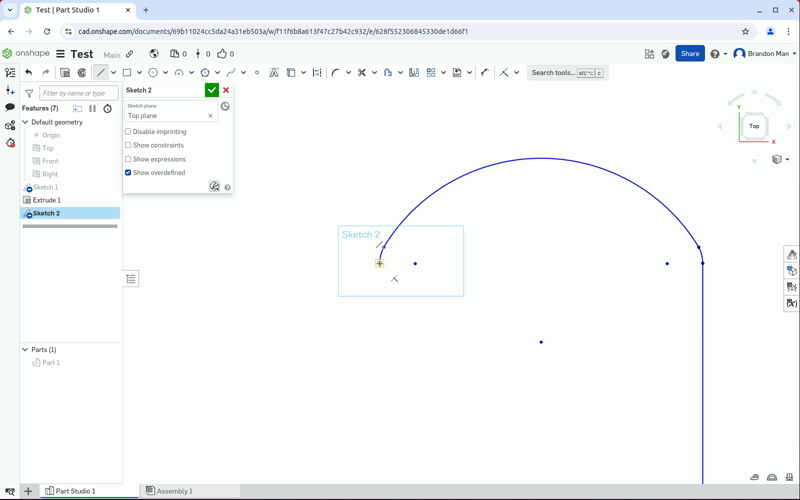
scroll(-6)
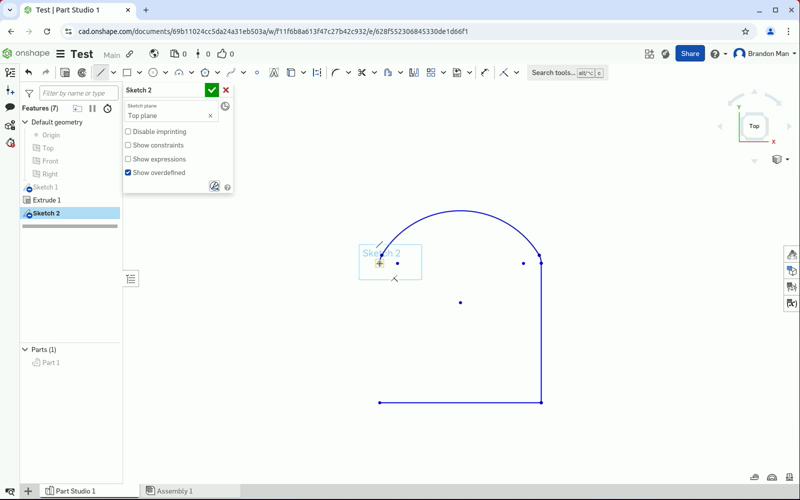
key_down(shift)
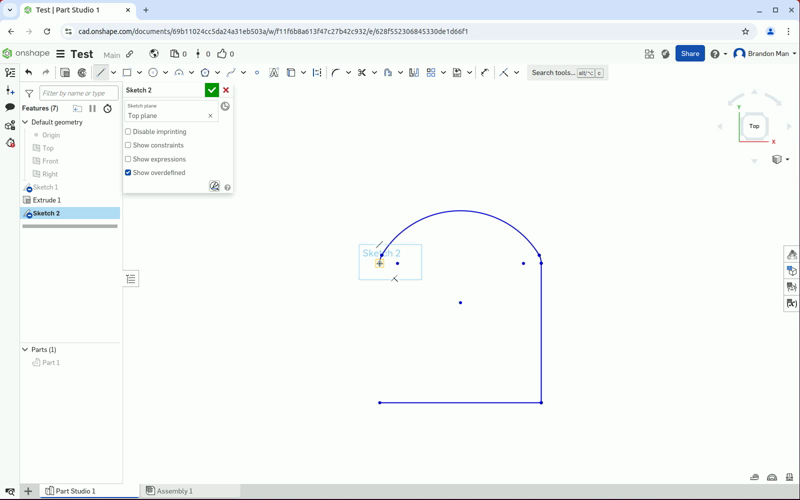
mouse_move(379, 402)
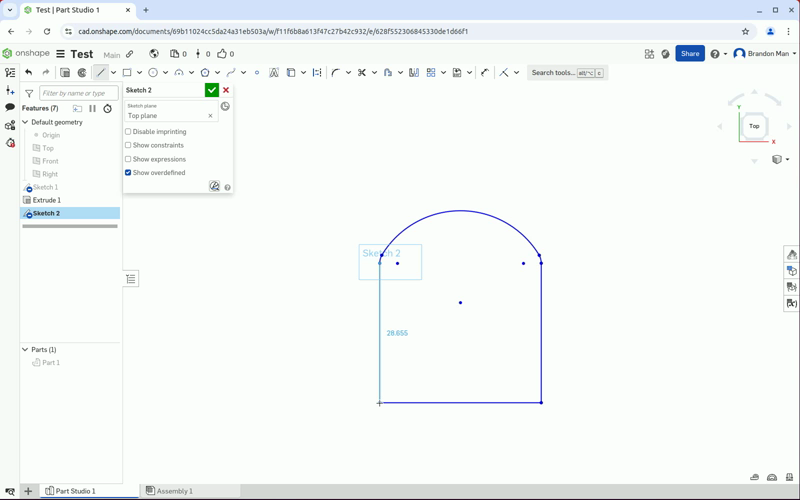
key_up(shift)
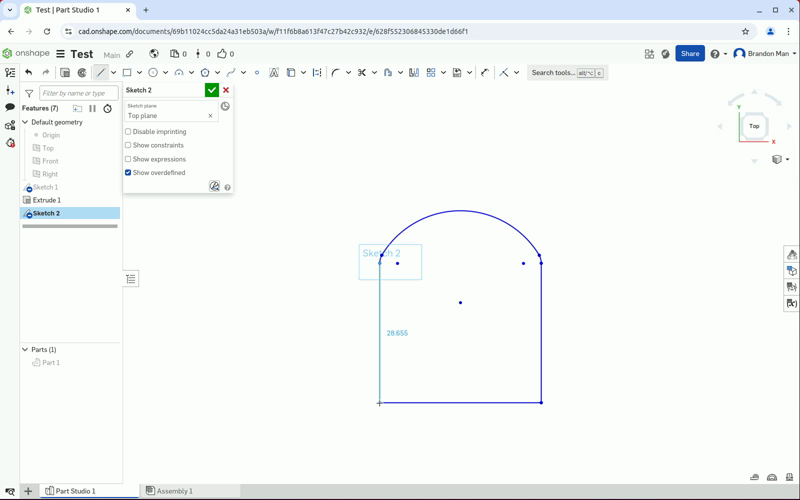
click(379, 402)
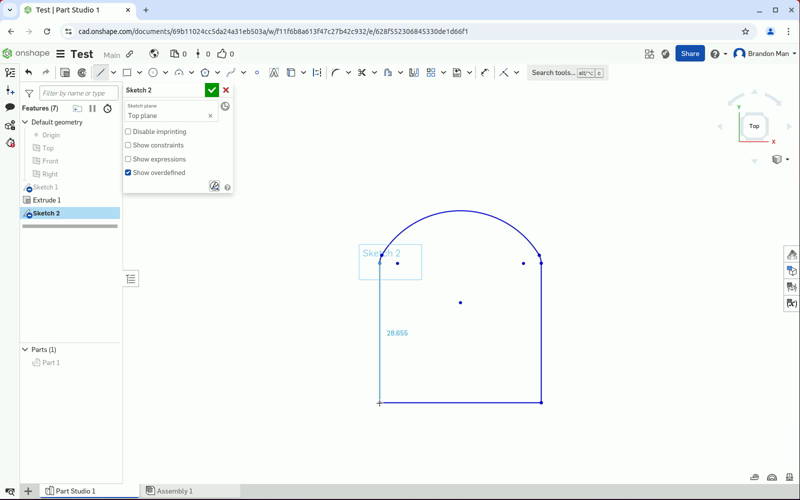
key(esc)
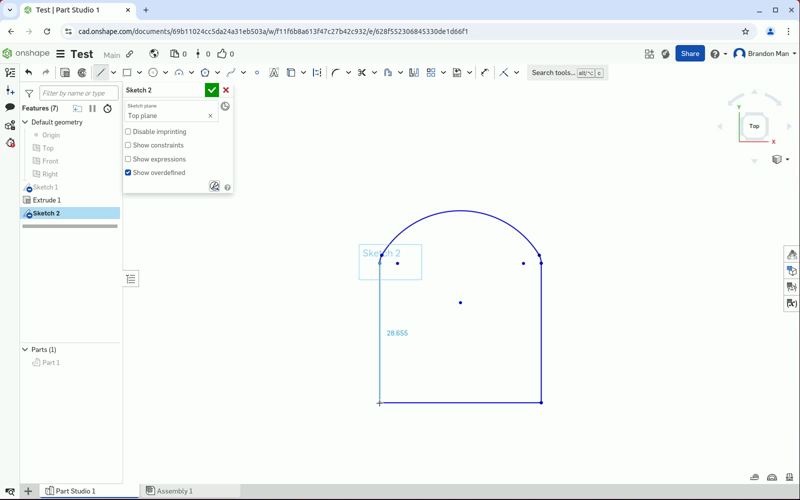
mouse_move(476, 305)
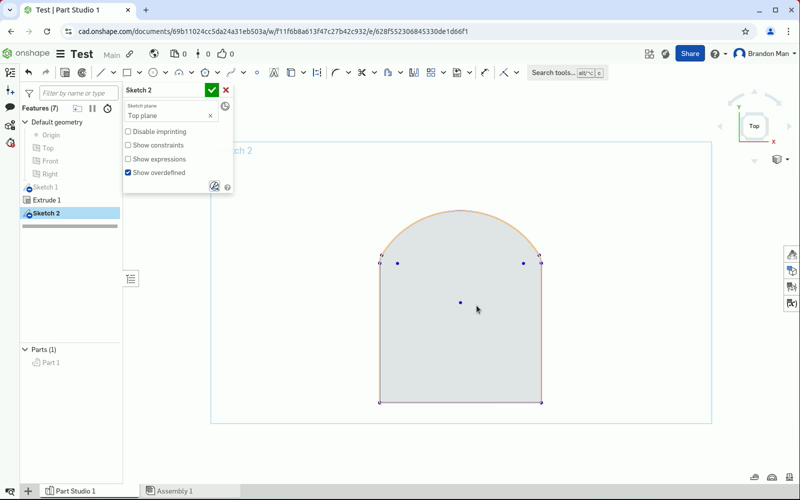
click(476, 305)
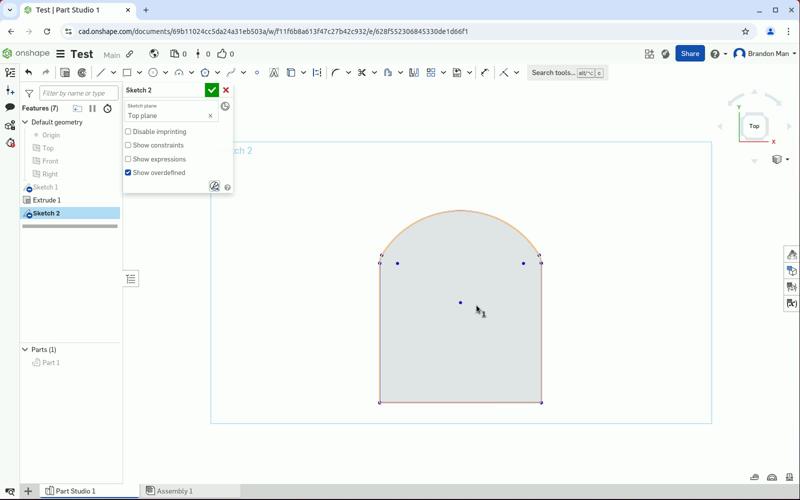
mouse_move(73, 352)
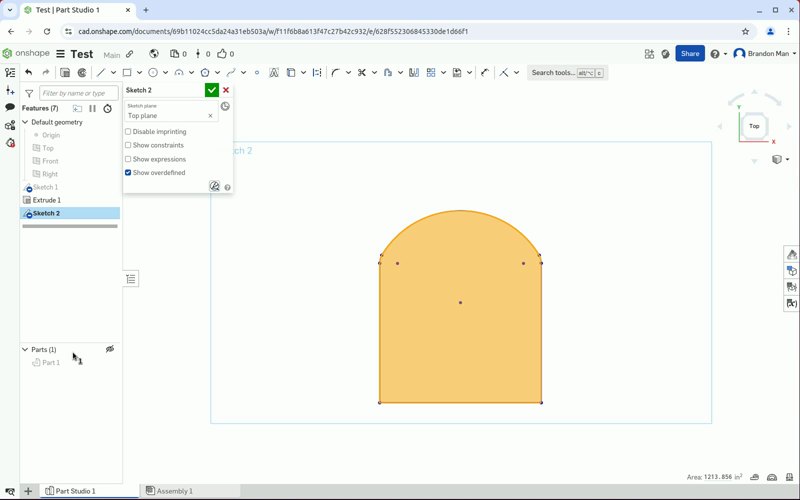
key(shift+y)
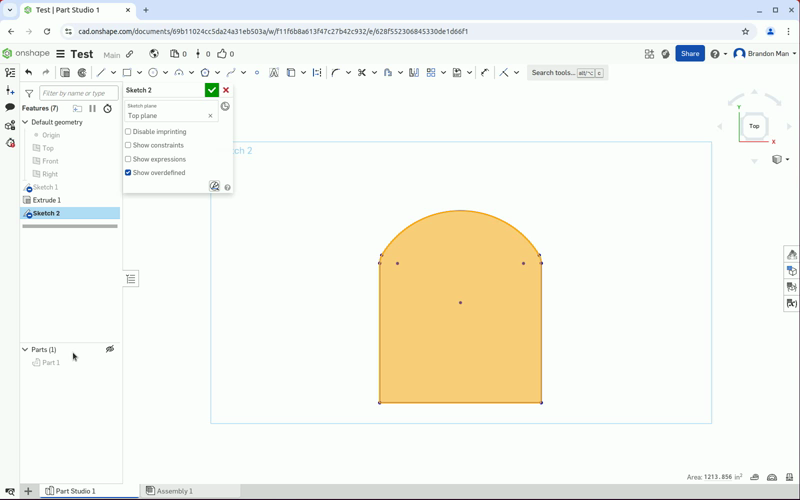
key(shift+e)
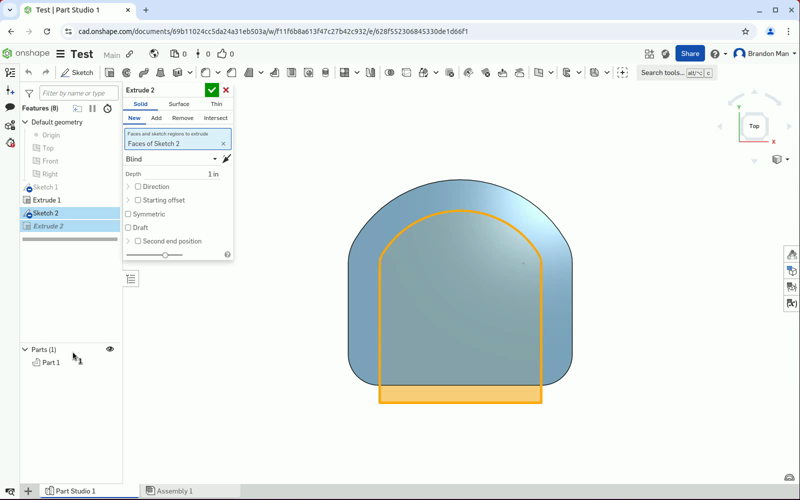
mouse_move(143, 106)
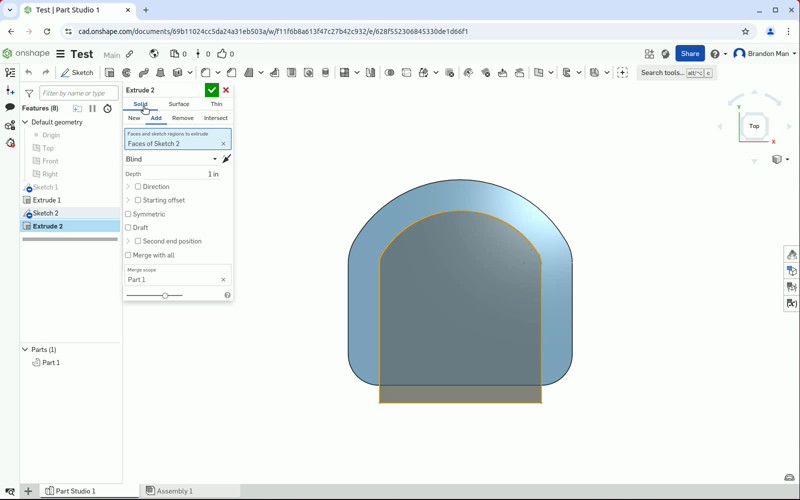
click(143, 106)
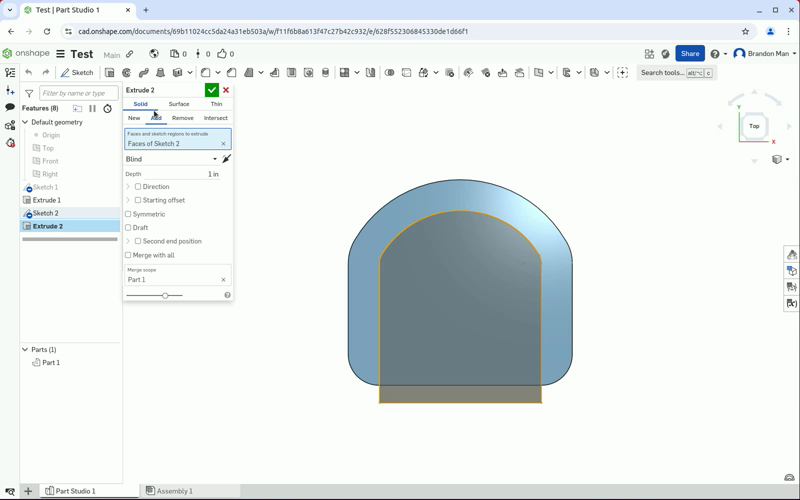
mouse_move(186, 120)
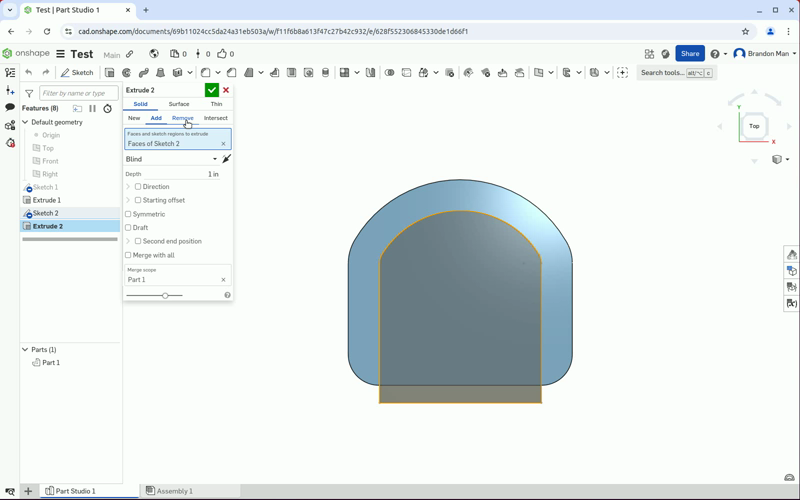
click(186, 120)
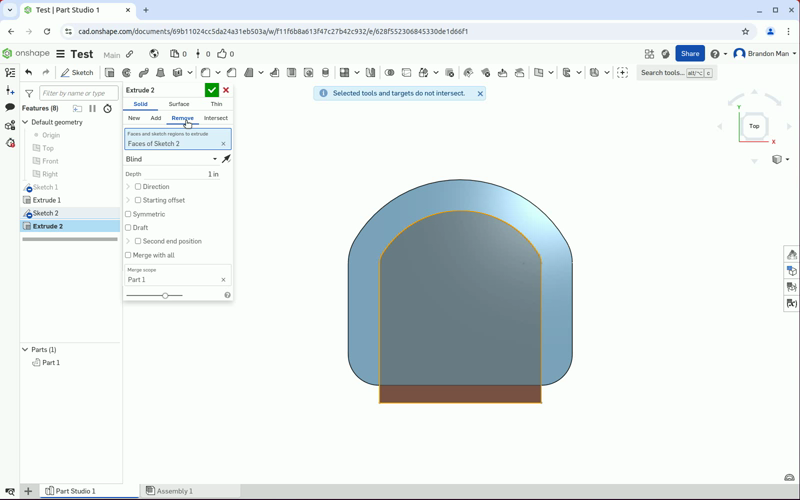
key(tab, 4)
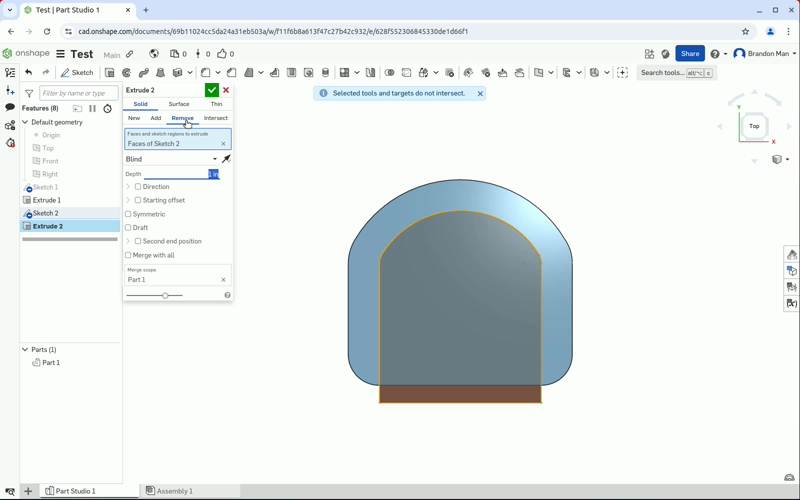
text(-14.683)
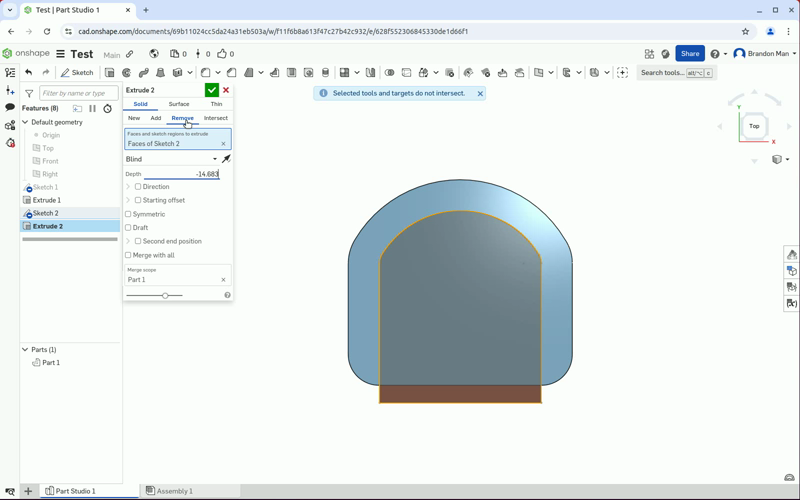
key(tab, 6)
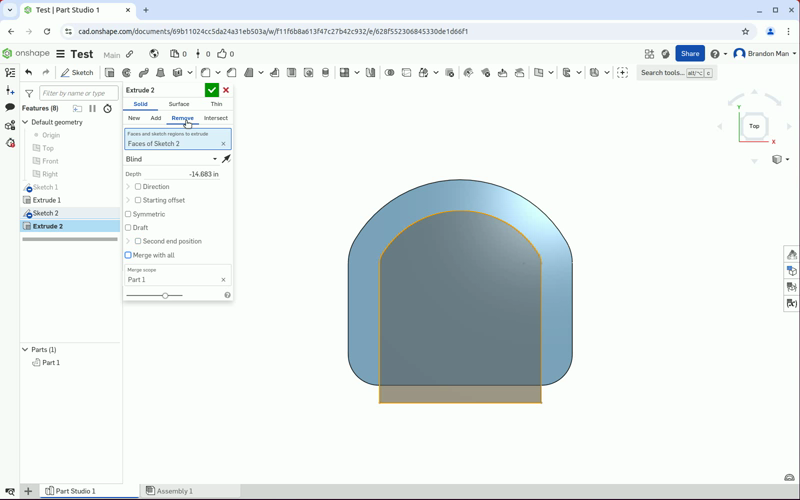
key(space)
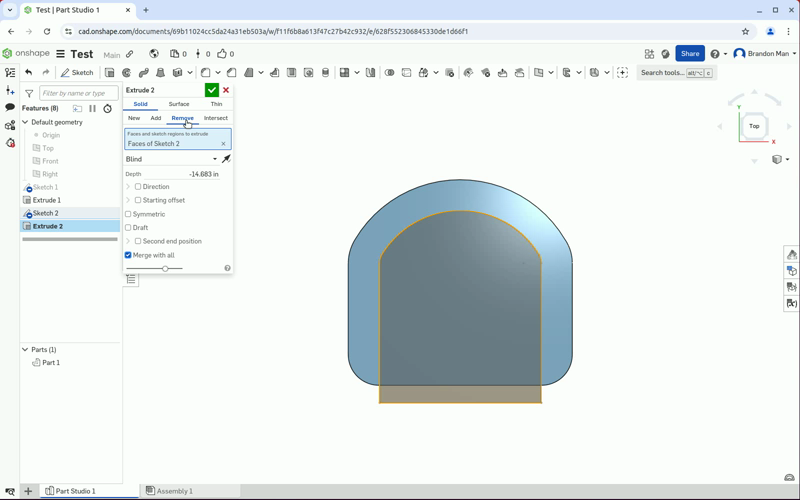
key(enter)
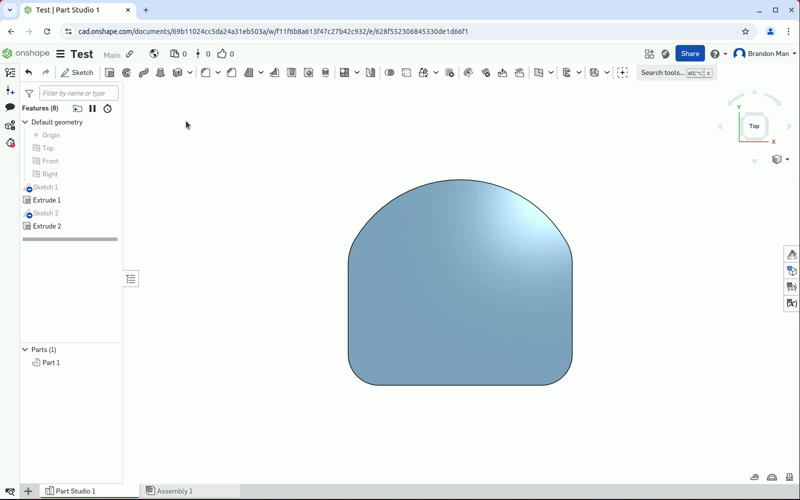
key(shift+h)
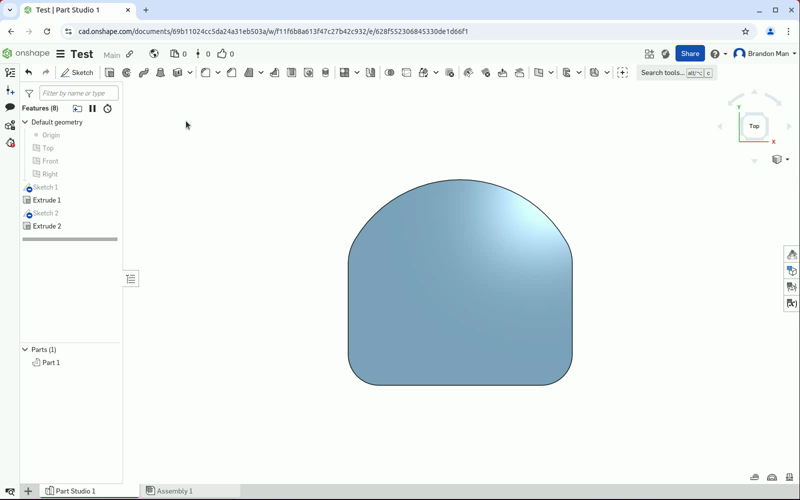
key(shift+h)
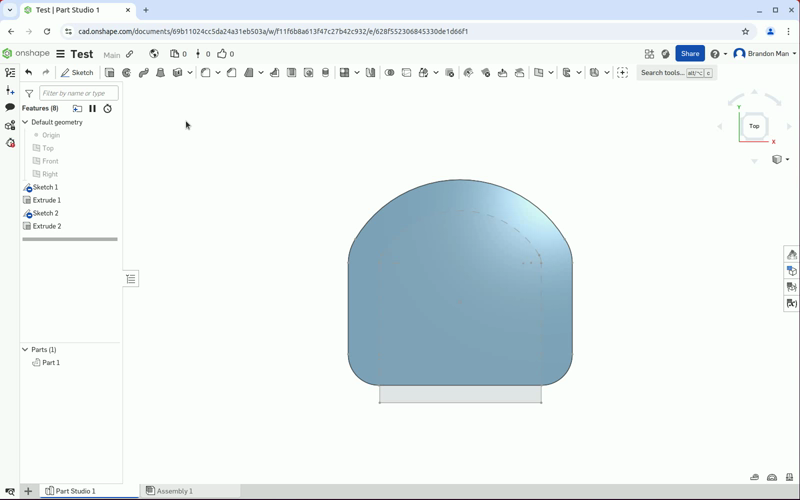
key(shift+7)
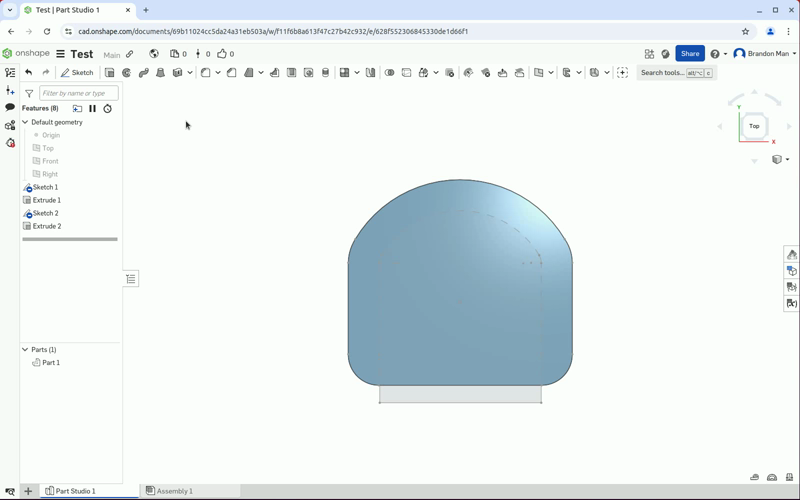
key(up, 3)
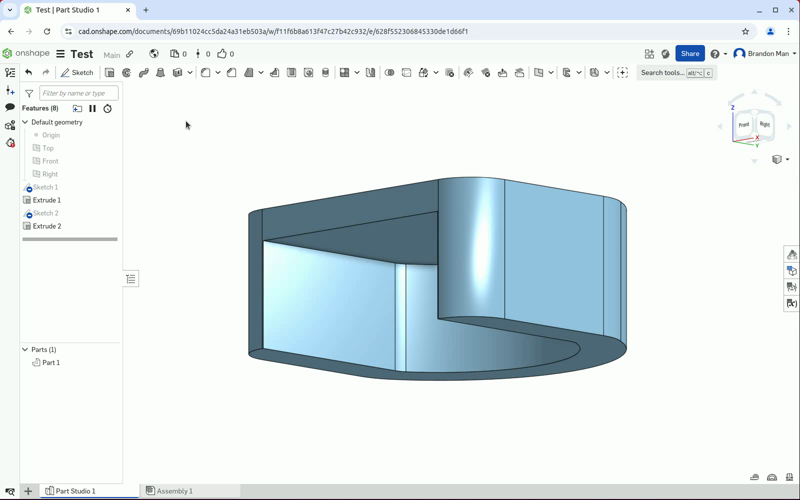
key(left, 3)
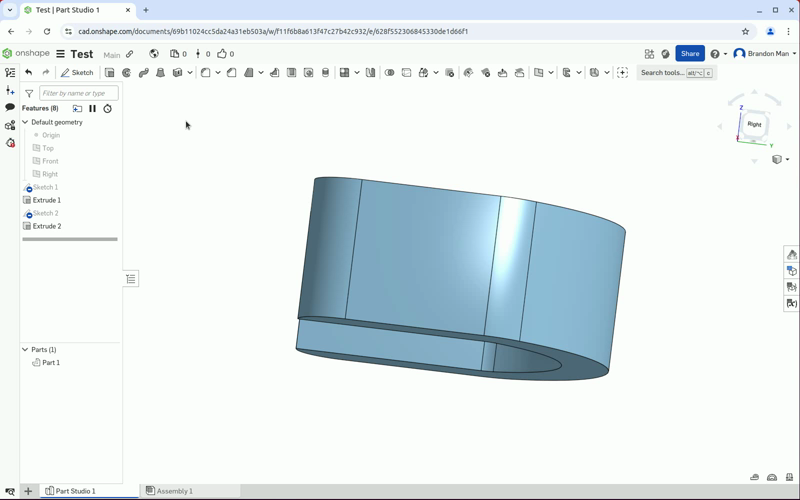
key(right, 3)
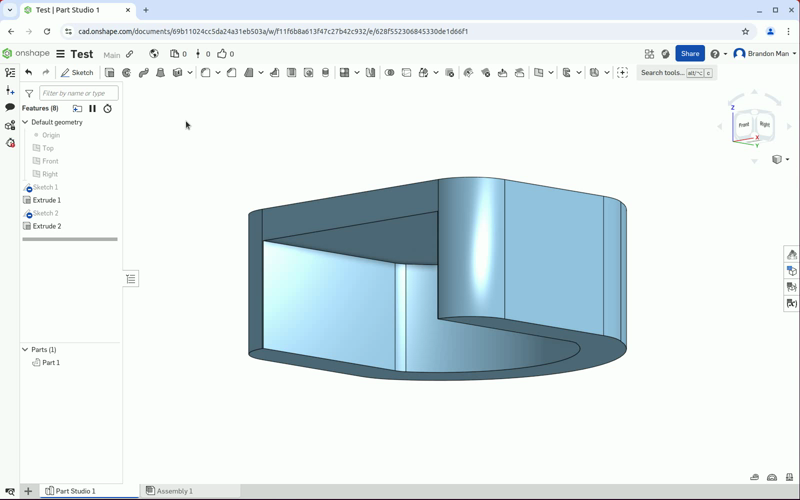
key(down, 3)
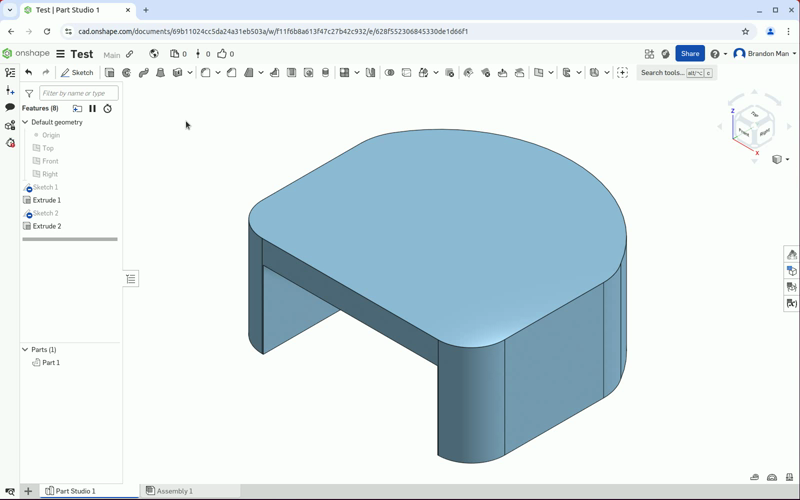
mouse_move(73, 189)
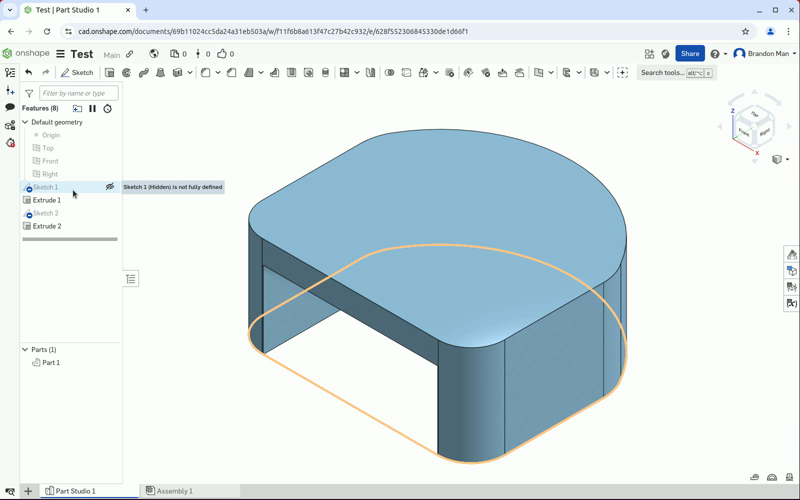
click(73, 189)